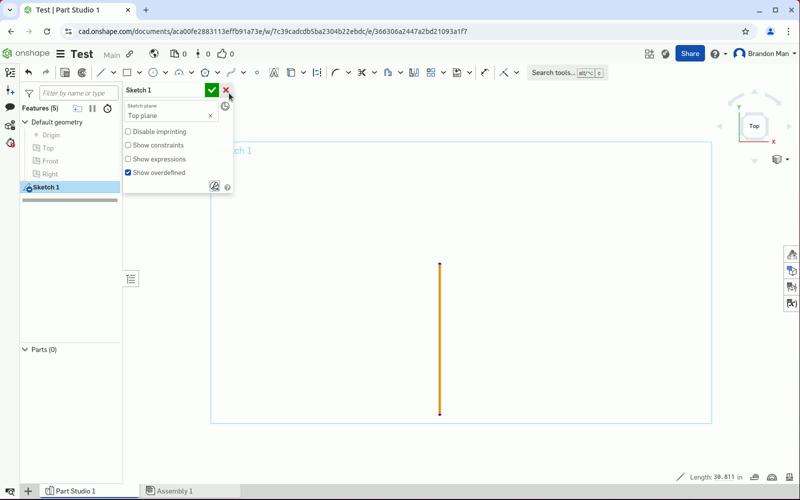
key(shift+h)
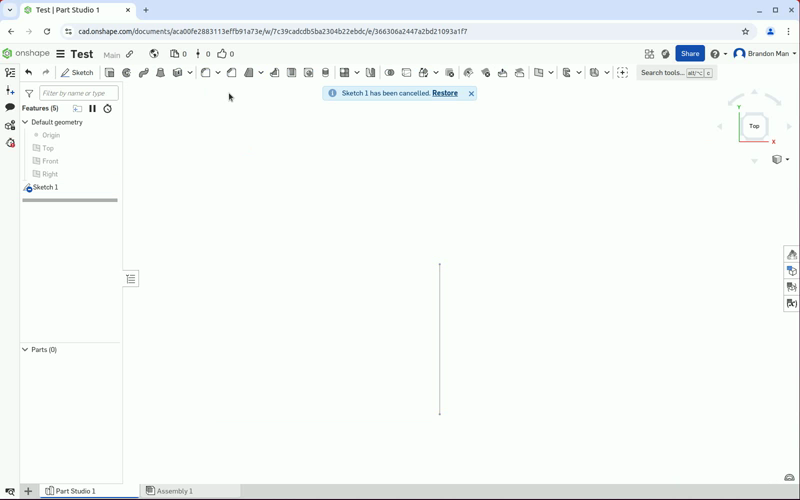
key(shift+s)
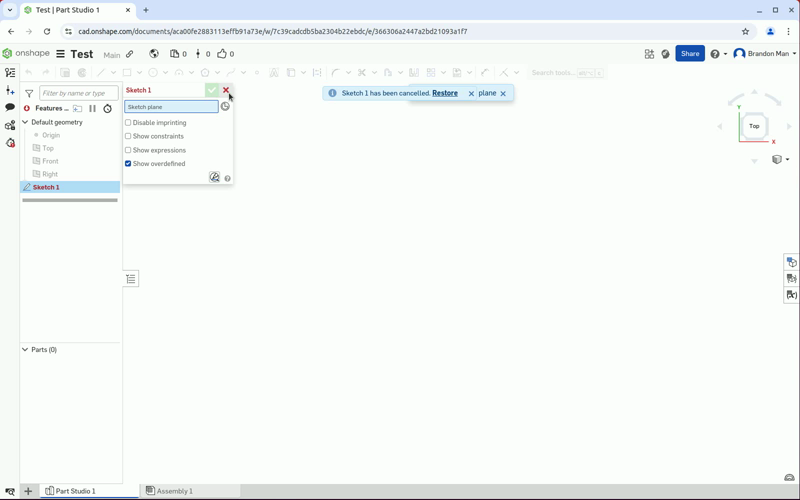
mouse_move(73, 150)
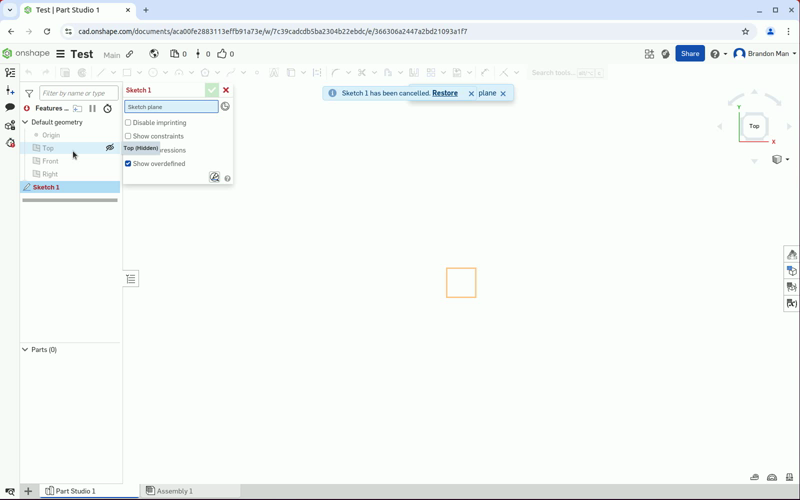
click(73, 150)
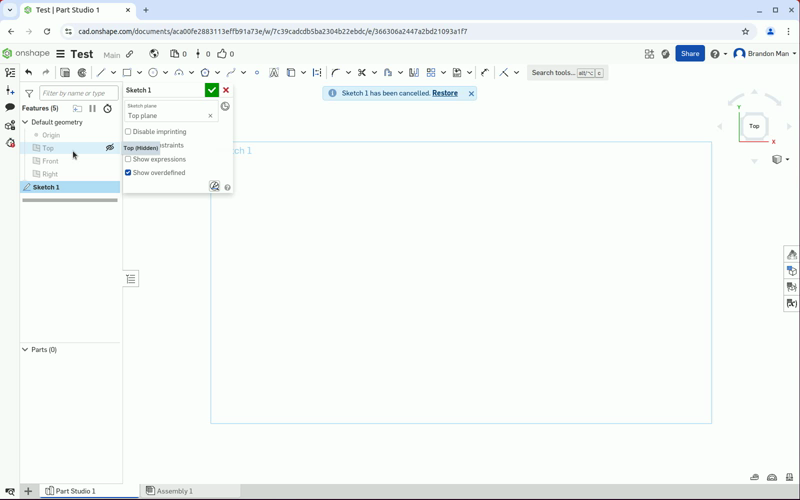
mouse_move(73, 352)
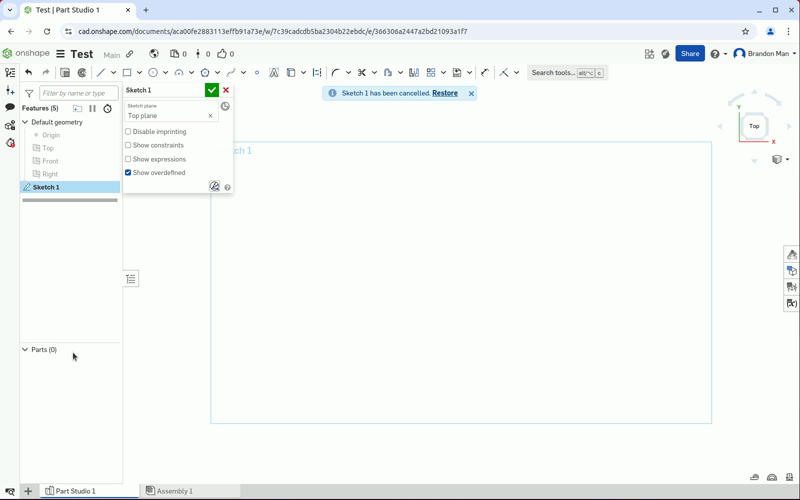
key(y)
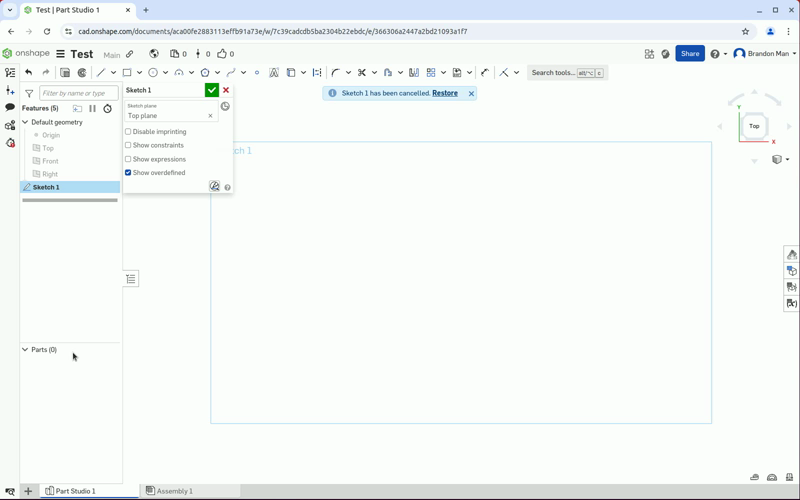
key(l)
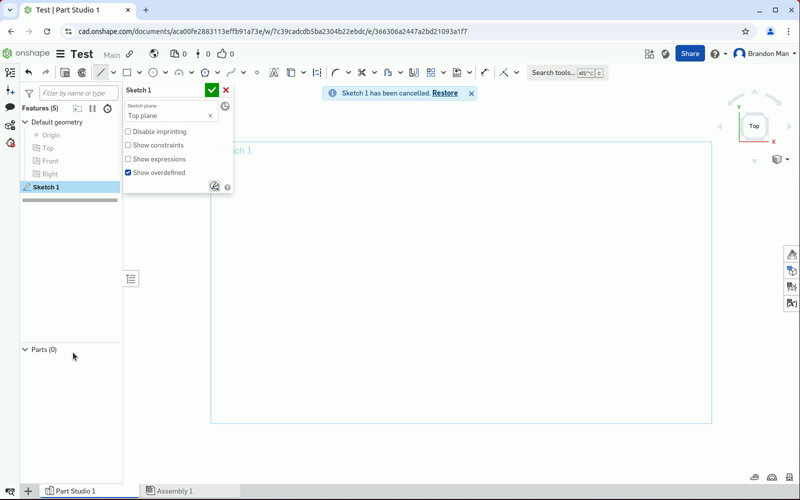
key_down(shift)
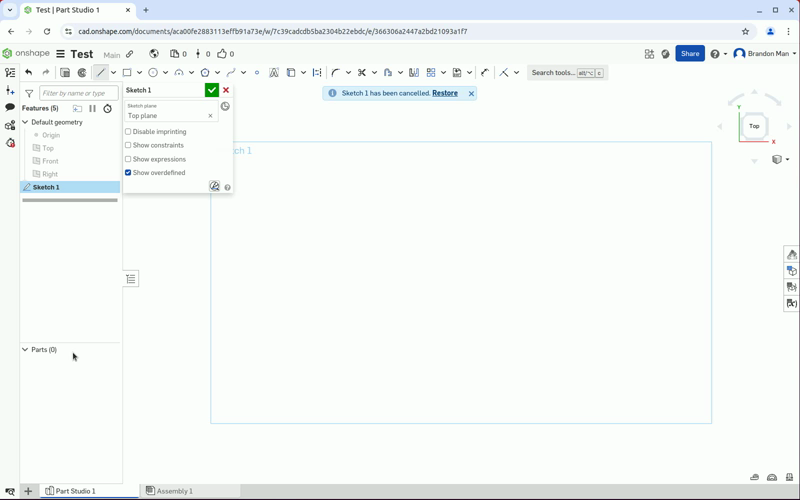
mouse_move(349, 367)
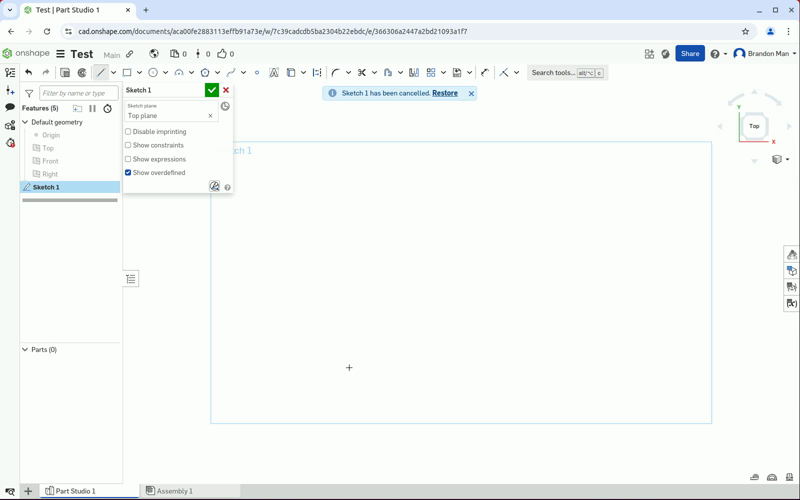
click(349, 367)
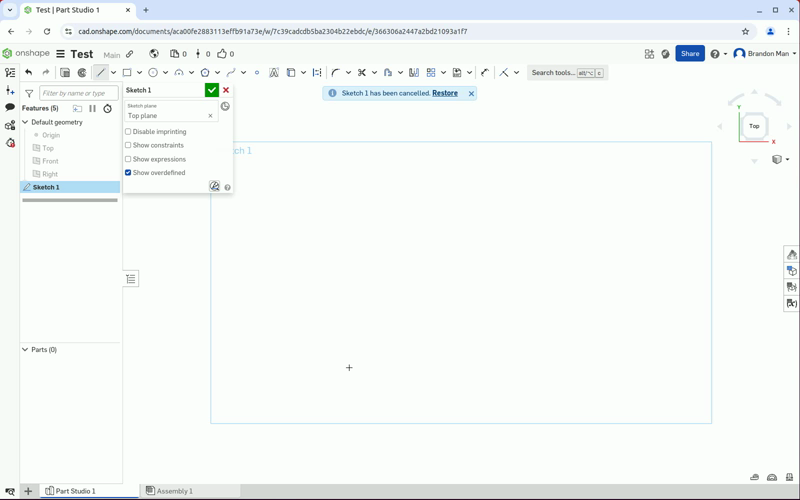
key_up(shift)
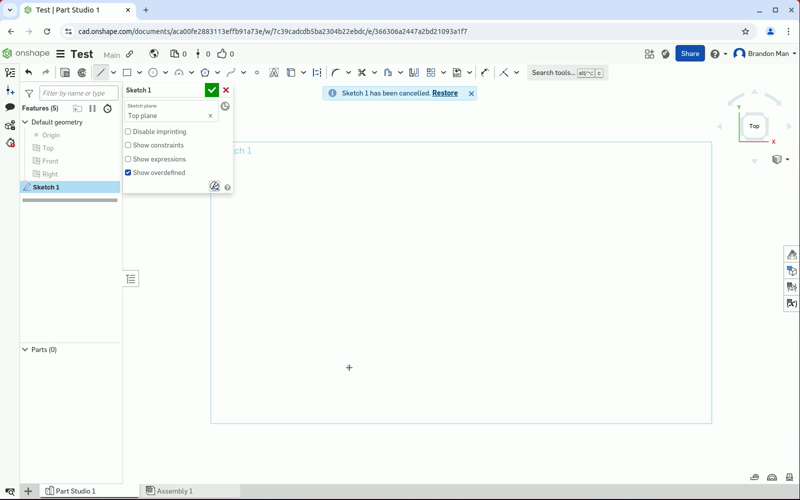
key_down(shift)
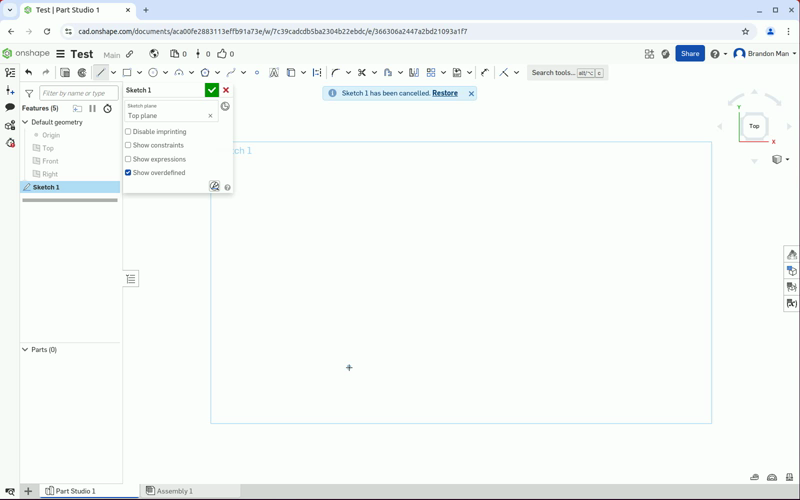
mouse_move(572, 367)
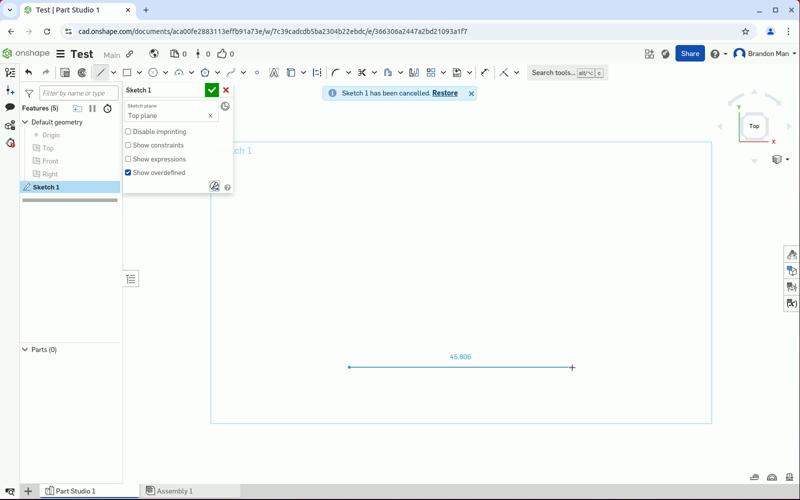
click(572, 367)
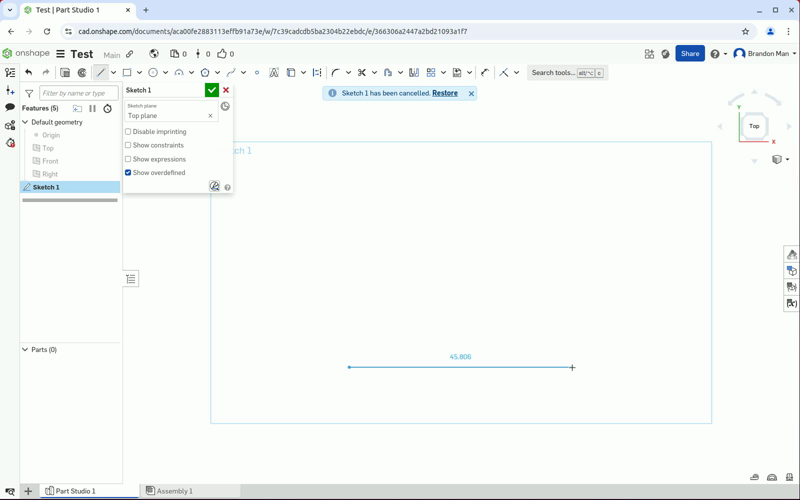
key_up(shift)
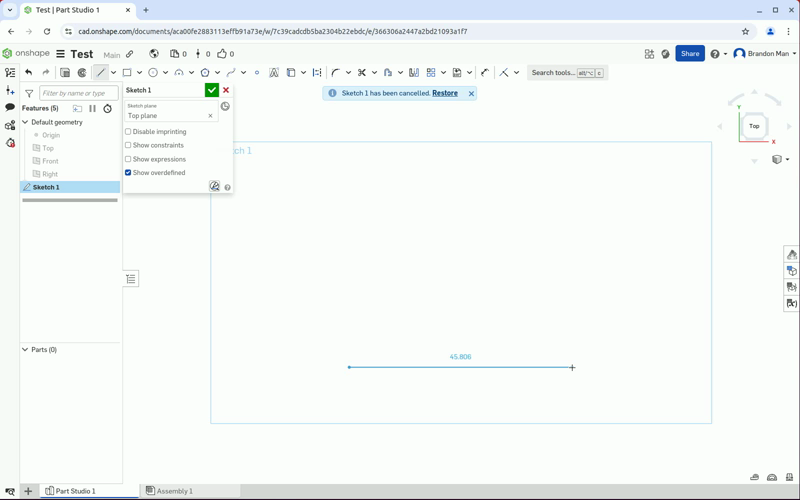
key_down(shift)
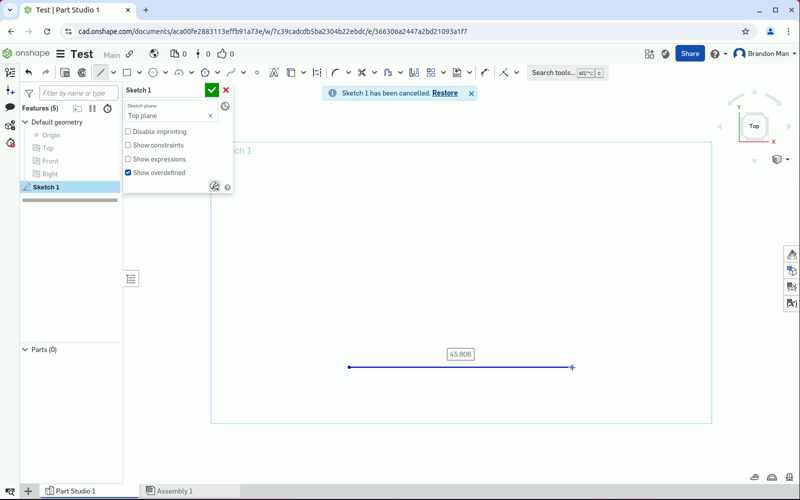
mouse_move(572, 205)
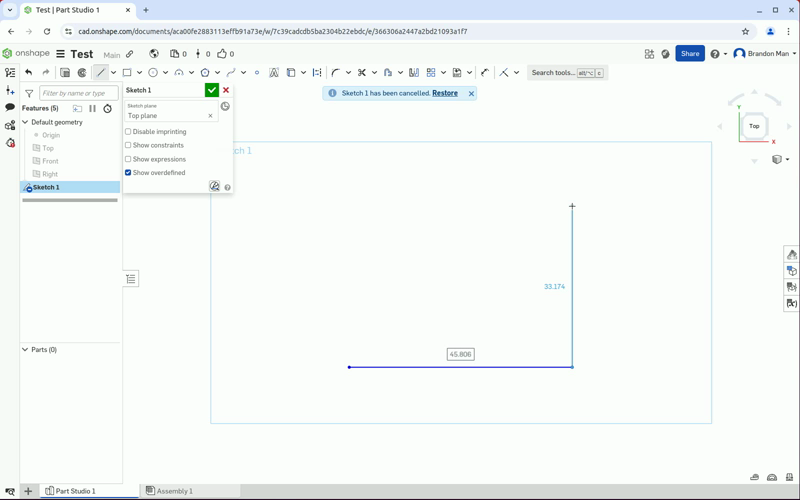
click(572, 205)
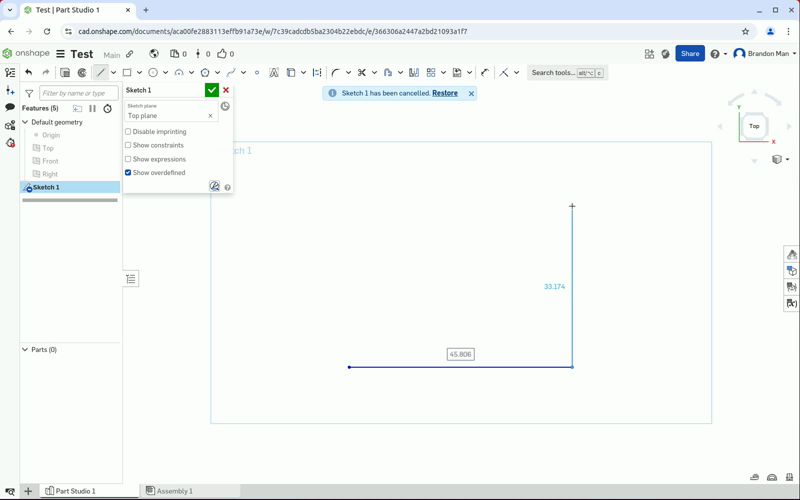
key_up(shift)
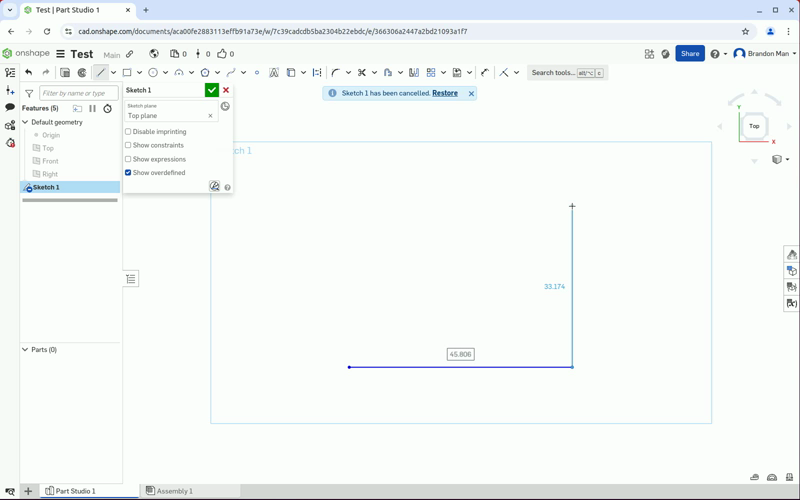
key_down(shift)
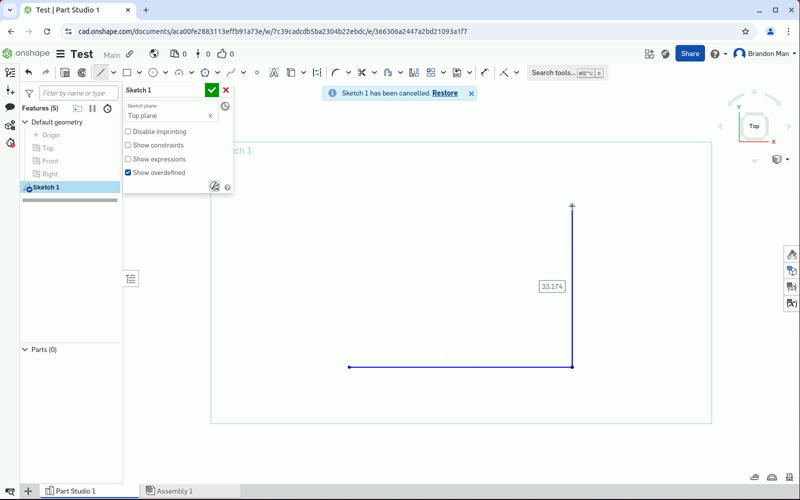
mouse_move(349, 205)
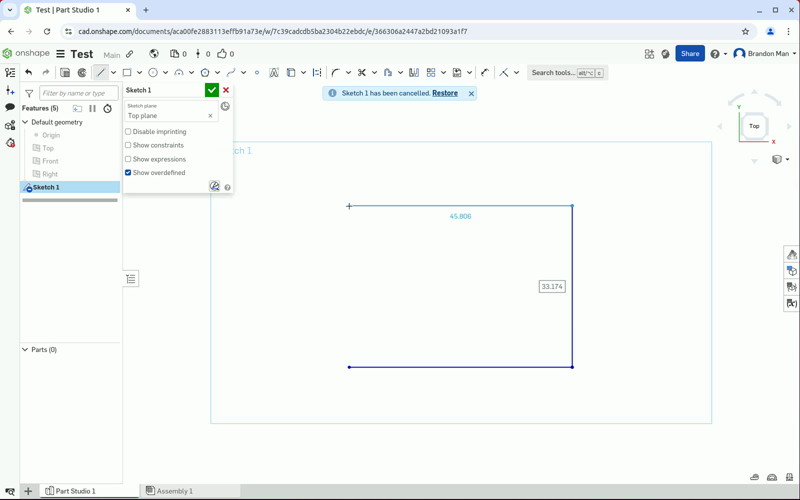
click(349, 205)
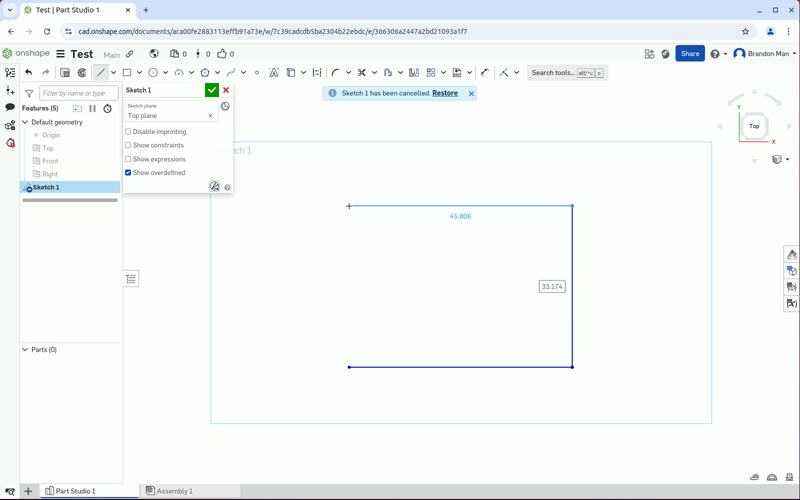
key_up(shift)
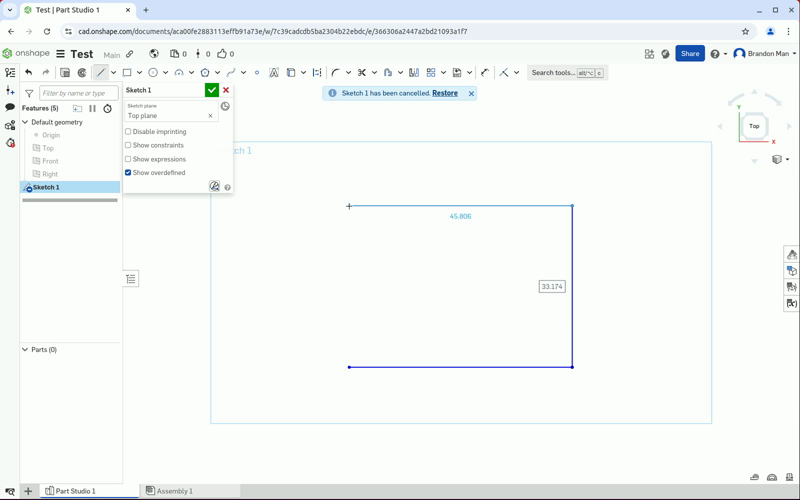
key_down(shift)
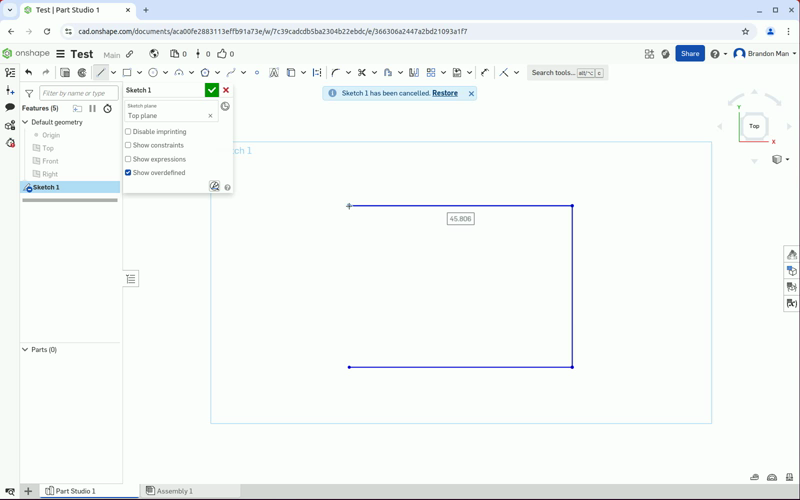
mouse_move(349, 367)
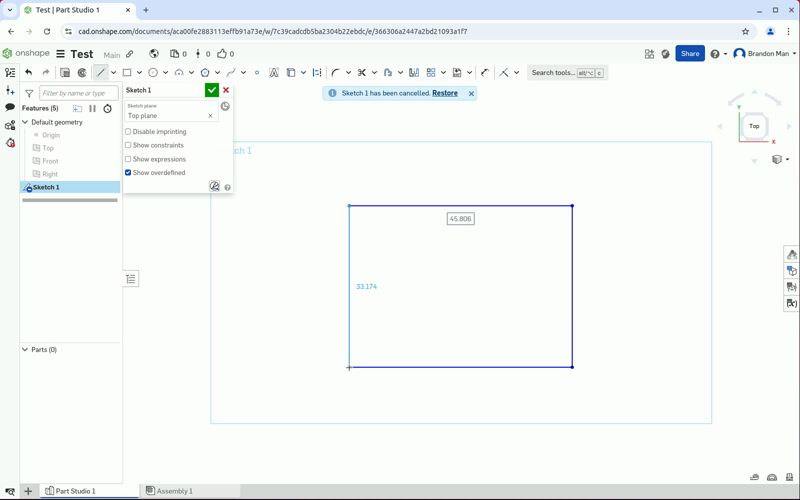
key_up(shift)
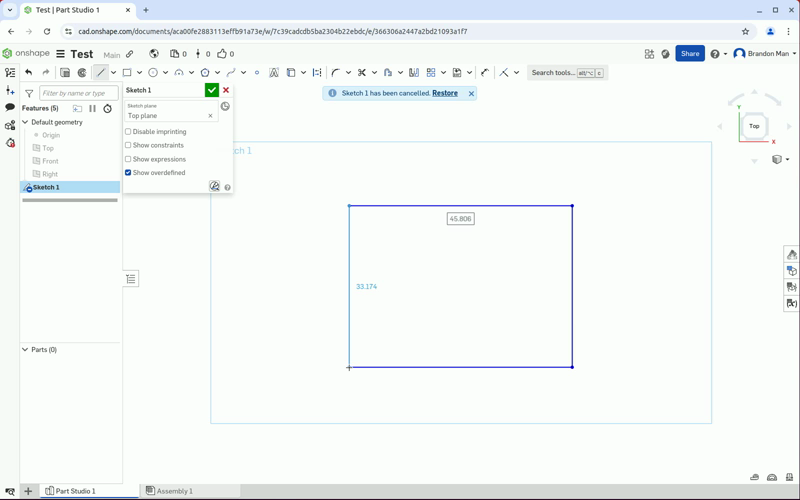
click(349, 367)
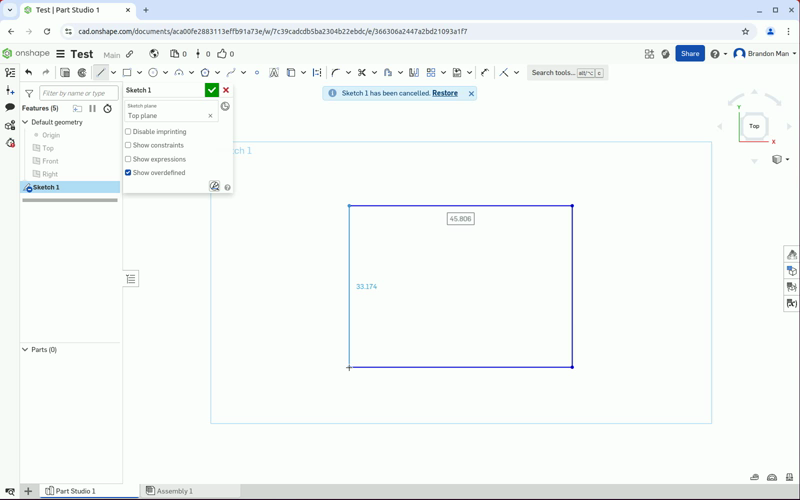
key(esc)
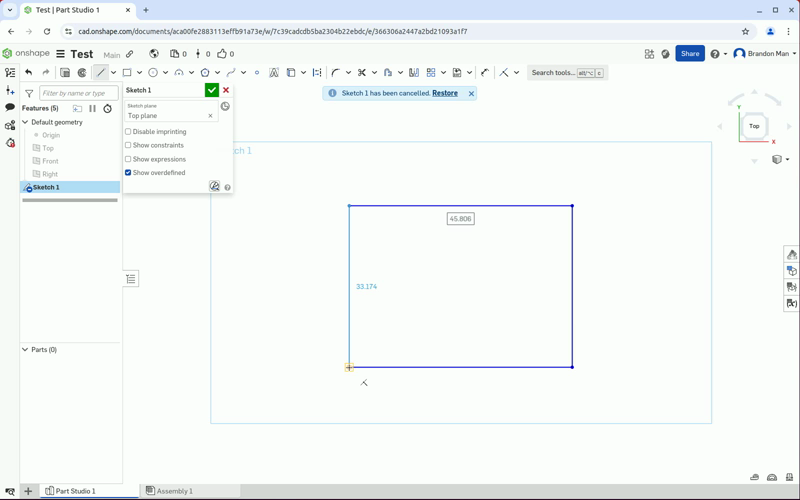
key(l)
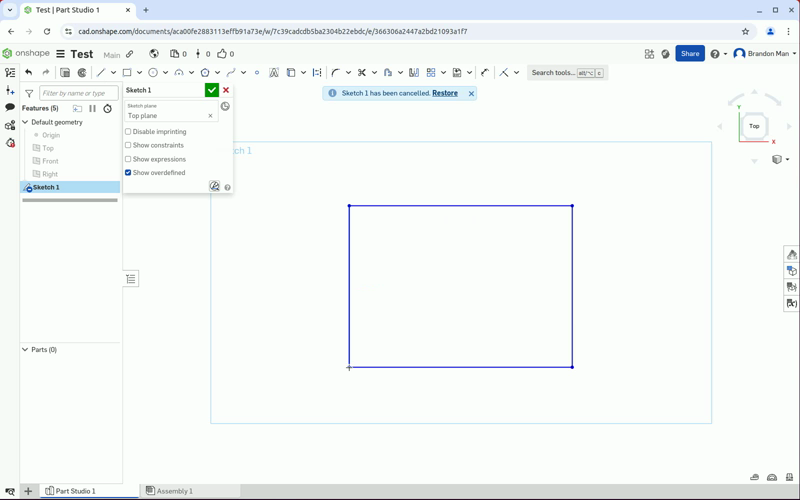
key_down(shift)
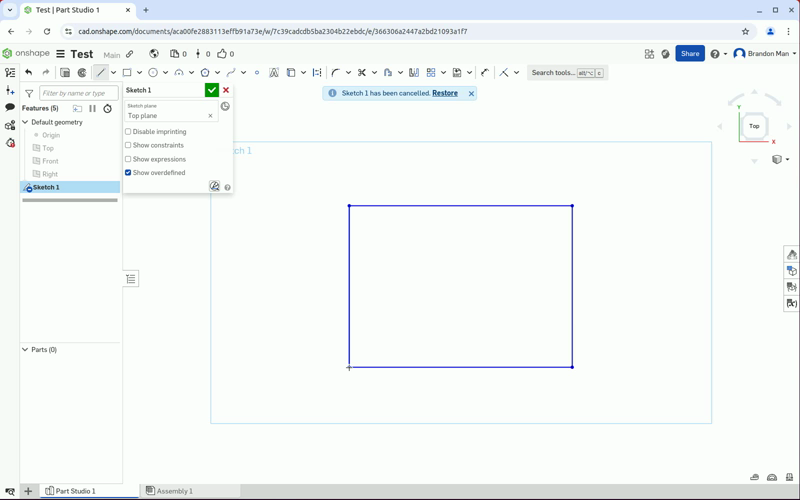
mouse_move(358, 357)
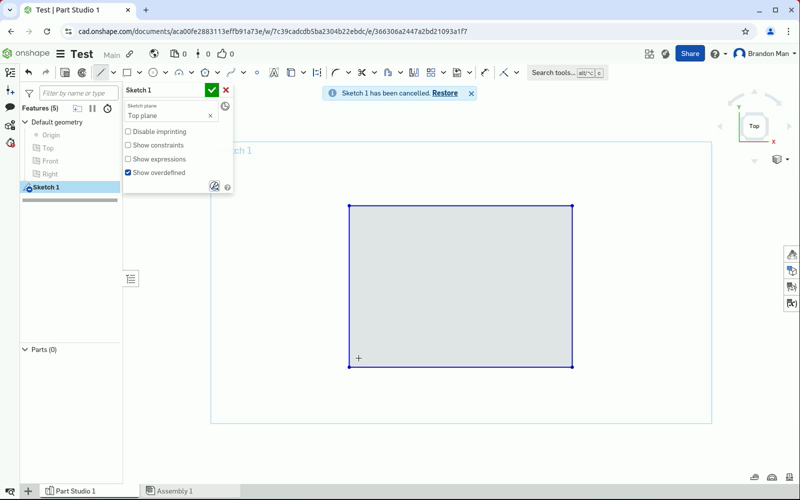
click(358, 357)
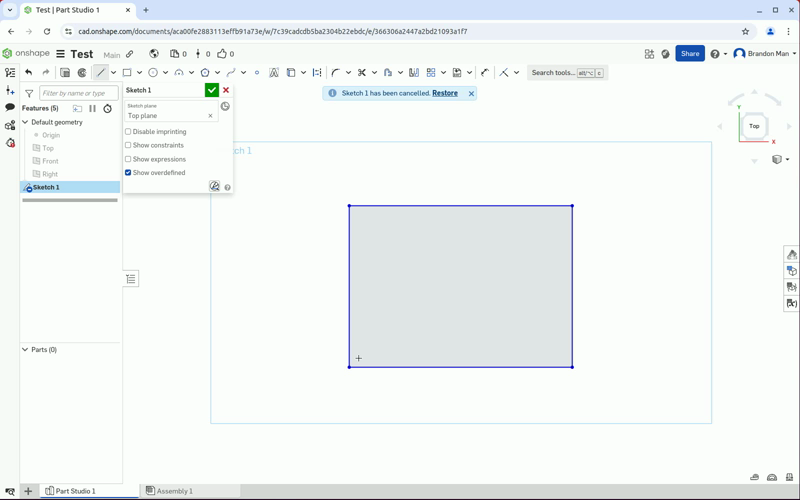
key_up(shift)
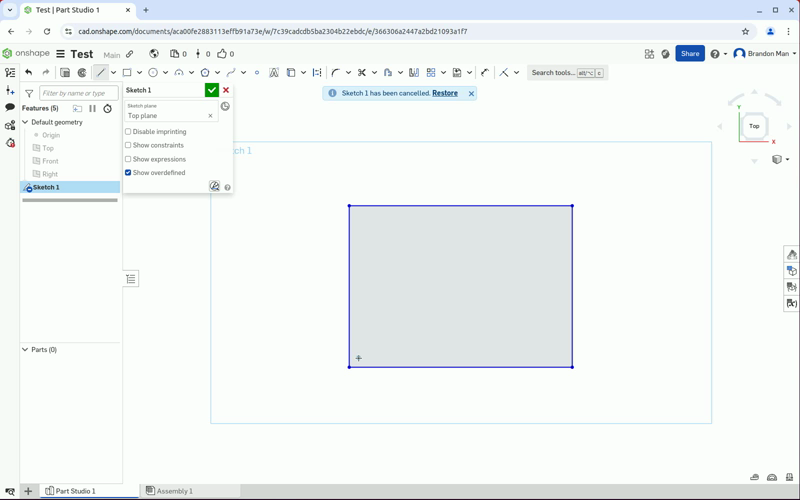
key_down(shift)
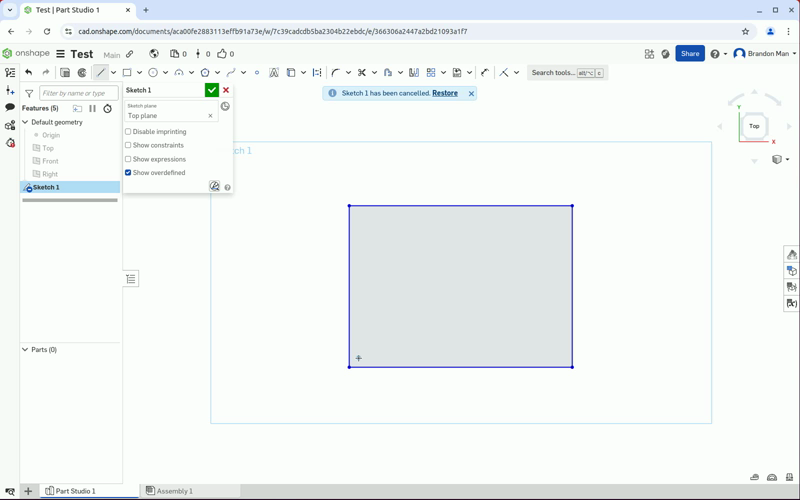
mouse_move(562, 357)
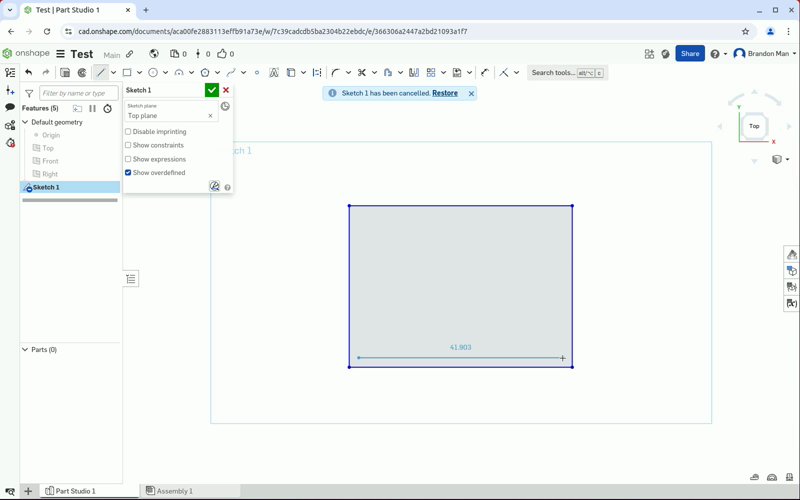
click(562, 357)
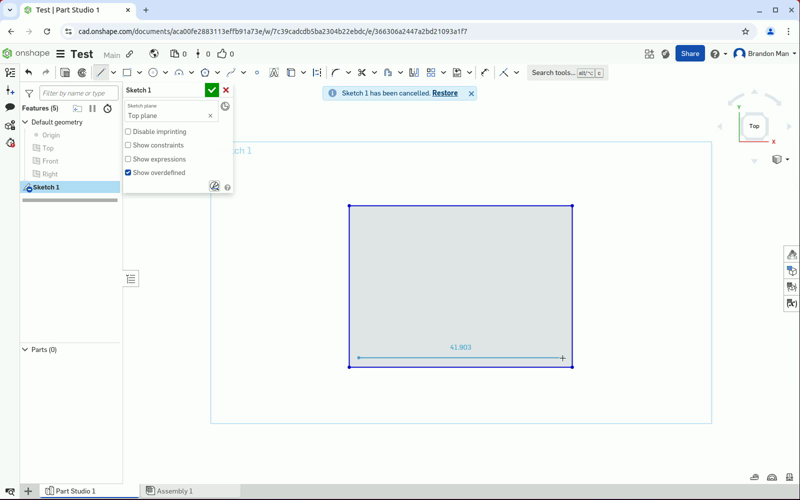
key_up(shift)
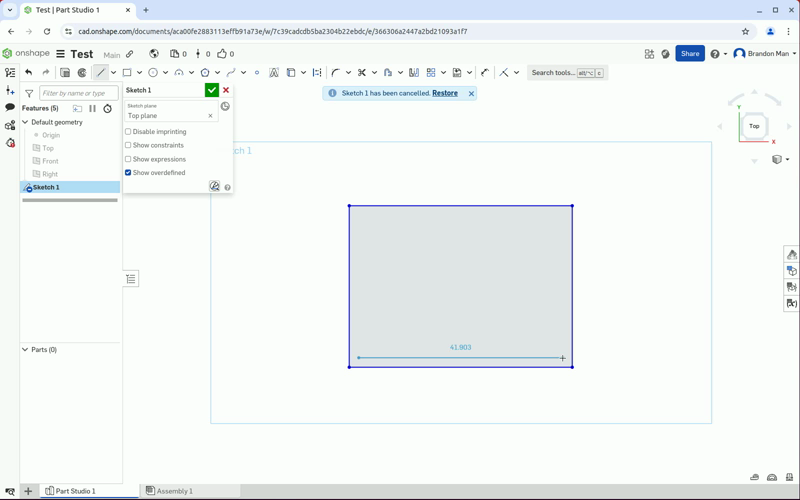
key_down(shift)
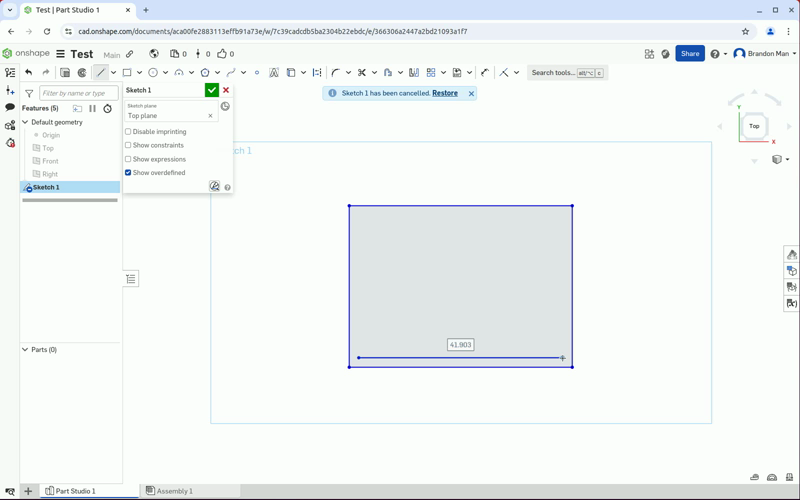
mouse_move(562, 214)
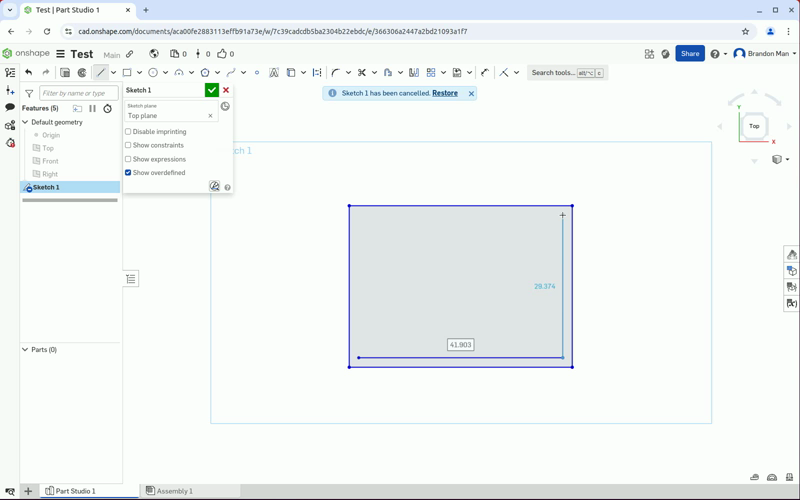
click(562, 214)
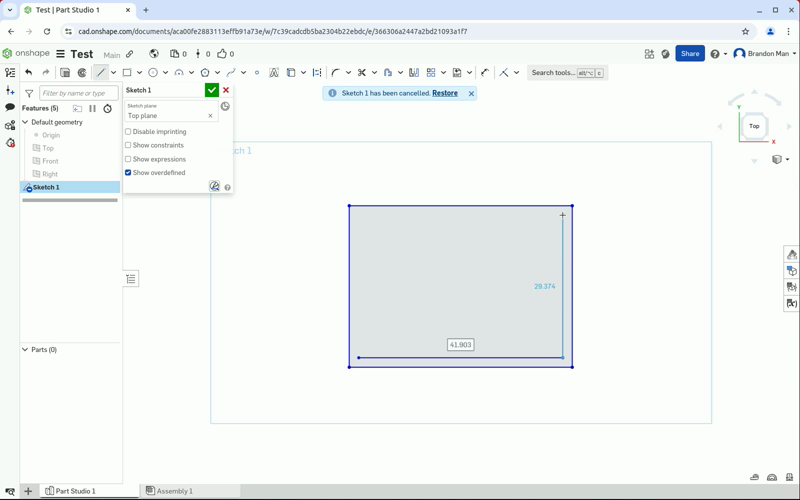
key_up(shift)
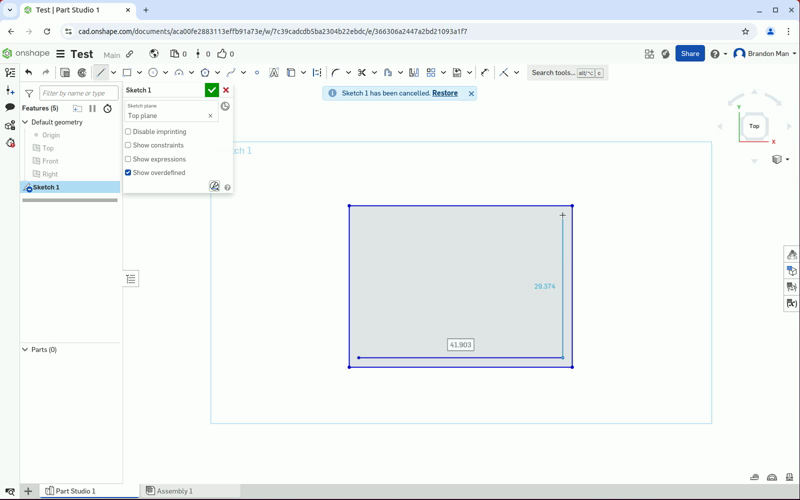
key_down(shift)
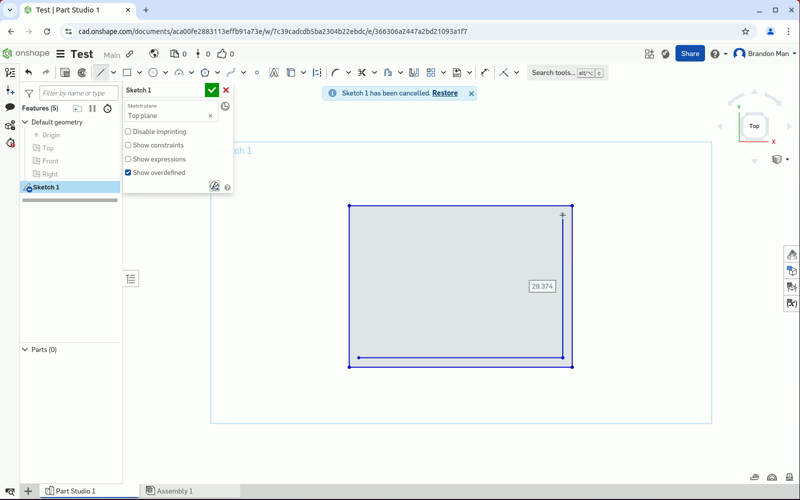
mouse_move(358, 214)
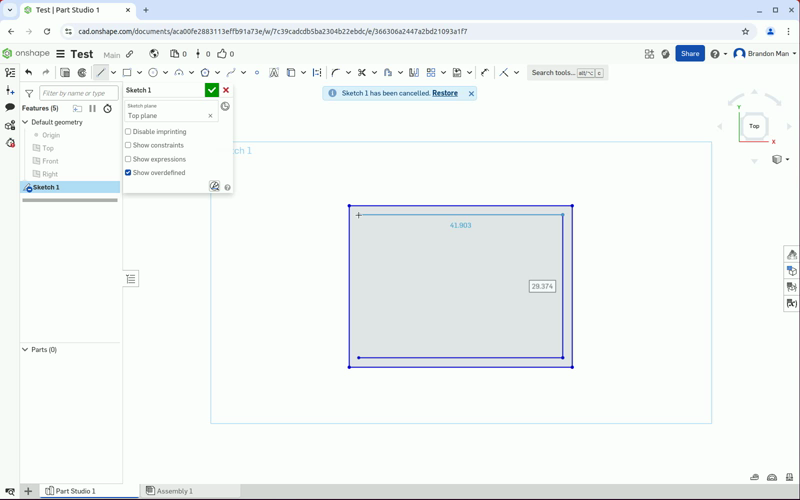
click(358, 214)
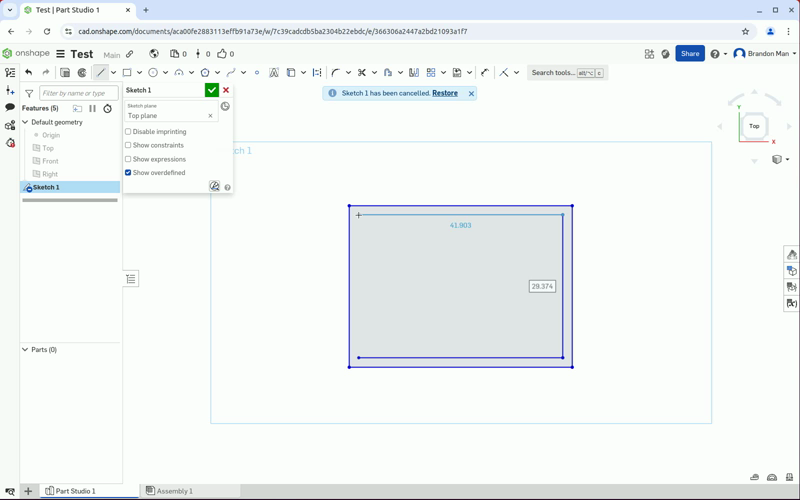
key_up(shift)
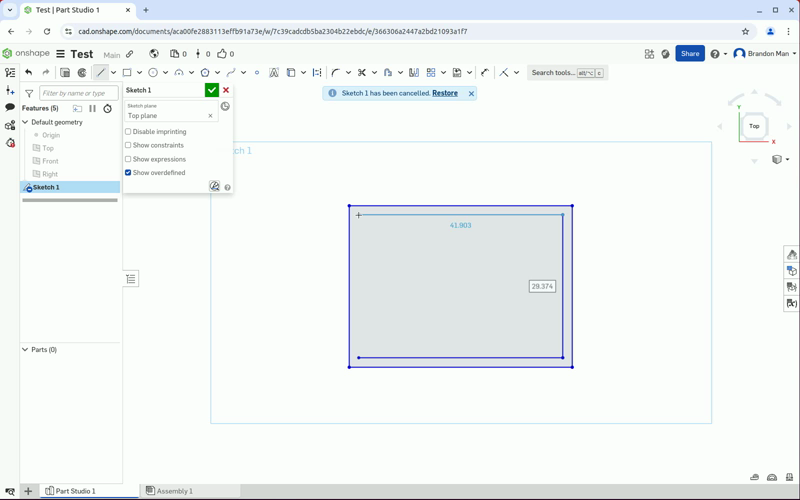
key_down(shift)
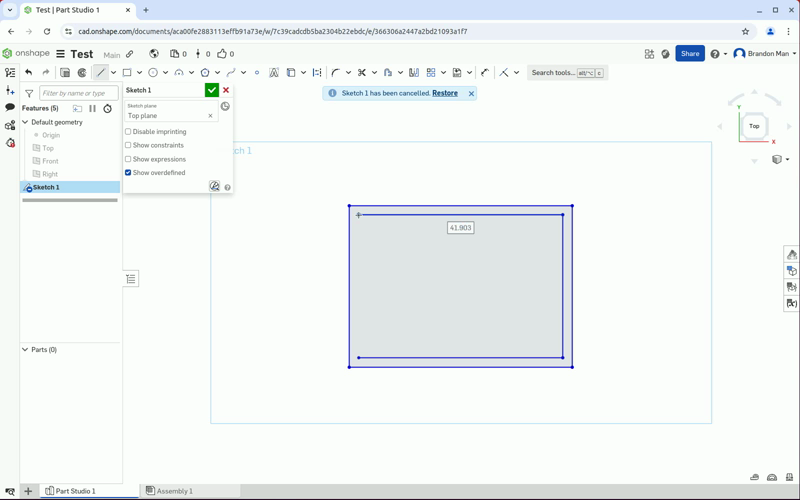
mouse_move(358, 357)
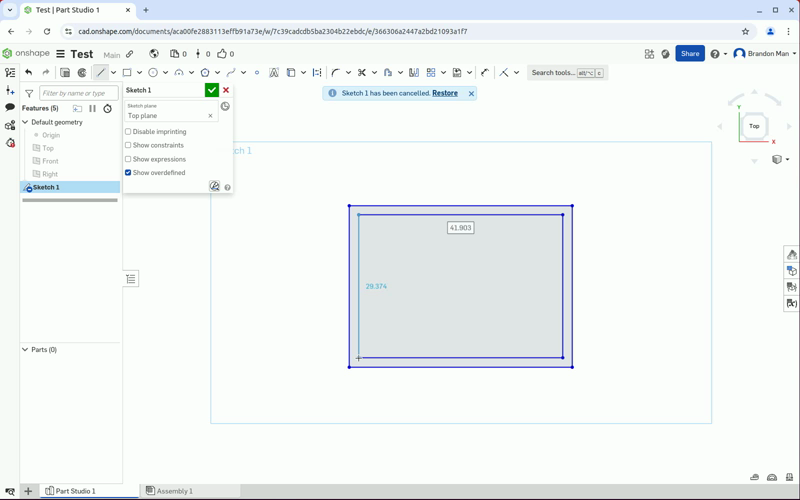
key_up(shift)
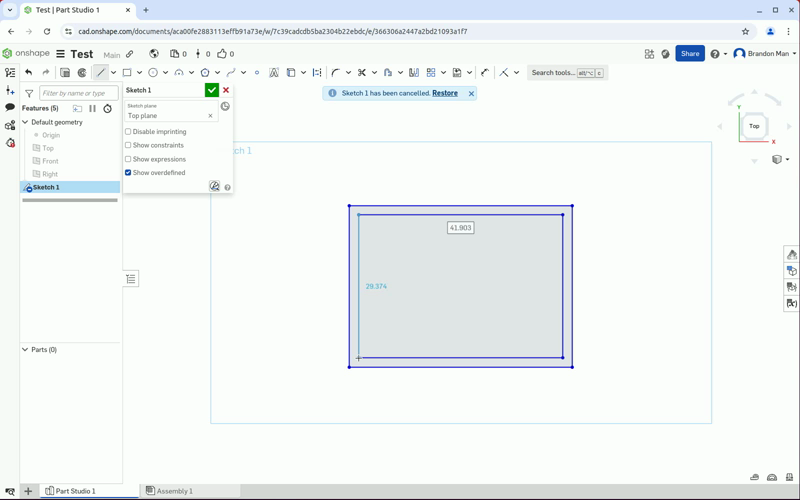
click(358, 357)
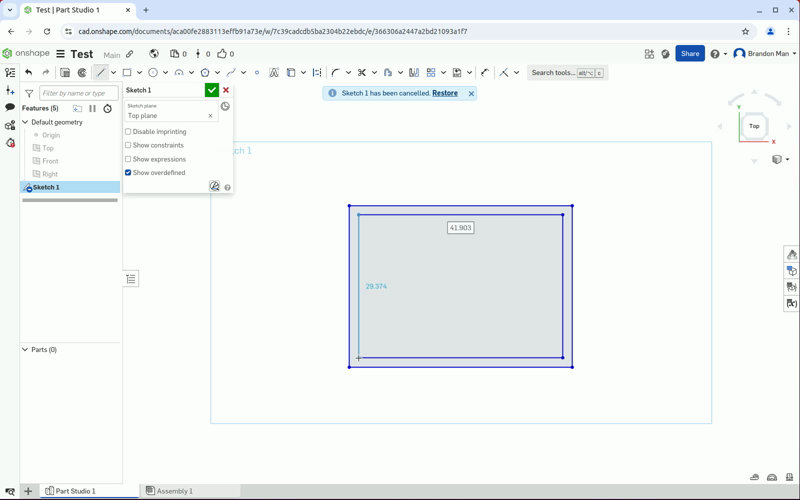
key(esc)
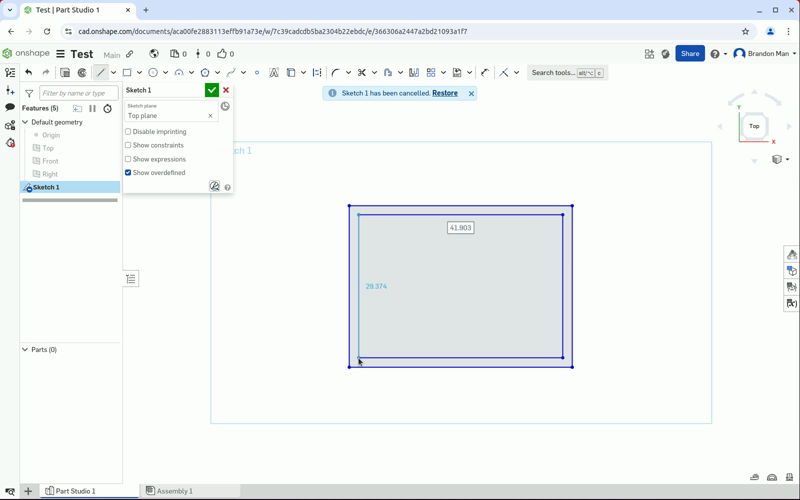
mouse_move(433, 362)
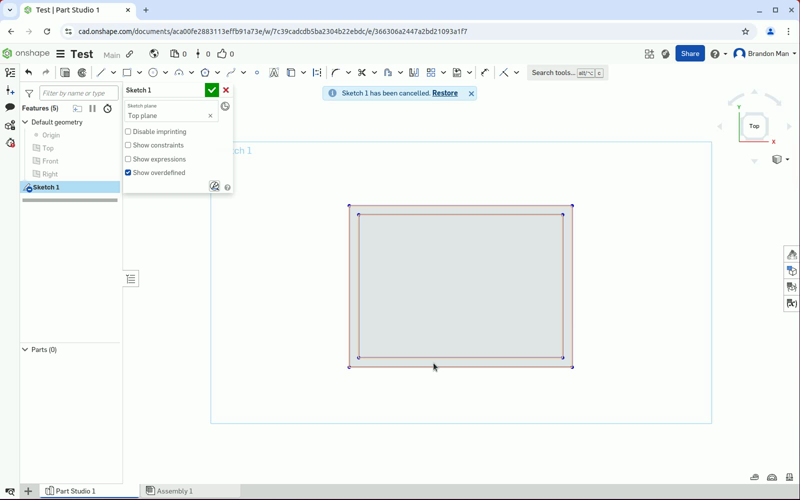
click(433, 362)
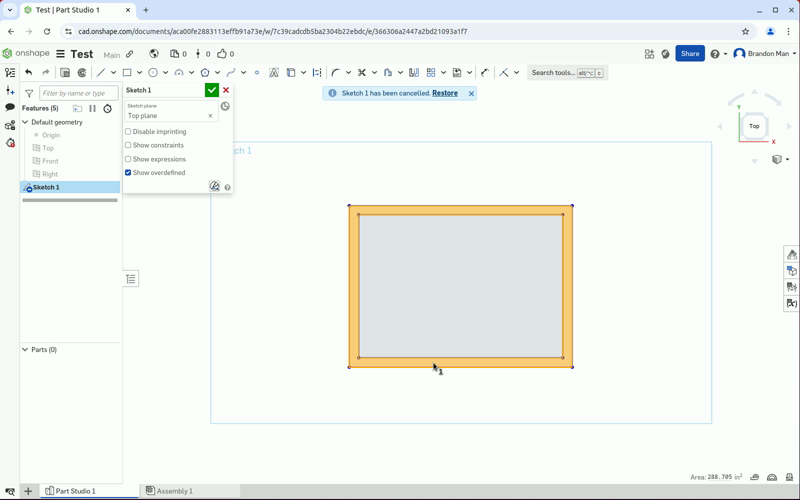
mouse_move(73, 352)
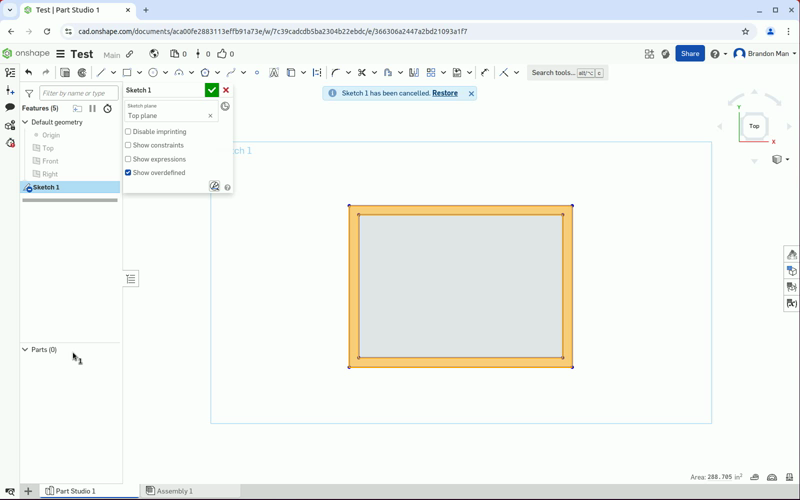
key(shift+y)
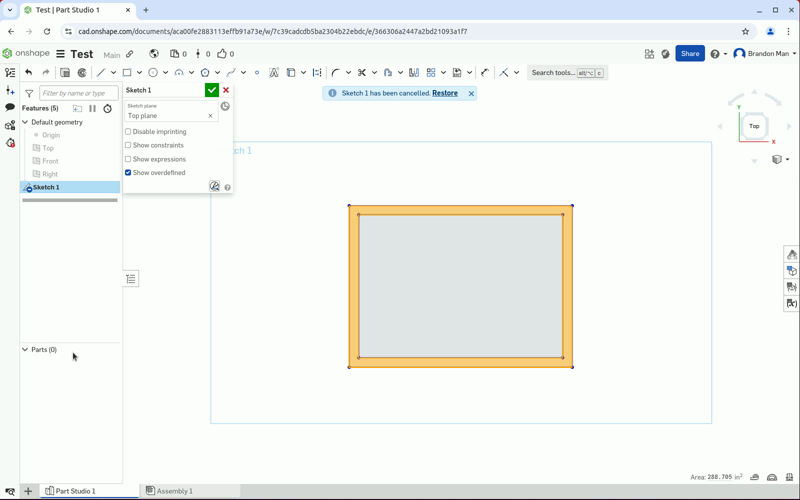
key(shift+e)
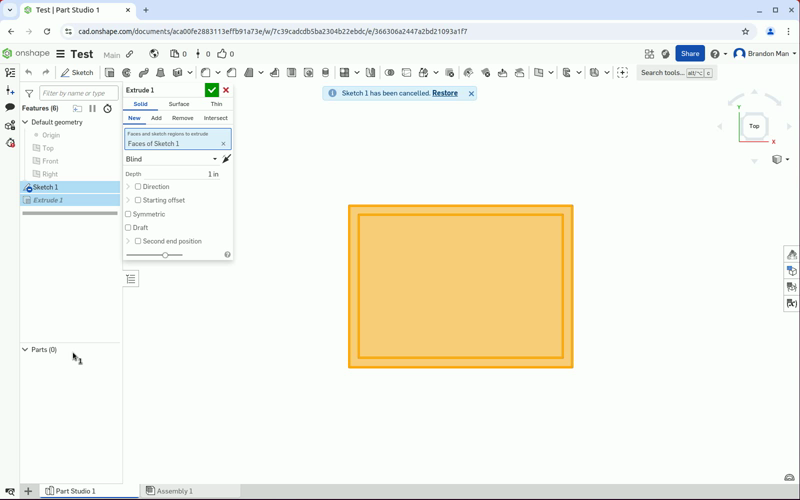
mouse_move(143, 106)
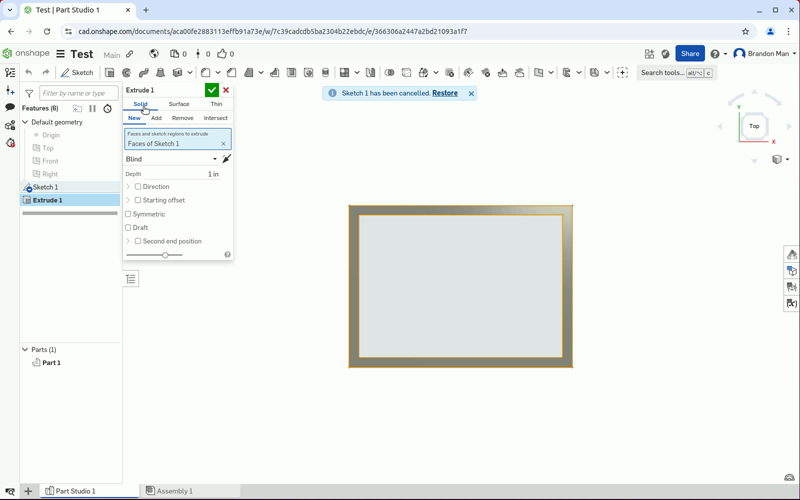
click(143, 106)
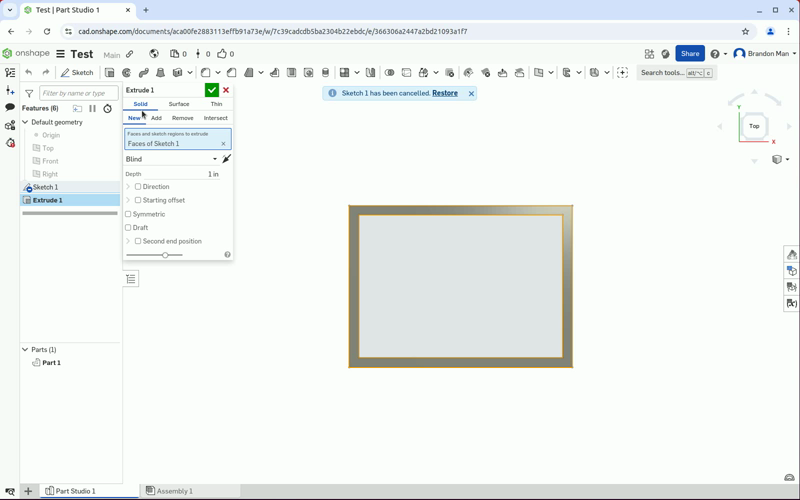
mouse_move(137, 120)
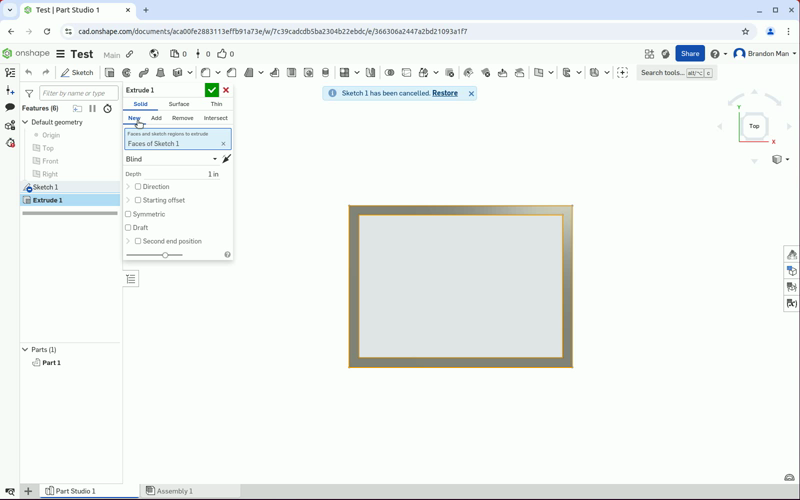
click(137, 120)
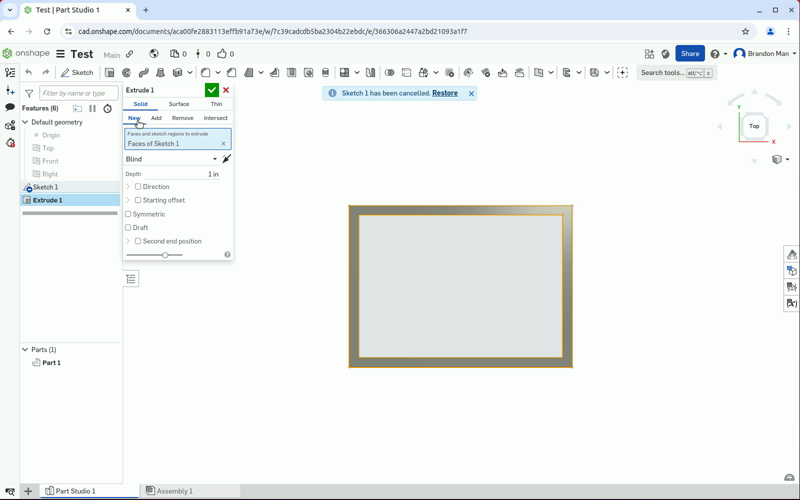
key(tab, 4)
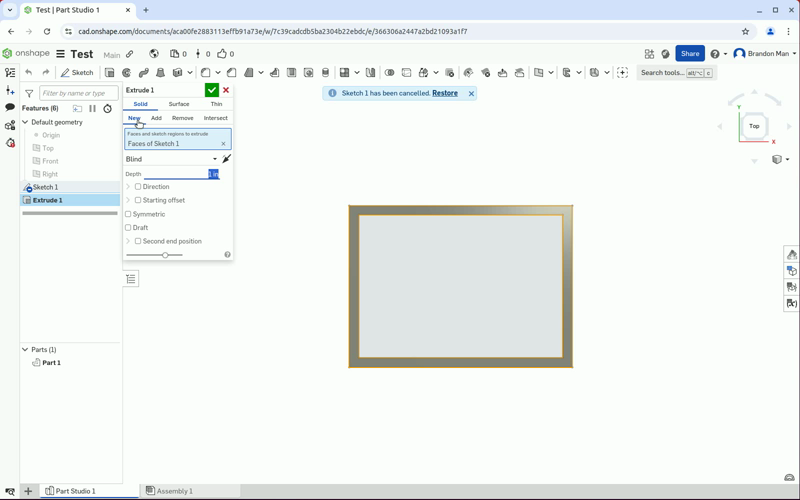
text(4.814)
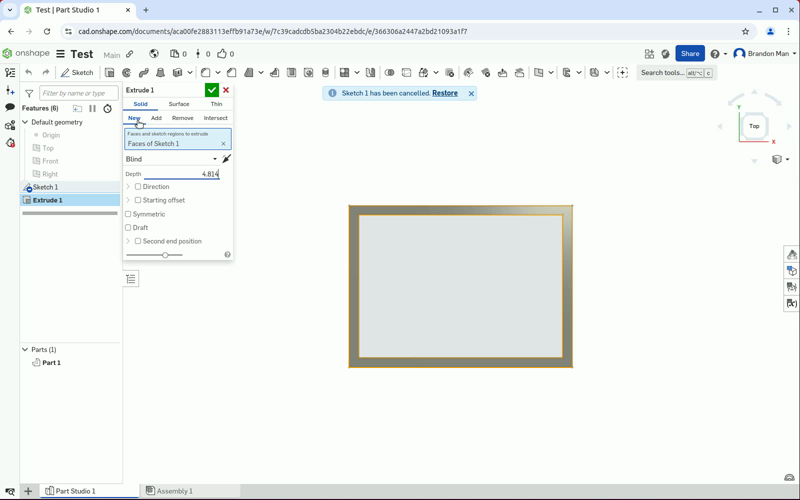
key(enter)
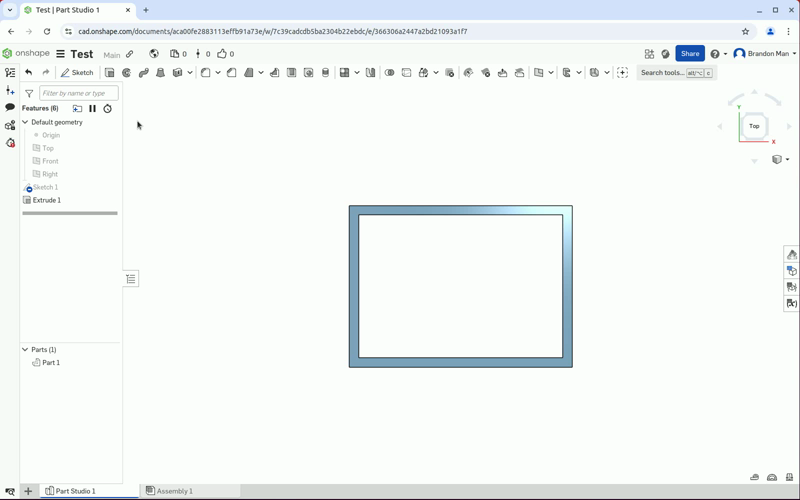
key(shift+h)
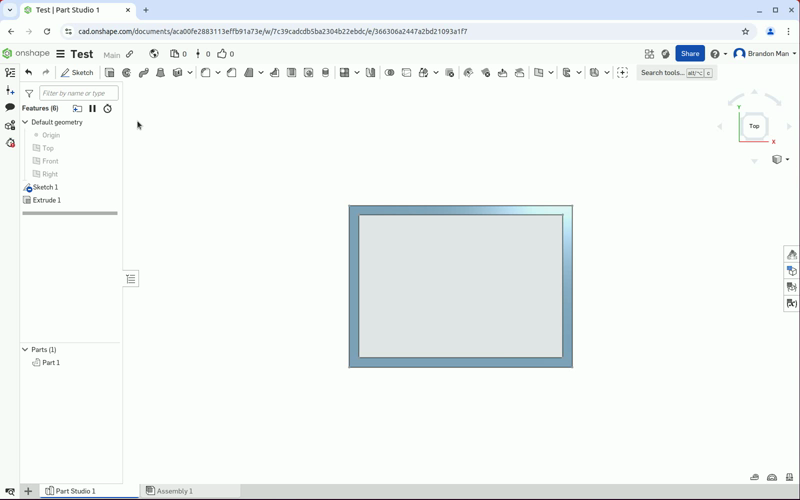
key(shift+h)
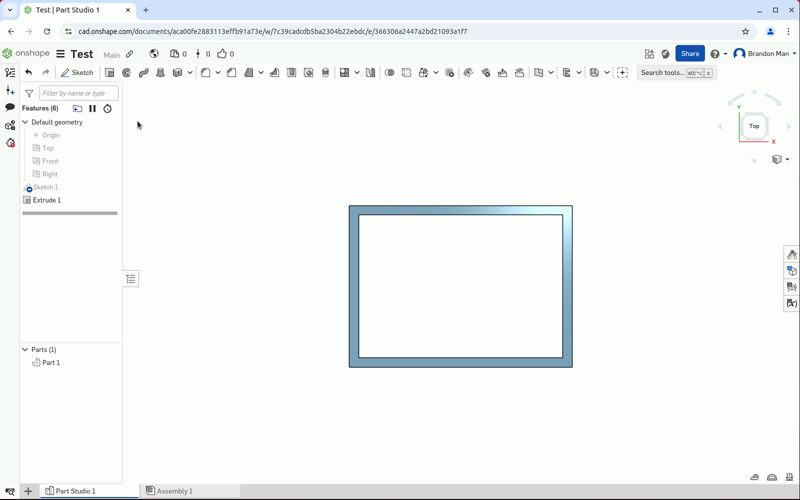
mouse_move(73, 189)
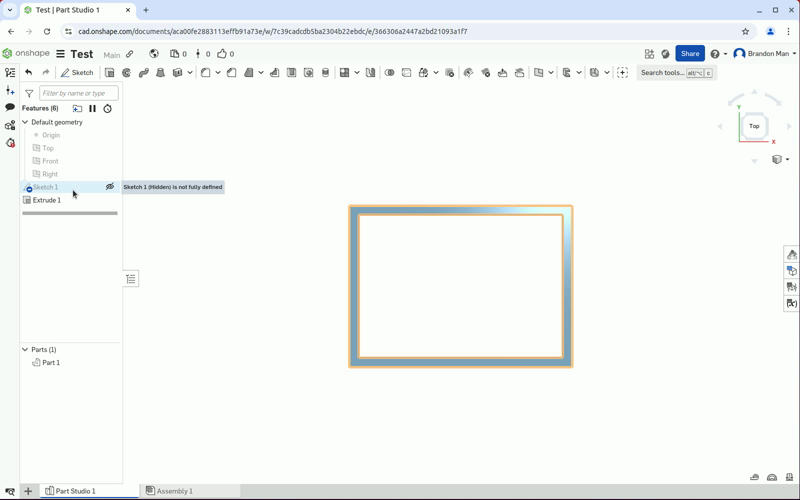
click(73, 189)
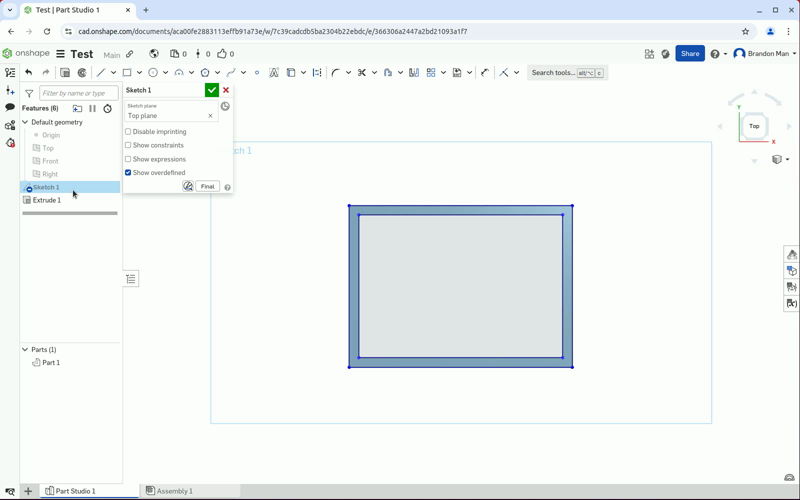
mouse_move(229, 92)
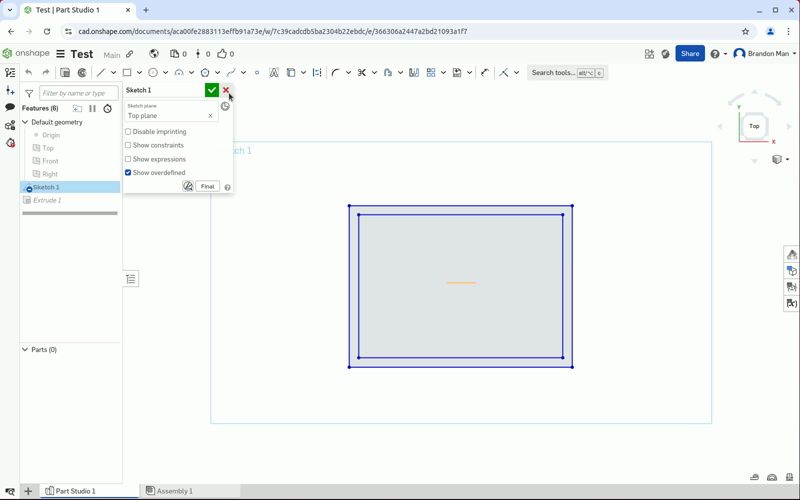
click(229, 92)
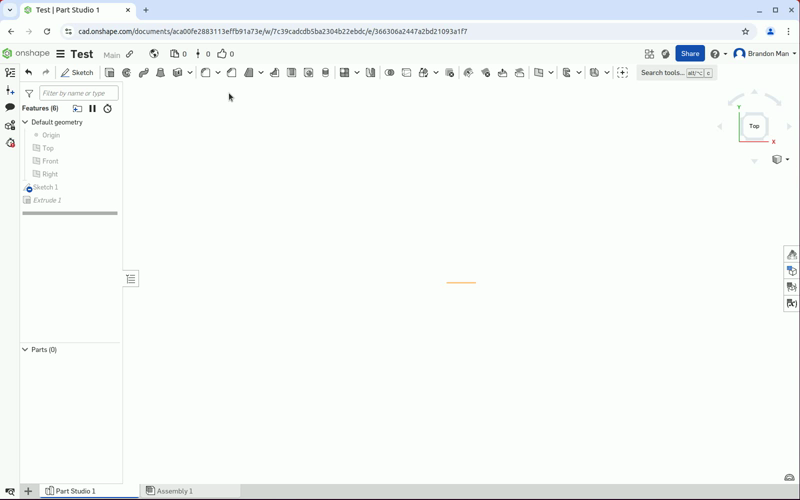
mouse_move(541, 75)
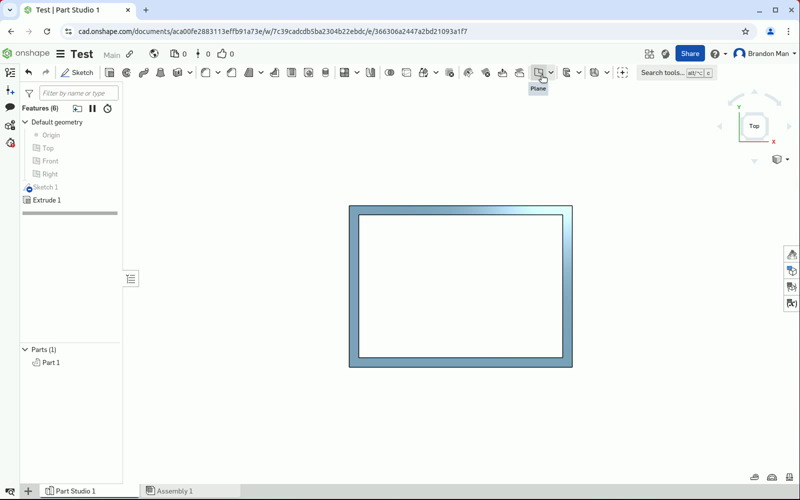
click(541, 75)
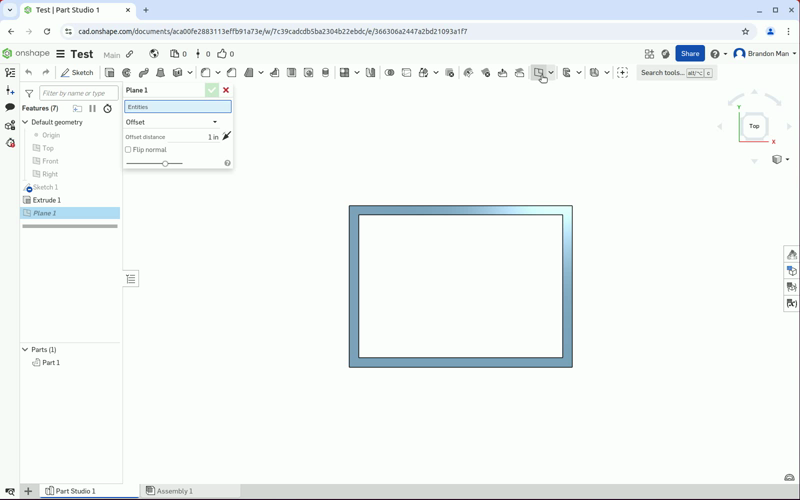
mouse_move(73, 150)
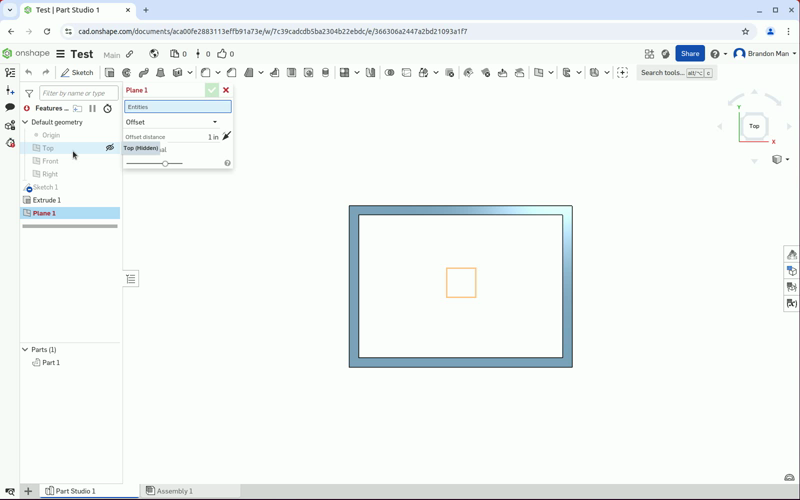
click(73, 150)
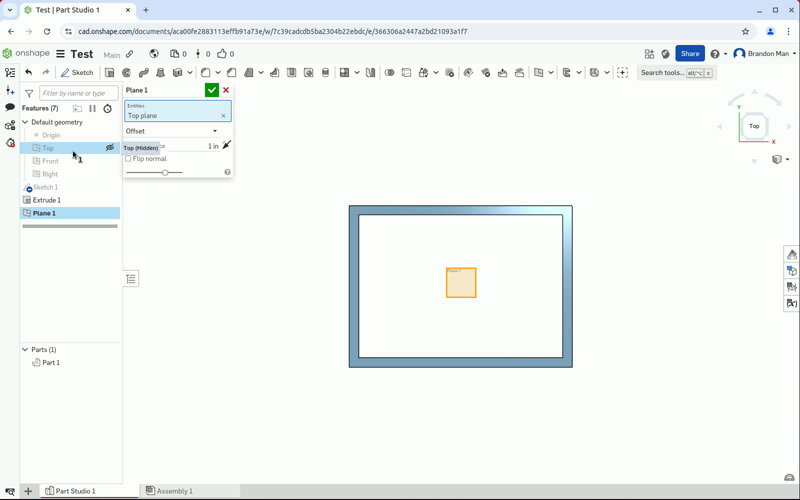
key(tab, 2)
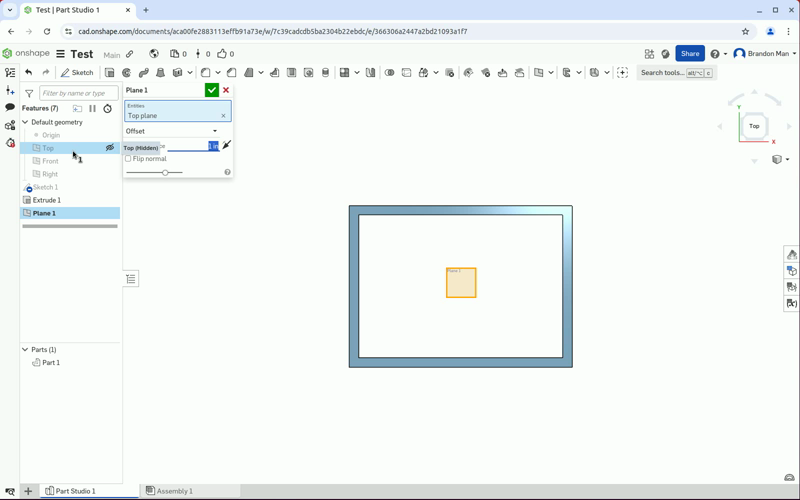
text(4.807)
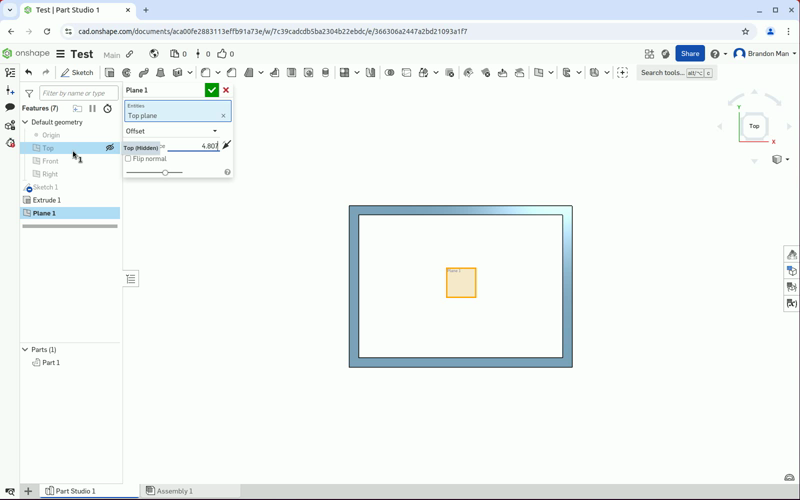
key(enter, 2)
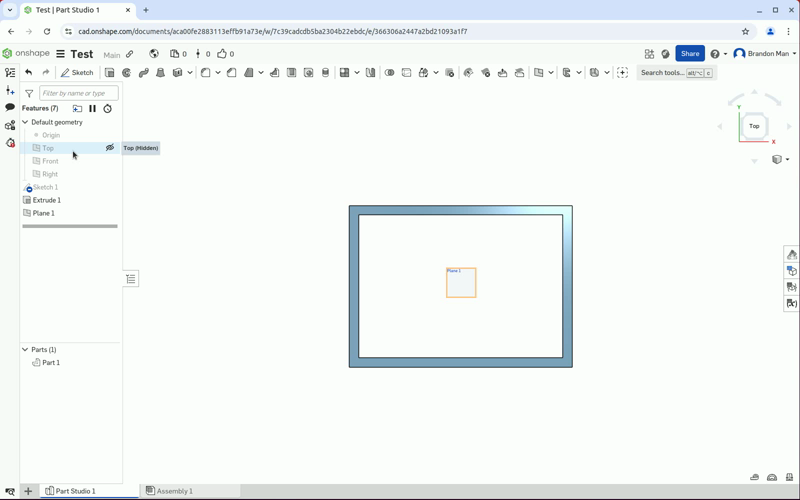
key(shift+s)
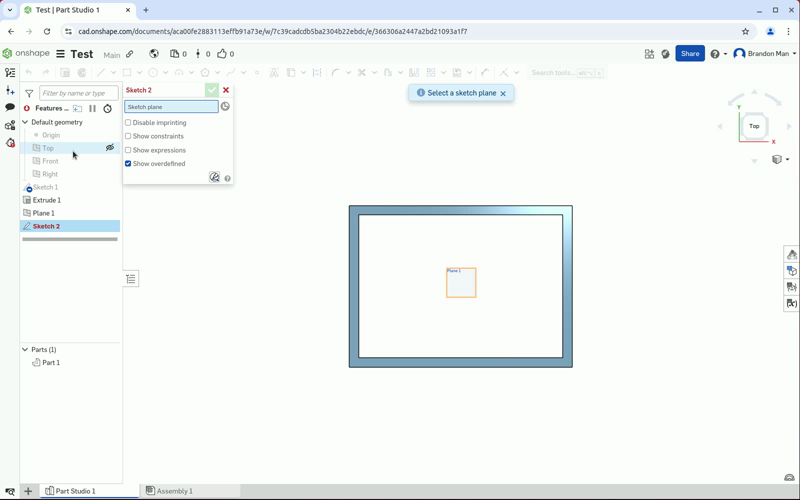
mouse_move(73, 215)
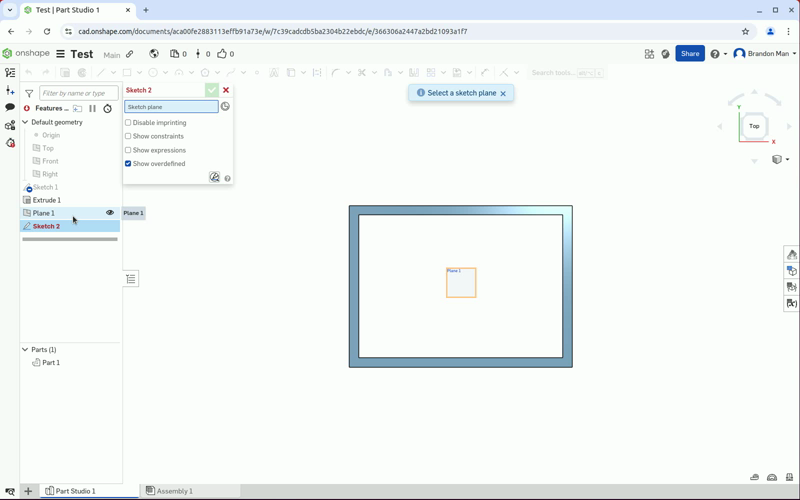
click(73, 215)
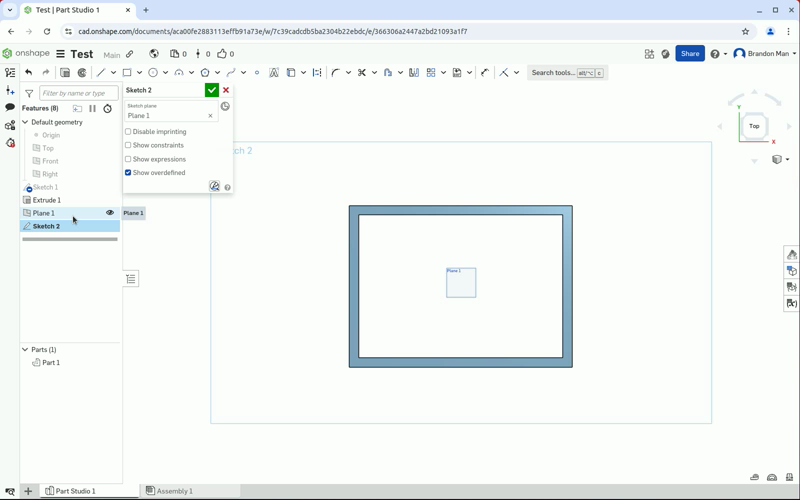
mouse_move(73, 352)
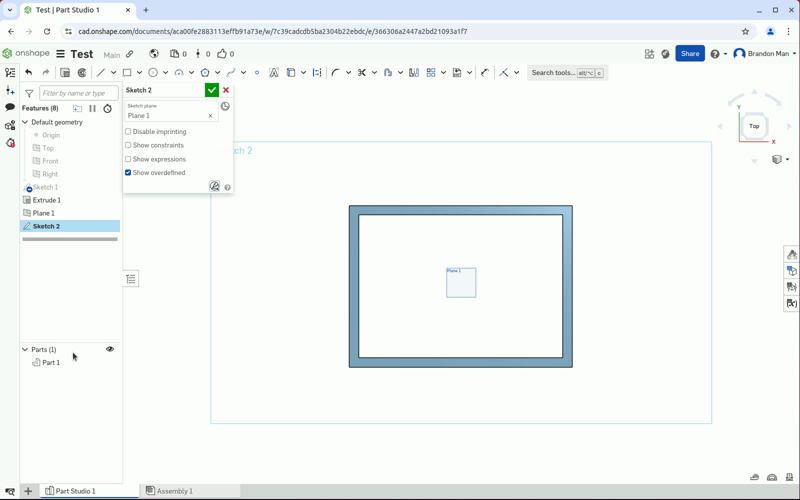
key(y)
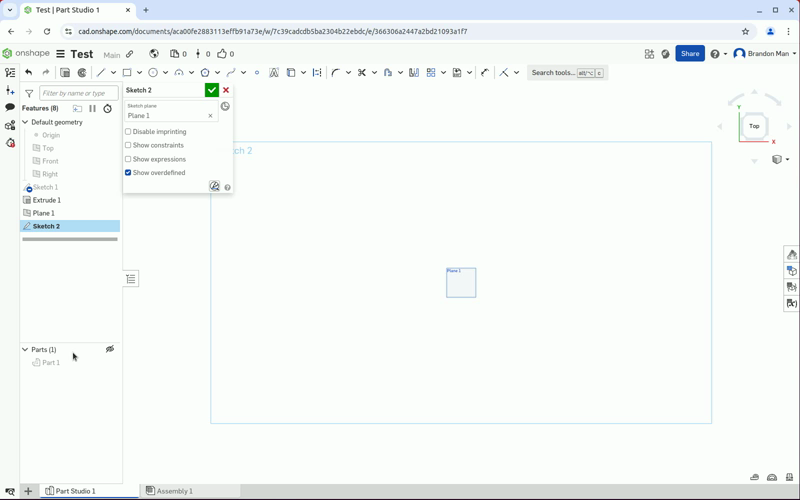
key(l)
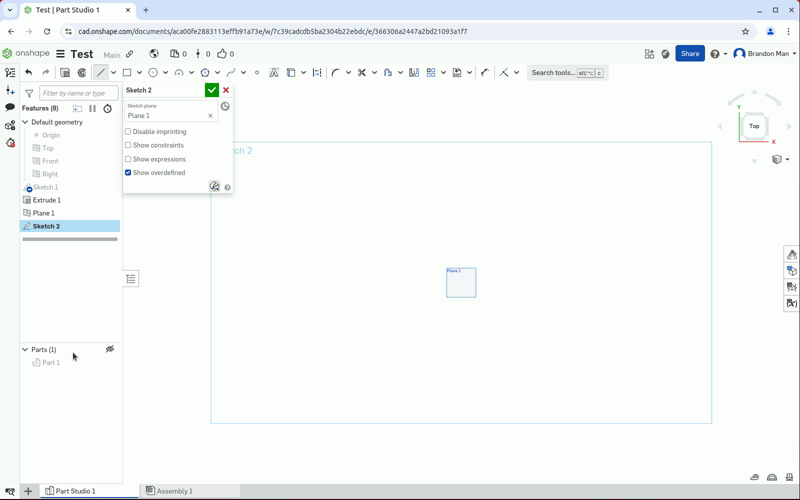
key_down(shift)
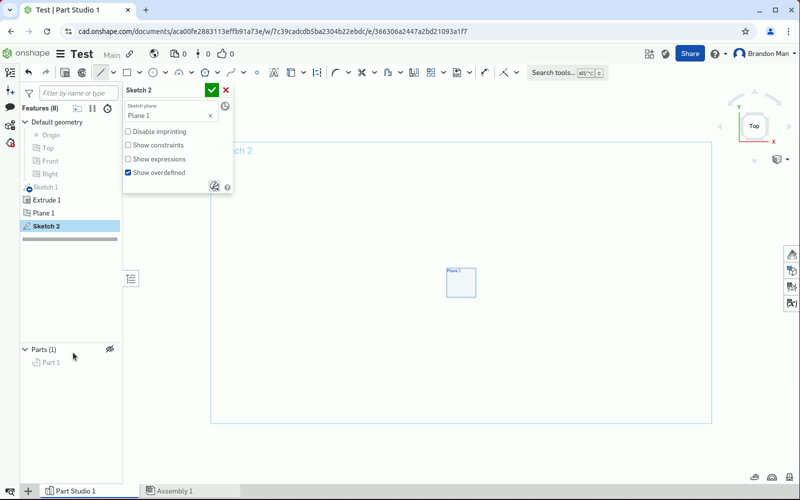
mouse_move(359, 225)
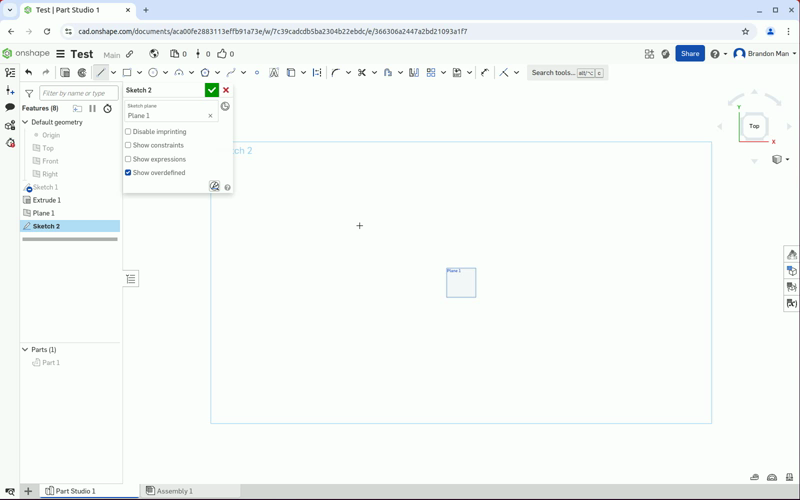
click(359, 225)
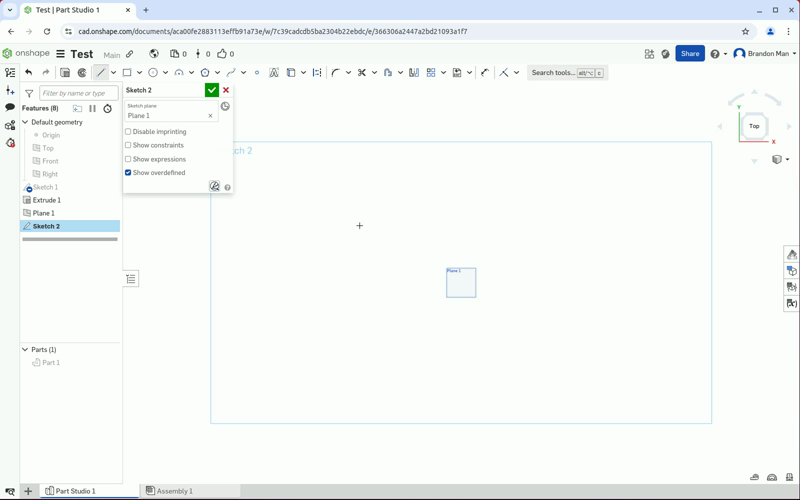
key_up(shift)
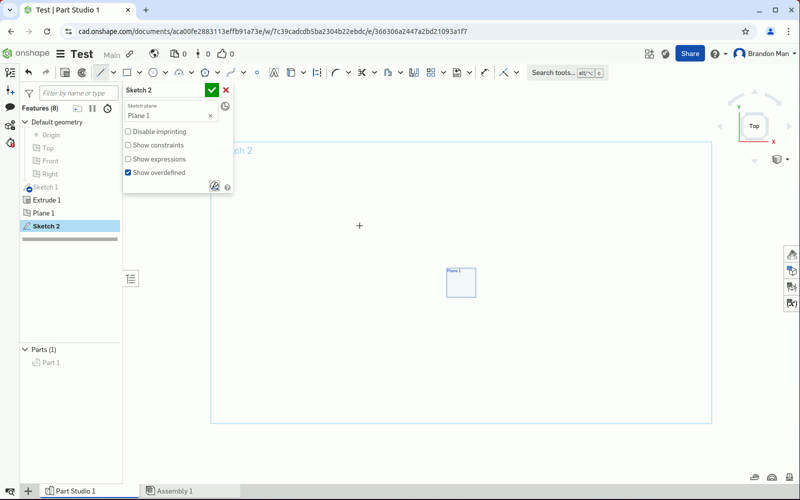
key_down(shift)
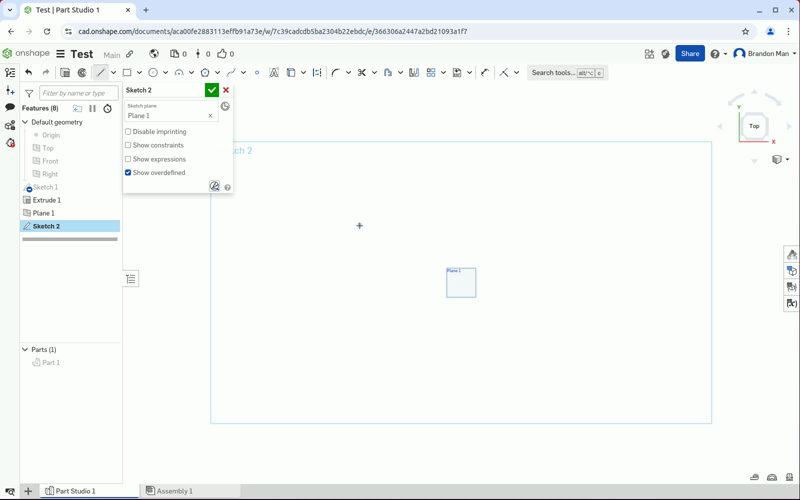
mouse_move(389, 225)
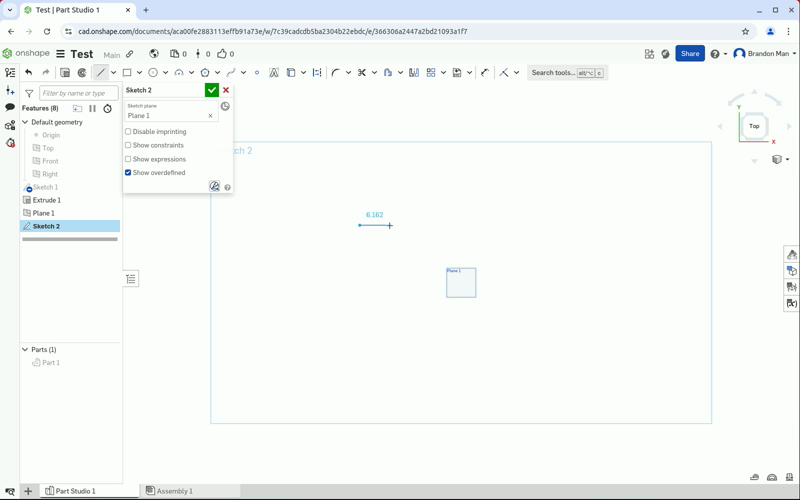
mouse_move(384, 225)
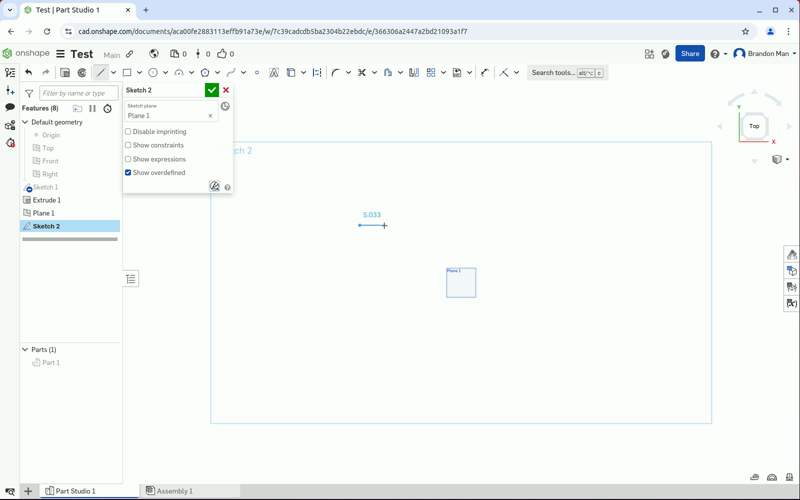
click(384, 225)
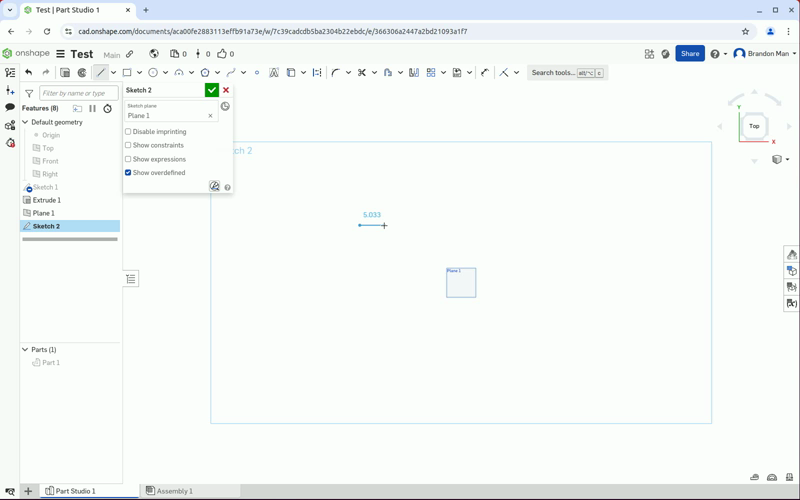
key_up(shift)
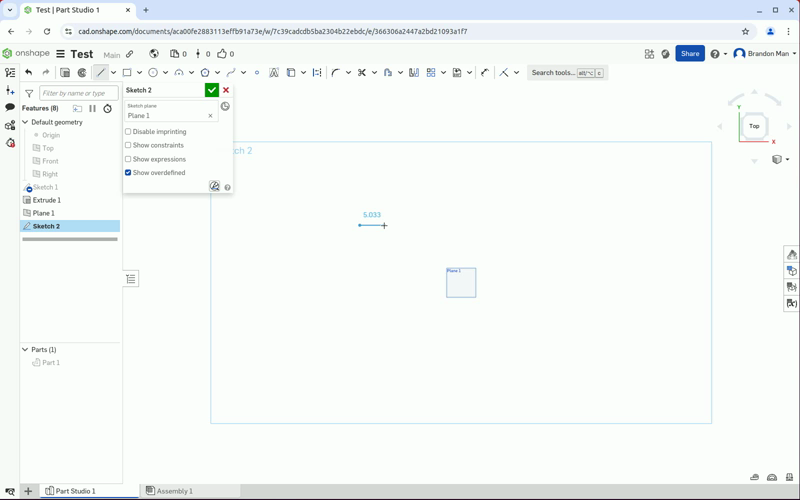
key_down(shift)
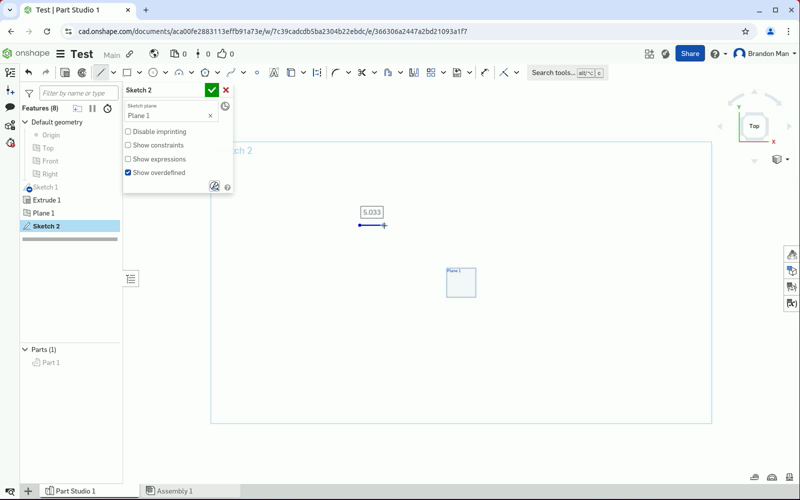
mouse_move(414, 225)
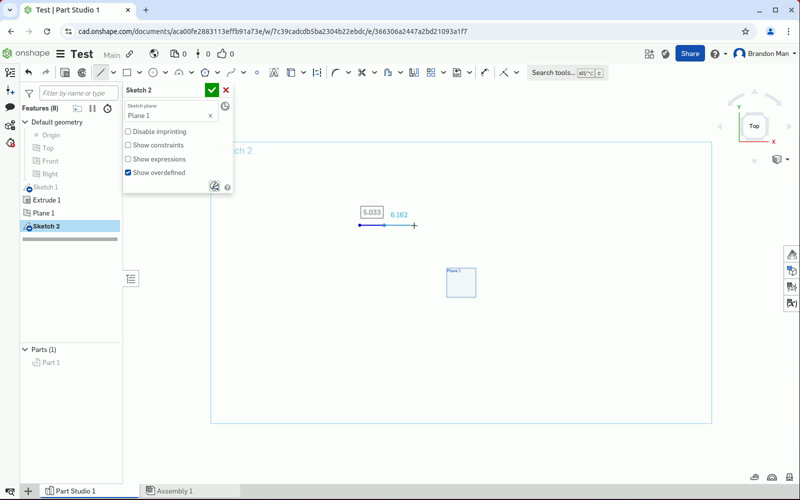
mouse_move(384, 214)
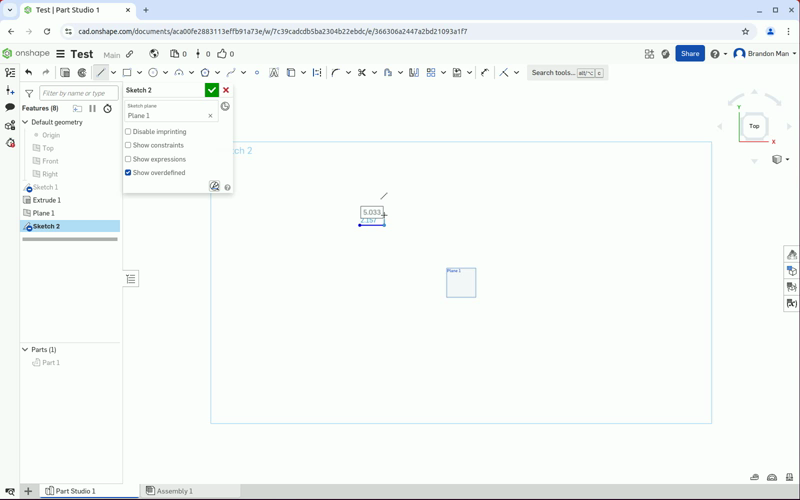
click(384, 214)
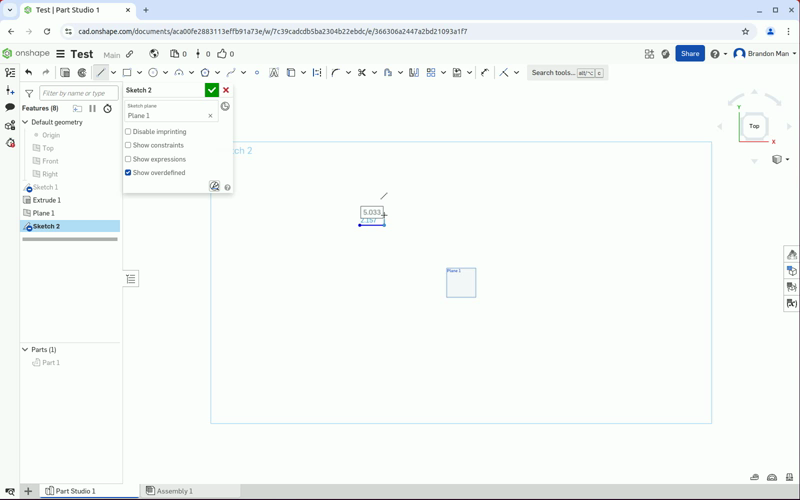
key_up(shift)
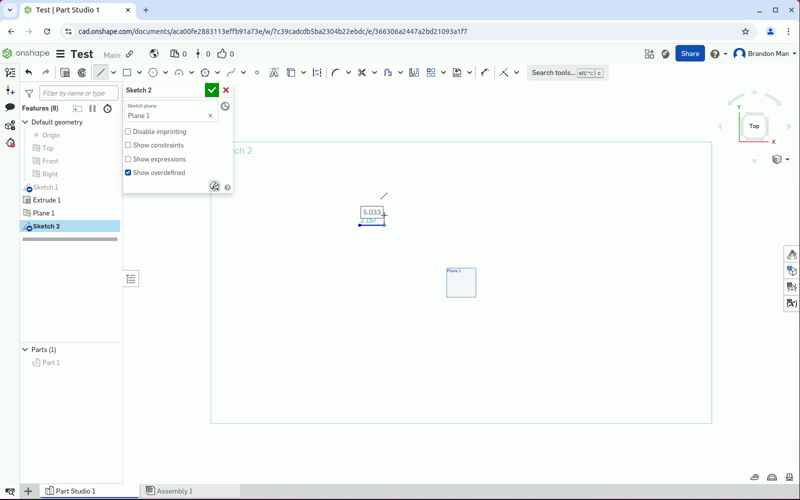
key_down(shift)
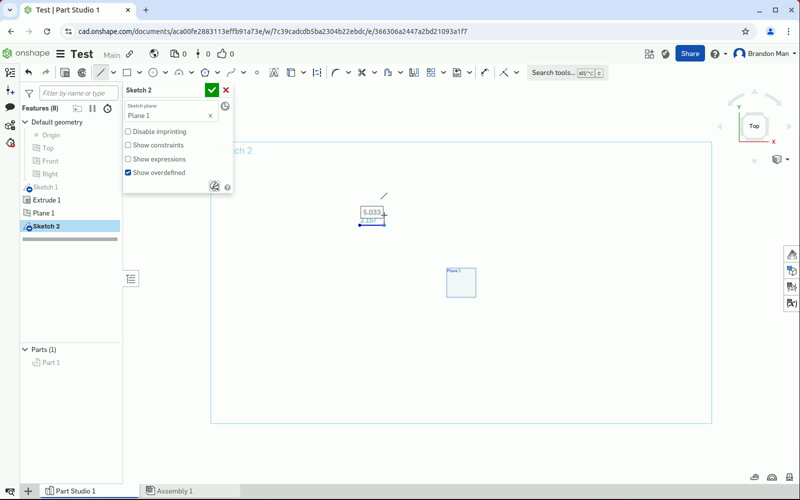
mouse_move(414, 214)
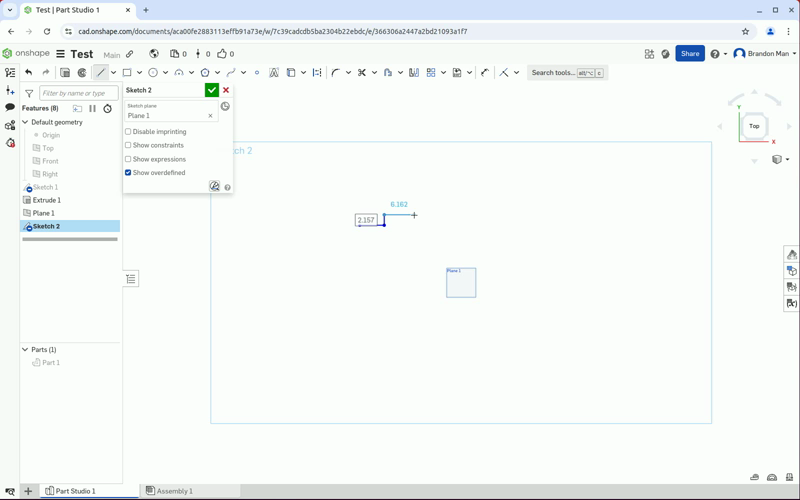
mouse_move(359, 214)
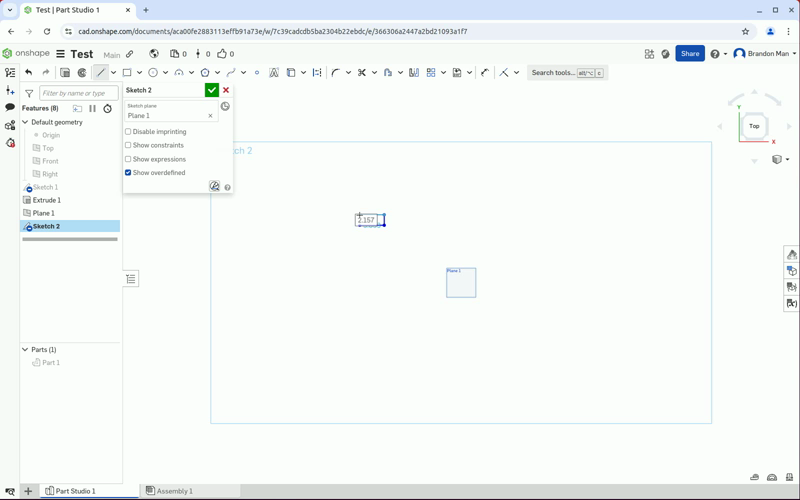
click(359, 214)
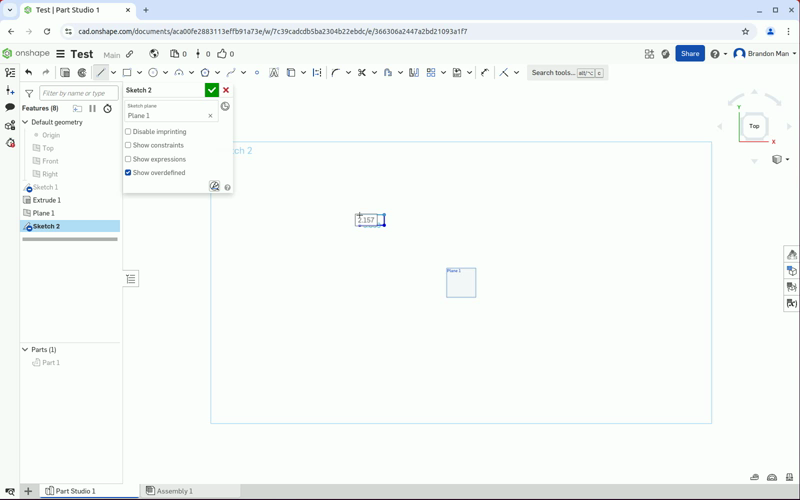
key_up(shift)
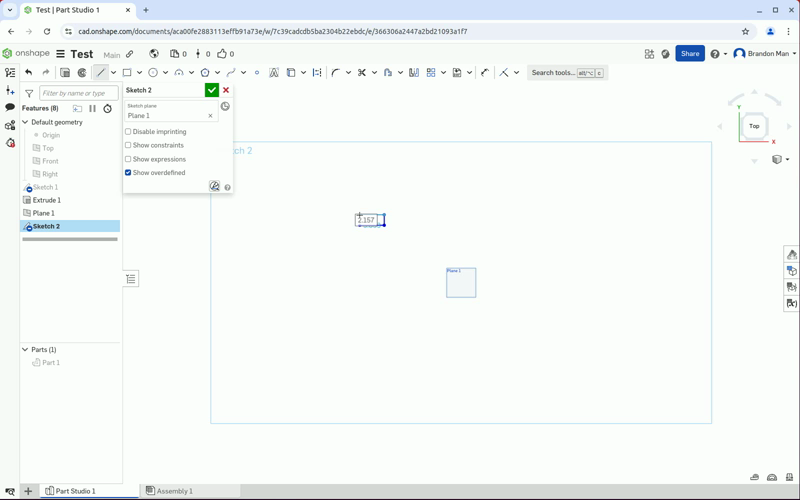
mouse_move(389, 214)
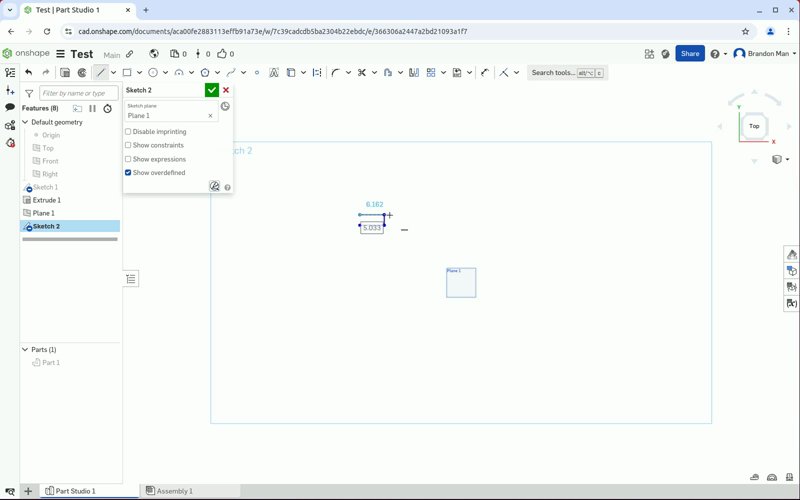
key_down(shift)
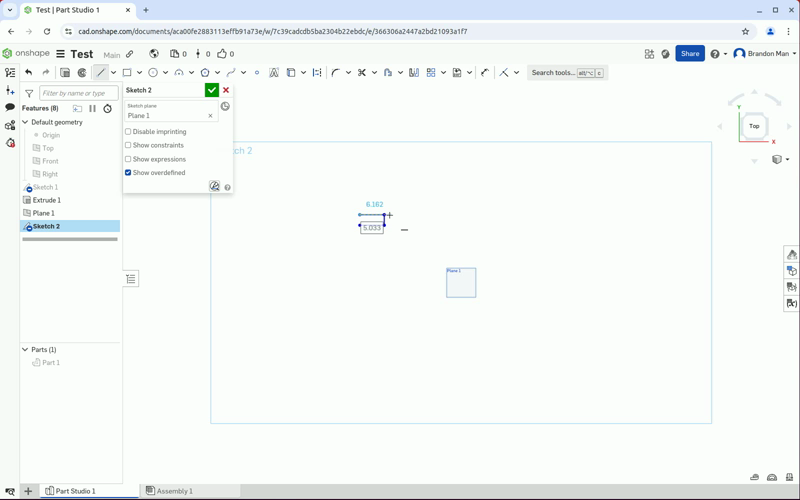
mouse_move(359, 225)
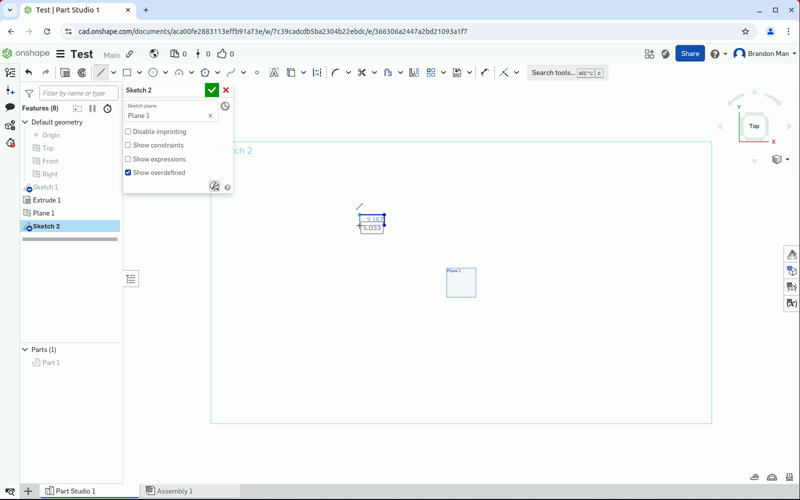
key_up(shift)
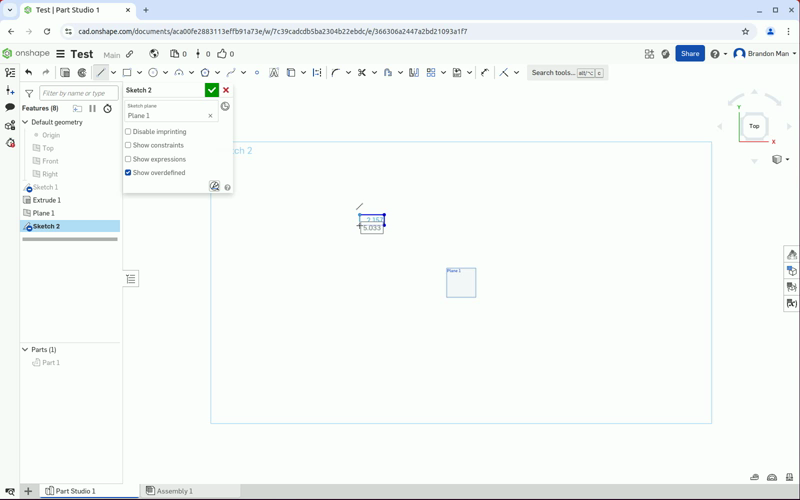
click(359, 225)
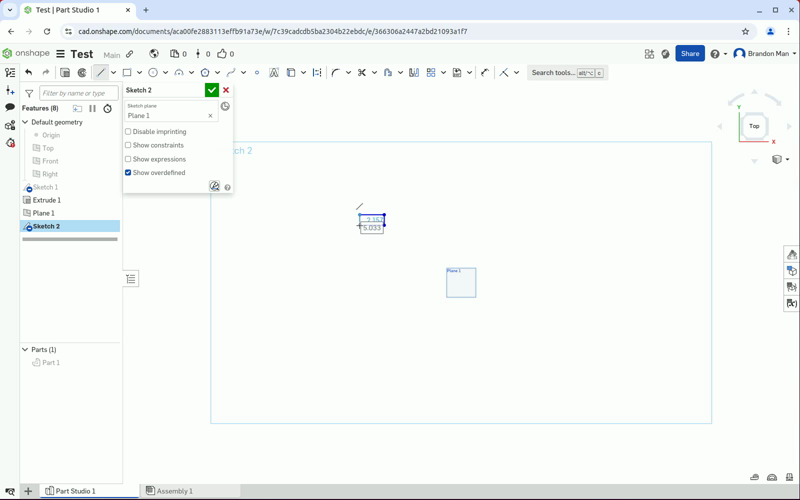
key(esc)
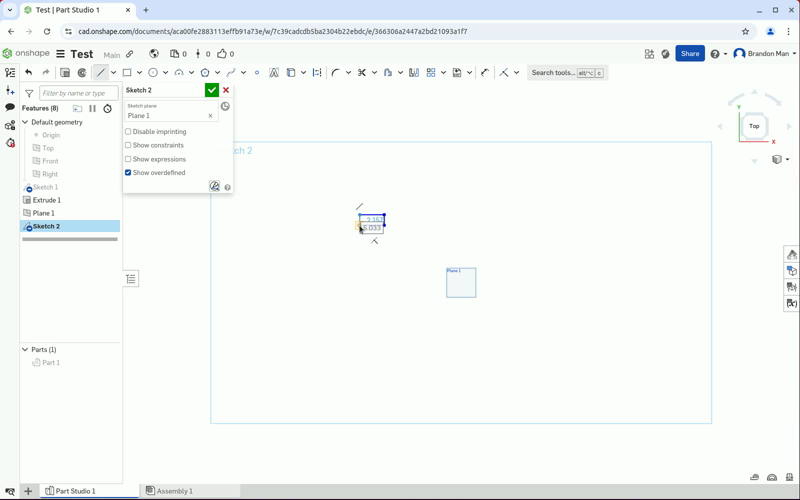
mouse_move(365, 215)
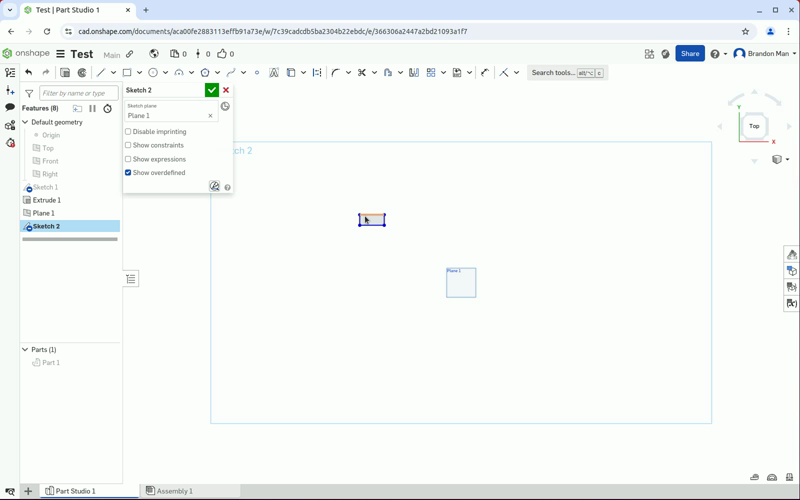
scroll(6)
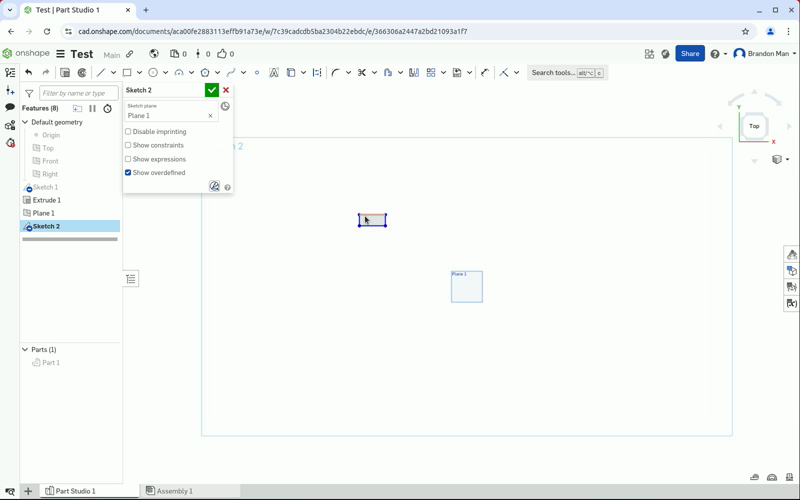
scroll(6)
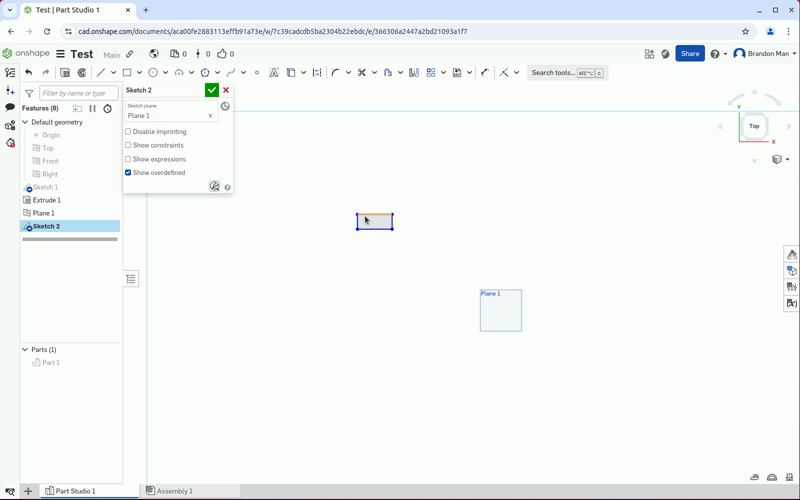
scroll(6)
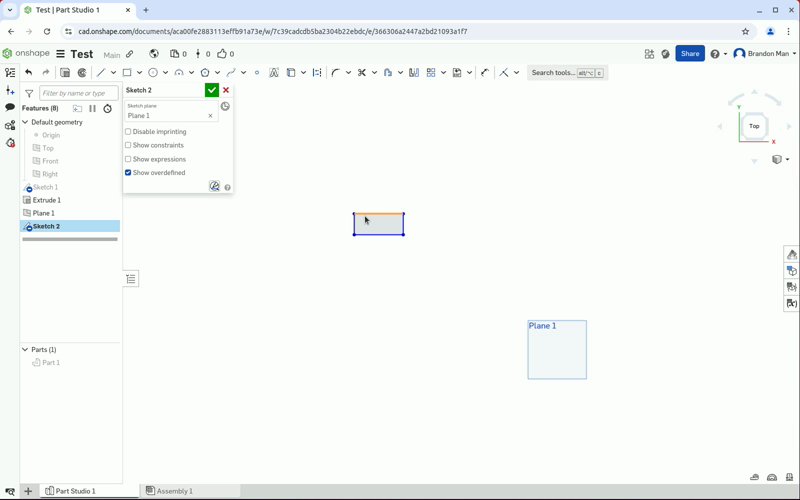
scroll(6)
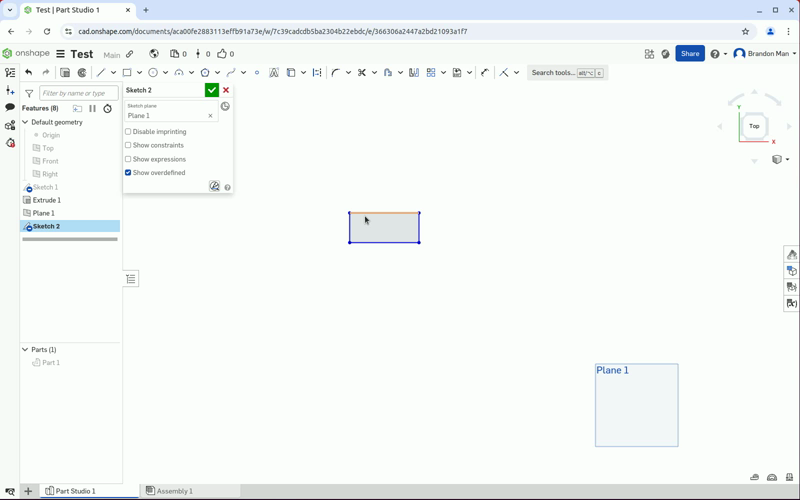
scroll(6)
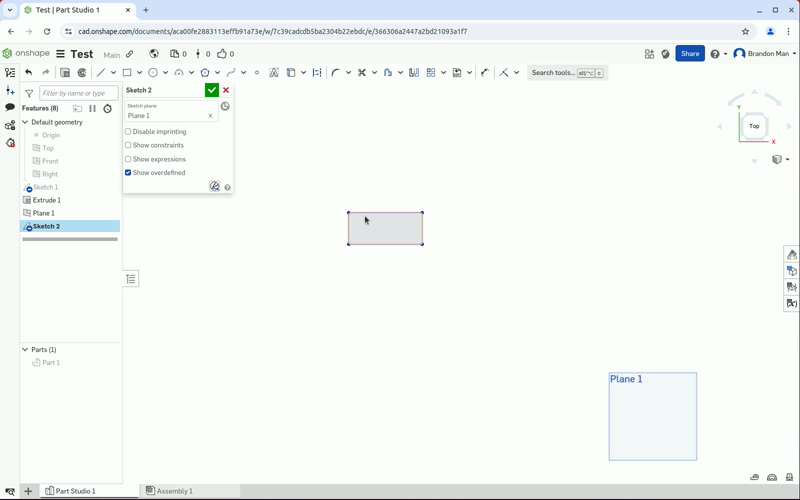
scroll(6)
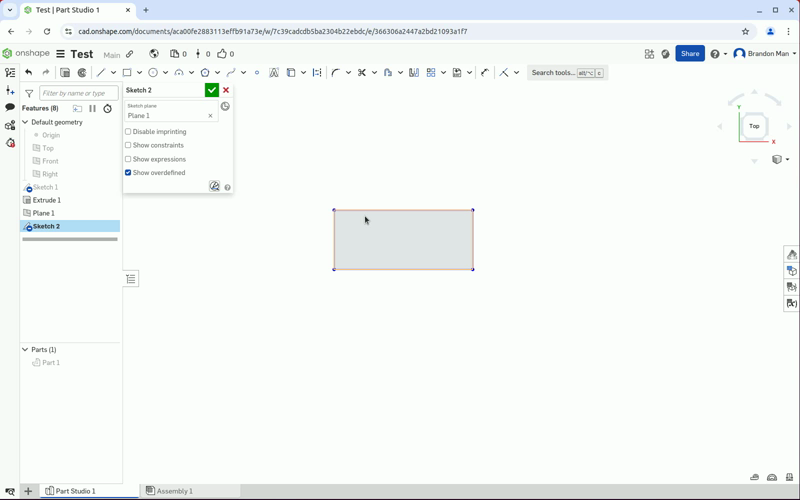
scroll(6)
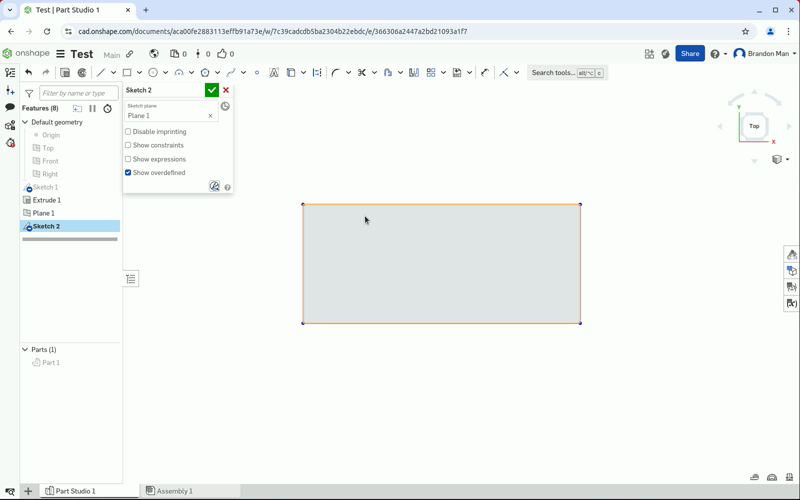
click(365, 215)
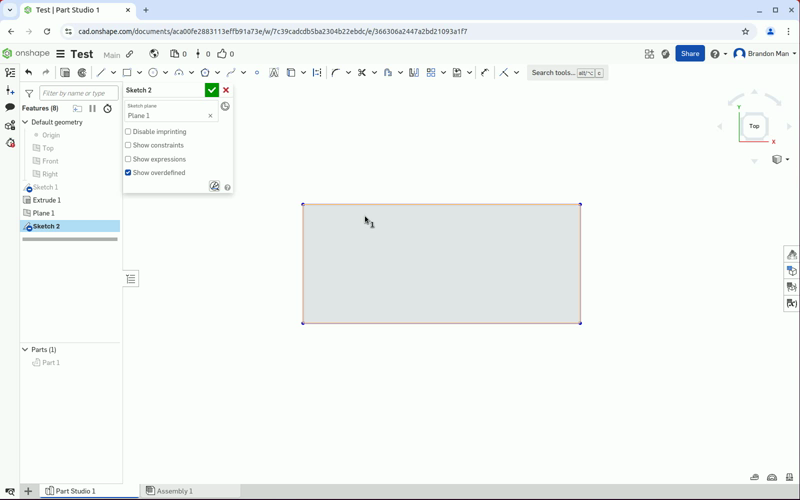
scroll(-6)
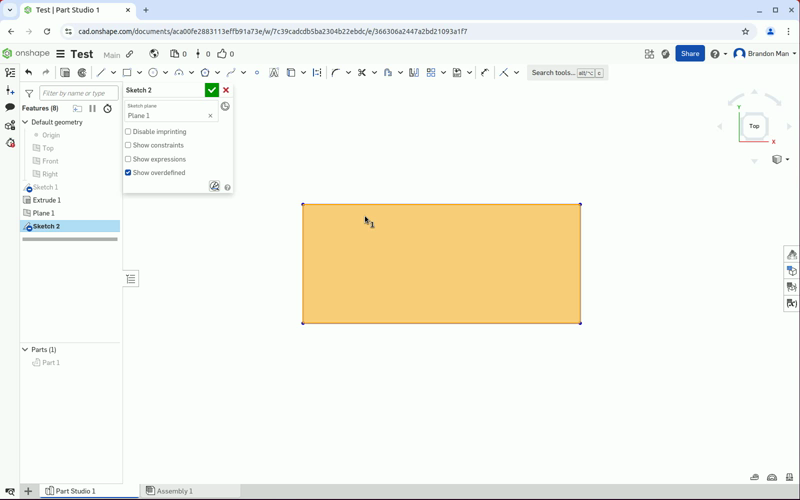
scroll(-6)
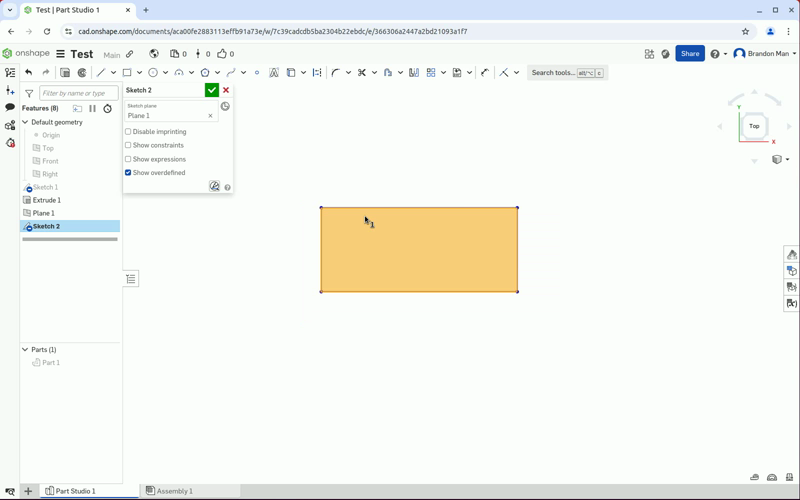
scroll(-6)
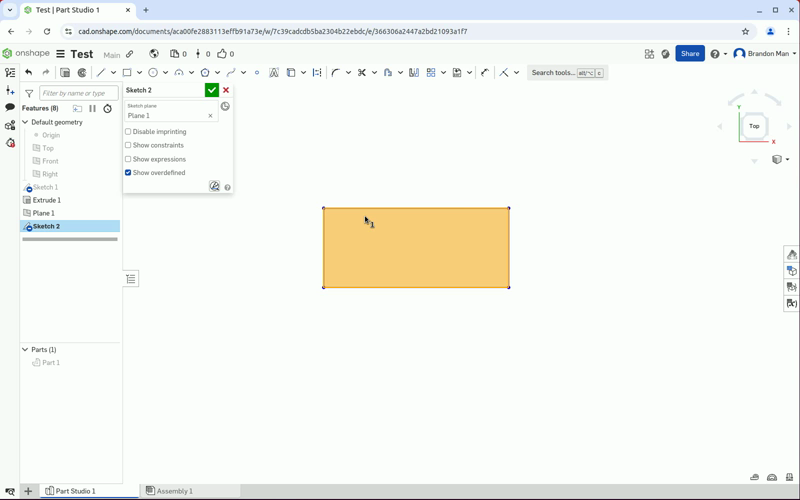
scroll(-6)
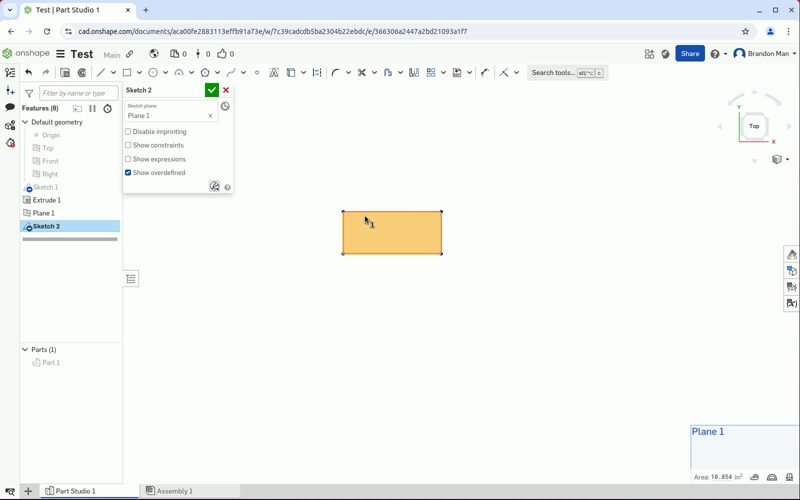
scroll(-6)
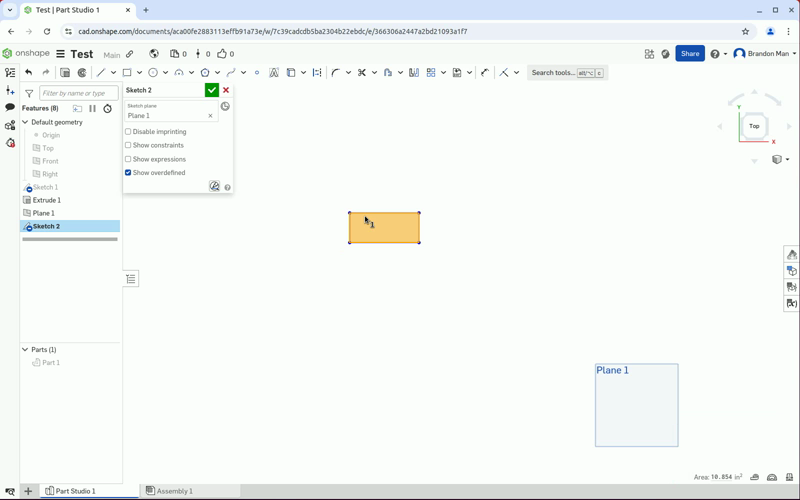
scroll(-6)
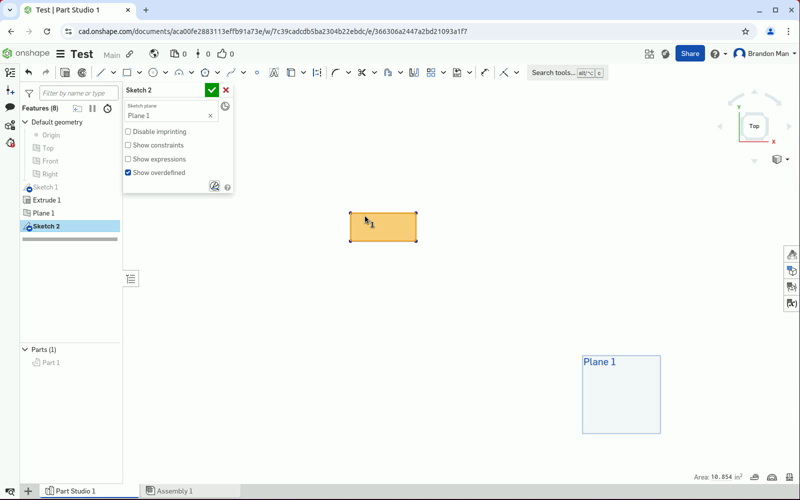
scroll(-6)
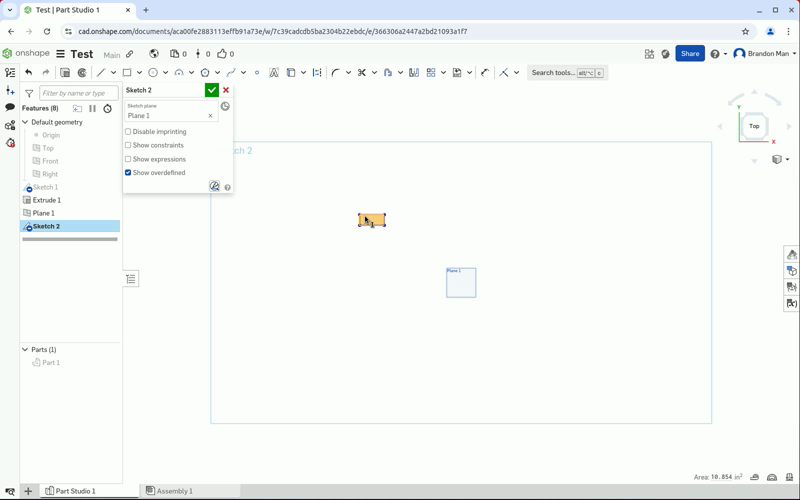
mouse_move(73, 352)
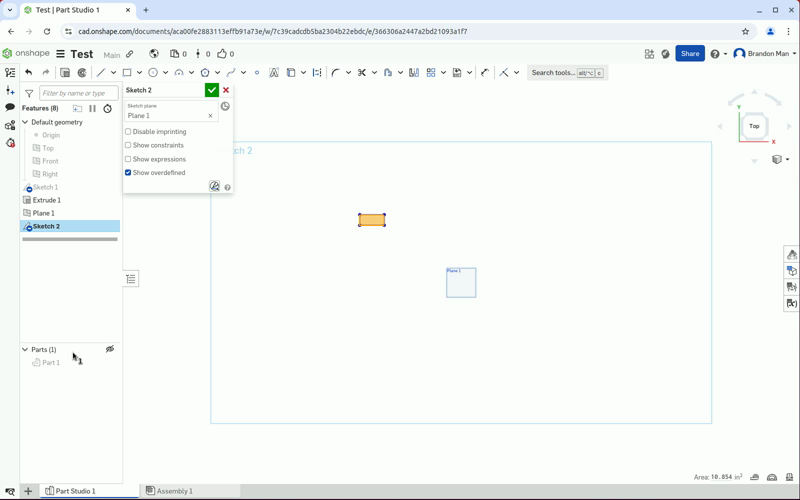
key(shift+y)
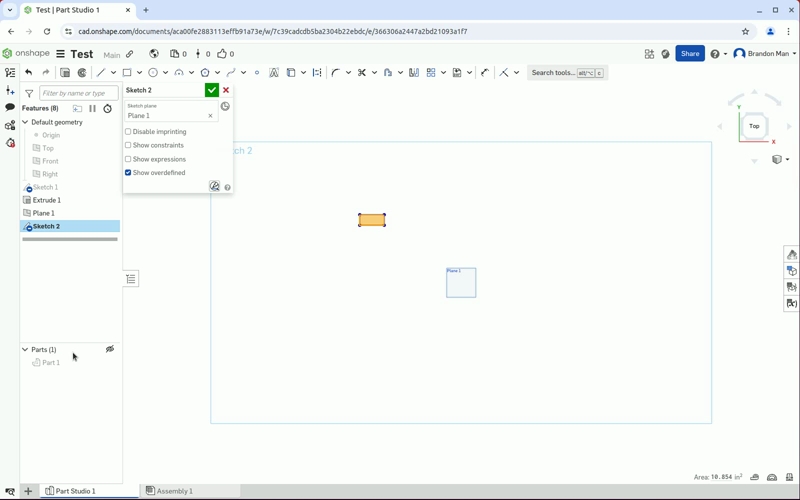
key(shift+e)
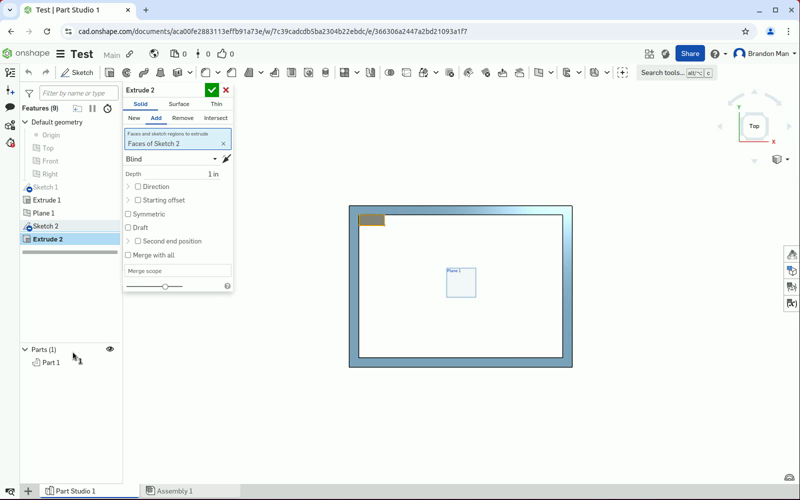
mouse_move(143, 106)
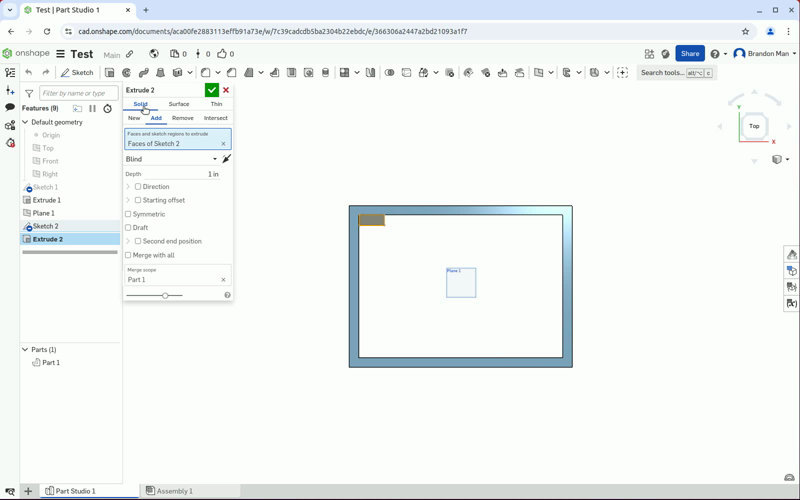
click(143, 106)
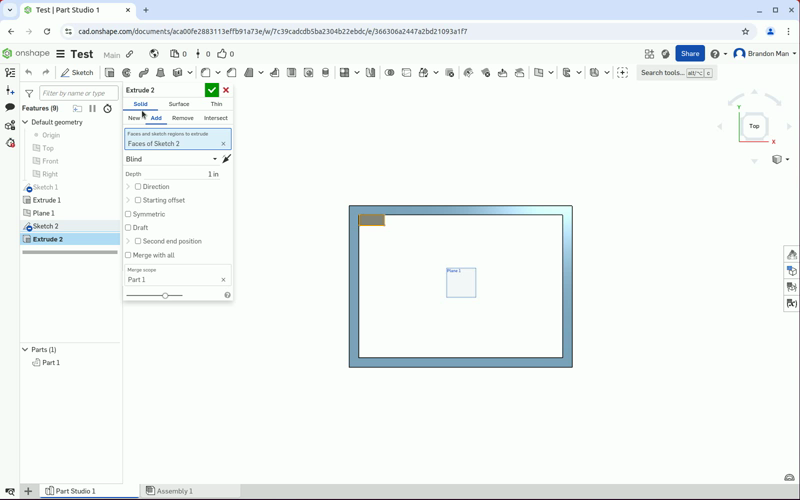
mouse_move(137, 120)
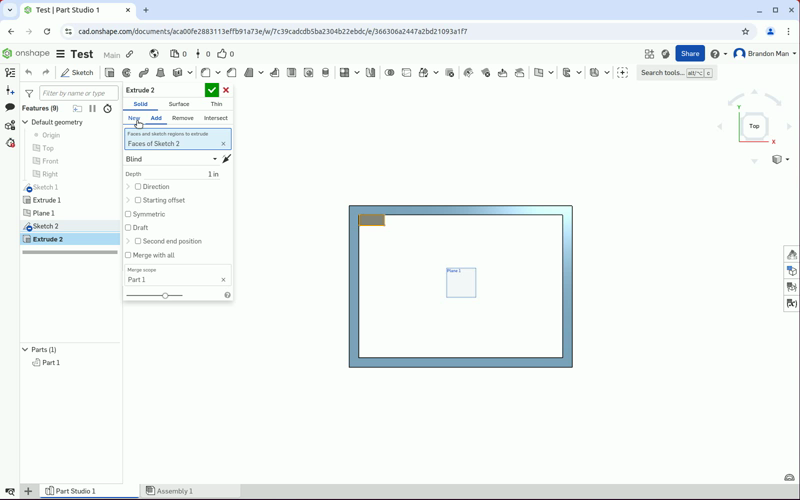
click(137, 120)
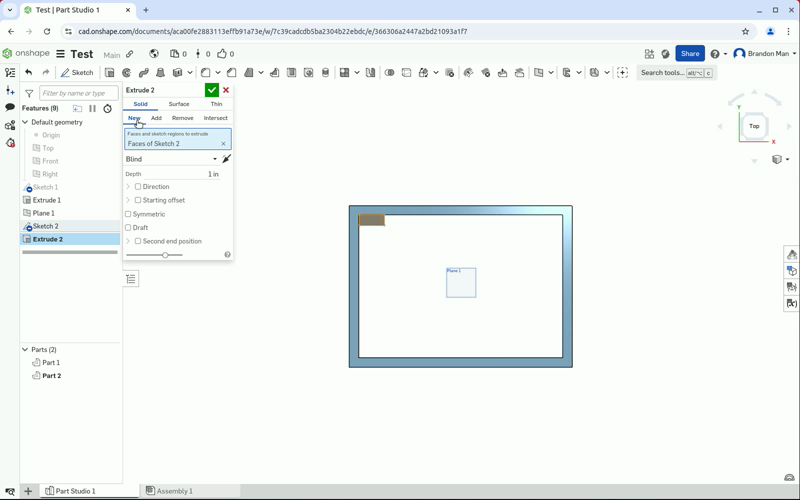
key(tab, 4)
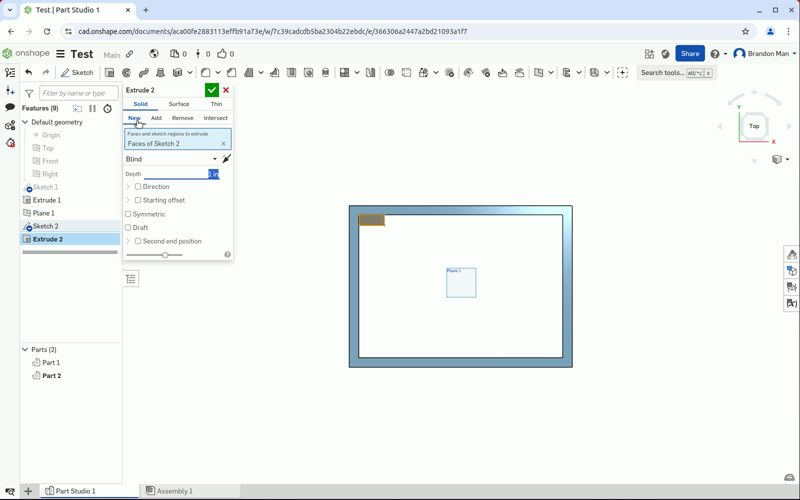
text(-20.46)
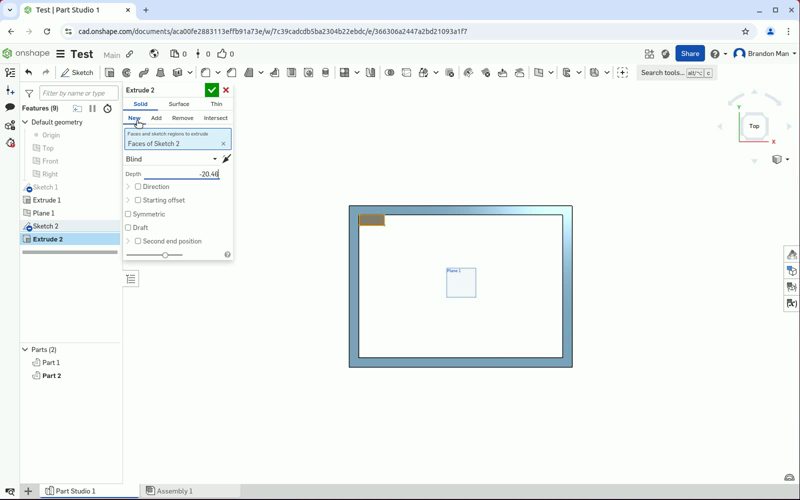
key(enter)
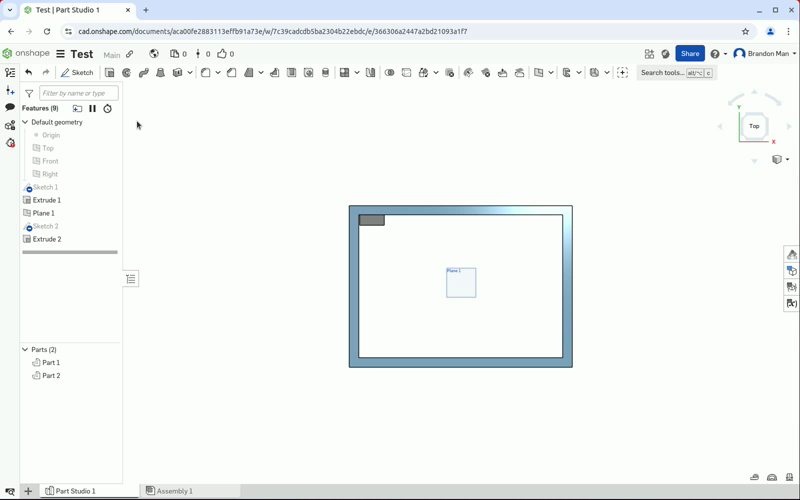
key(shift+h)
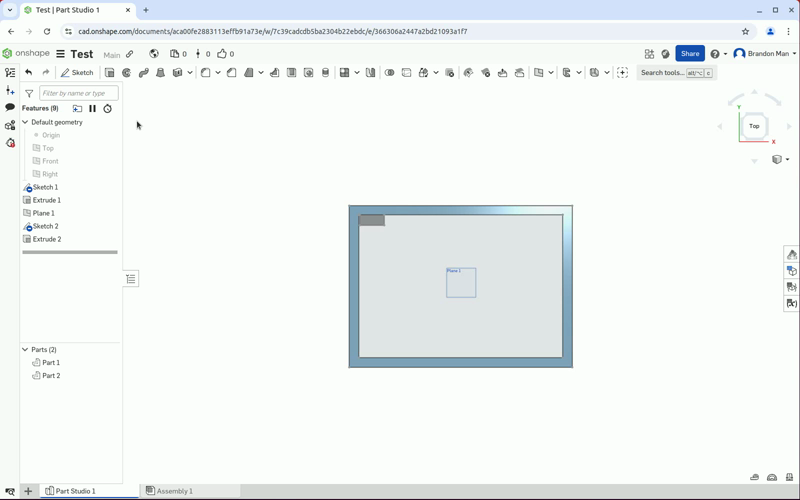
key(shift+h)
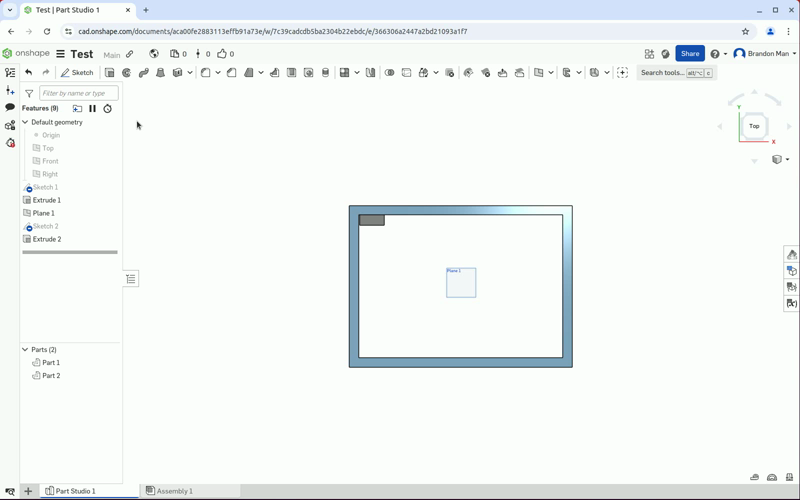
mouse_move(73, 189)
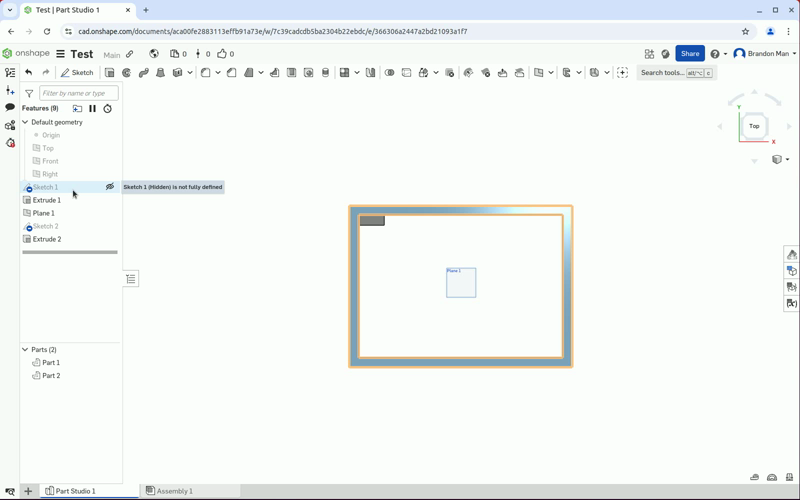
click(73, 189)
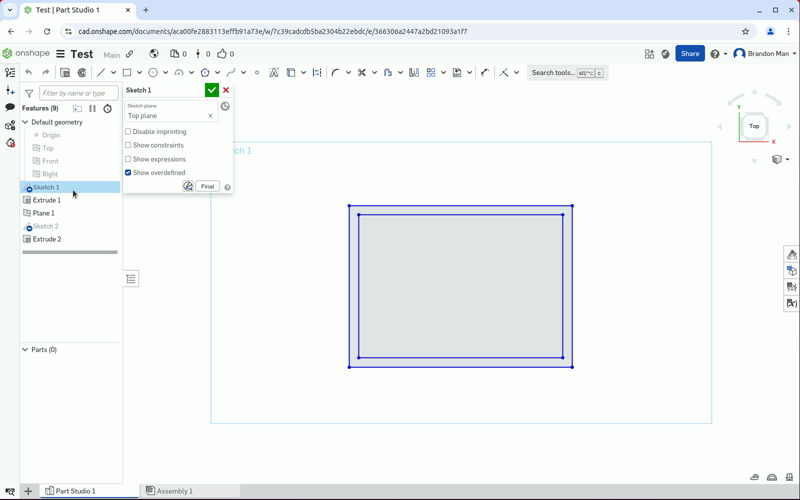
mouse_move(229, 92)
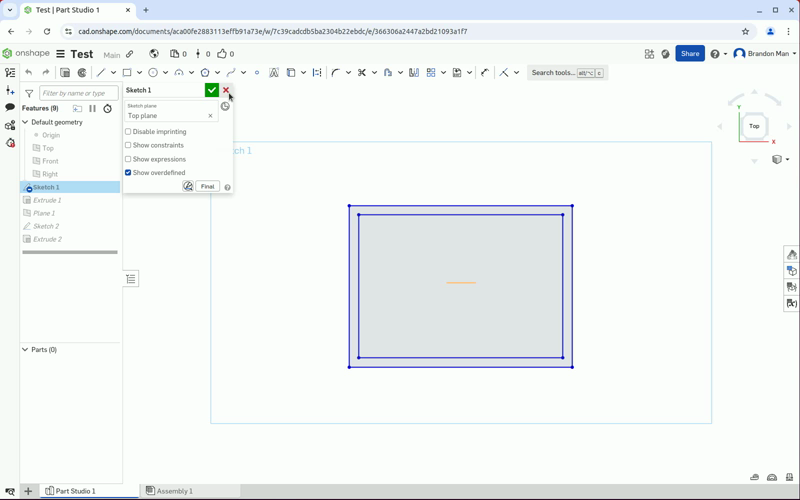
click(229, 92)
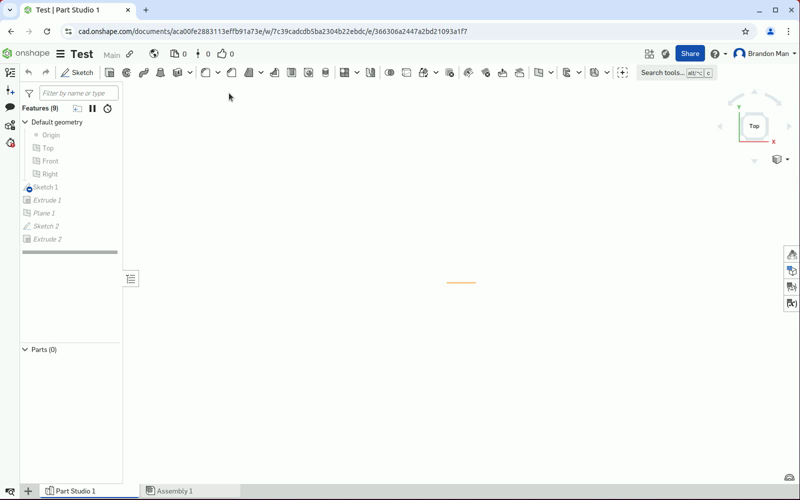
key(shift+s)
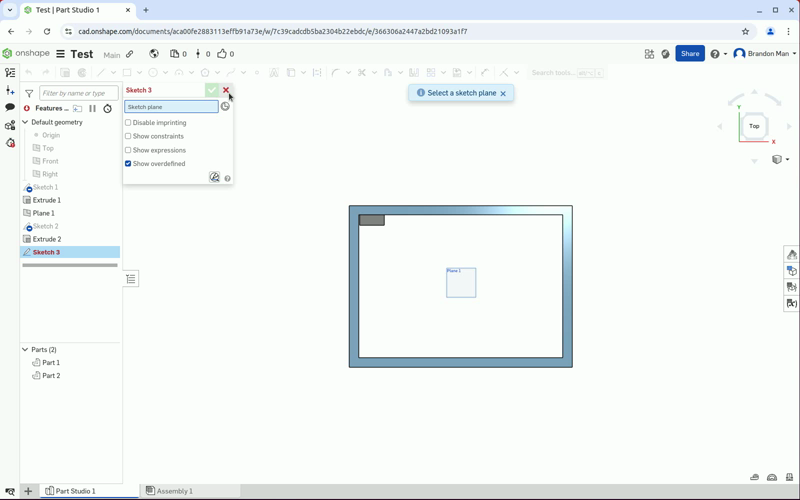
mouse_move(73, 215)
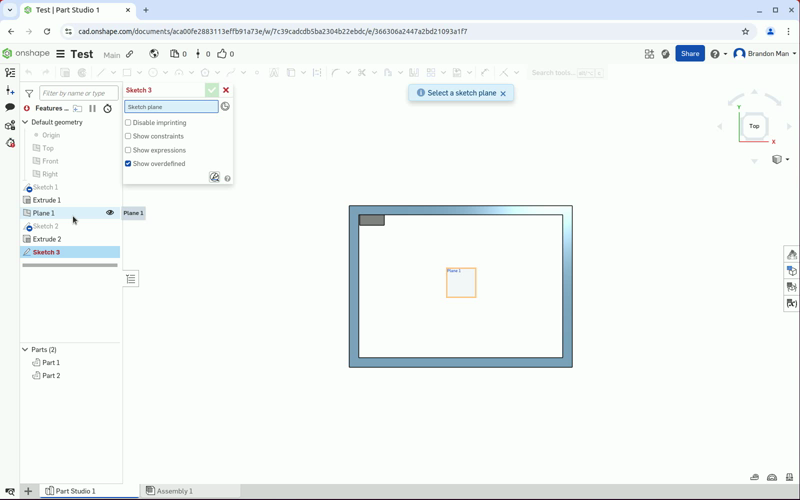
click(73, 215)
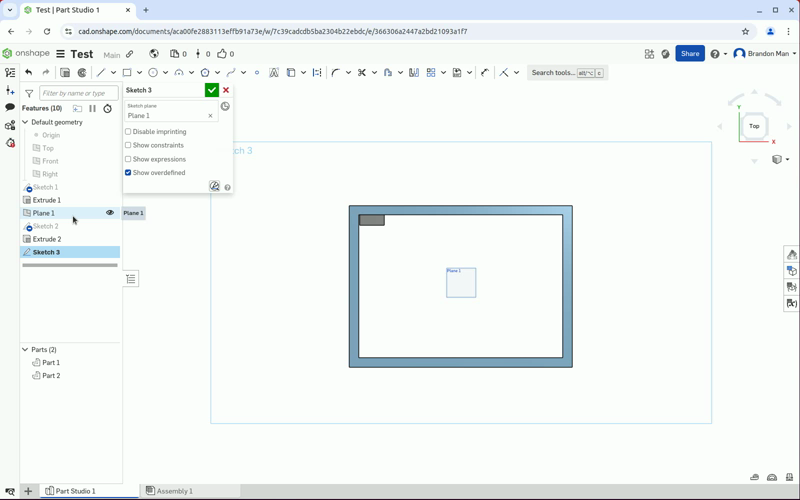
mouse_move(73, 352)
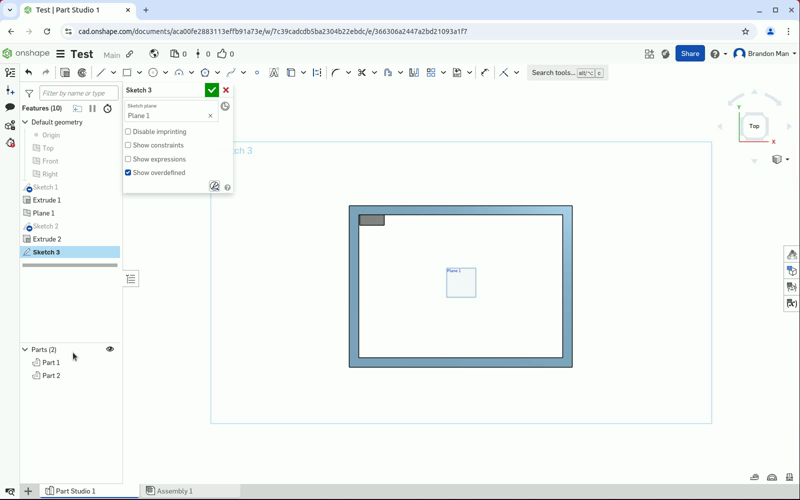
key(y)
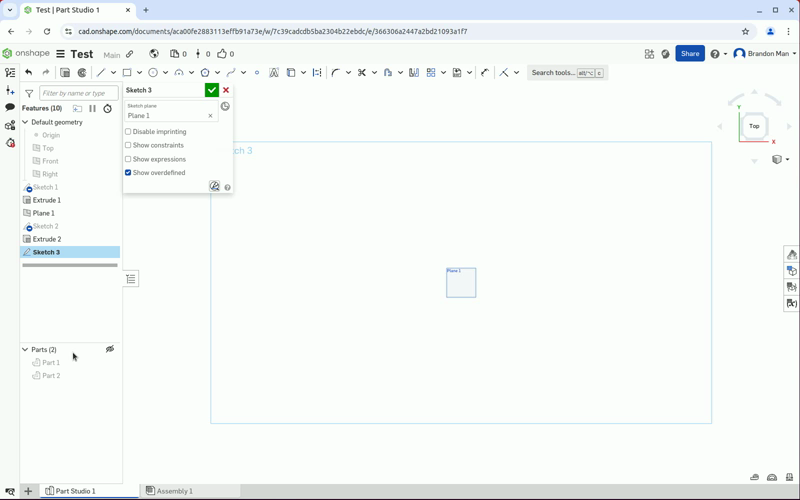
key(l)
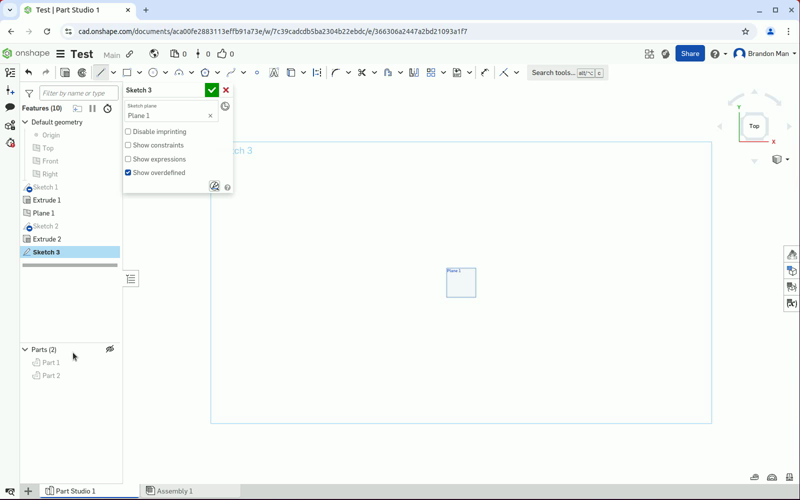
key_down(shift)
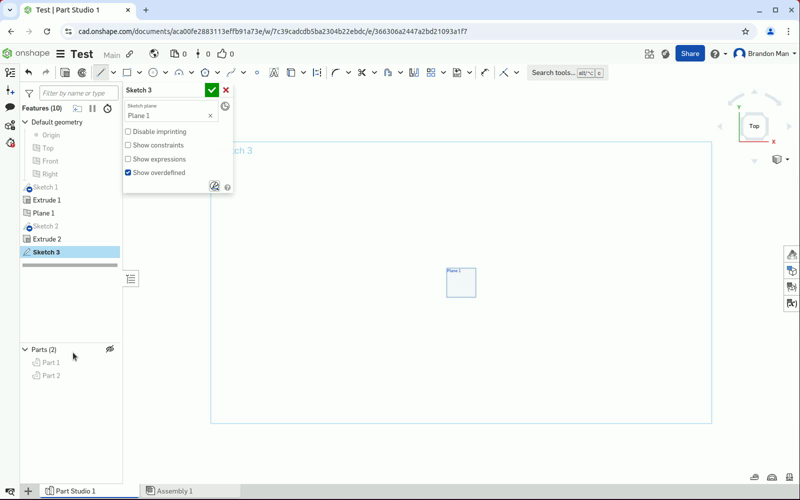
mouse_move(359, 357)
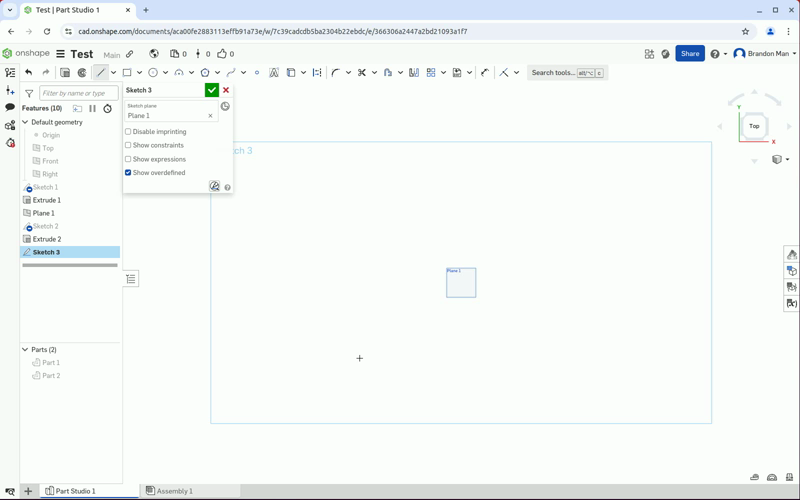
click(359, 357)
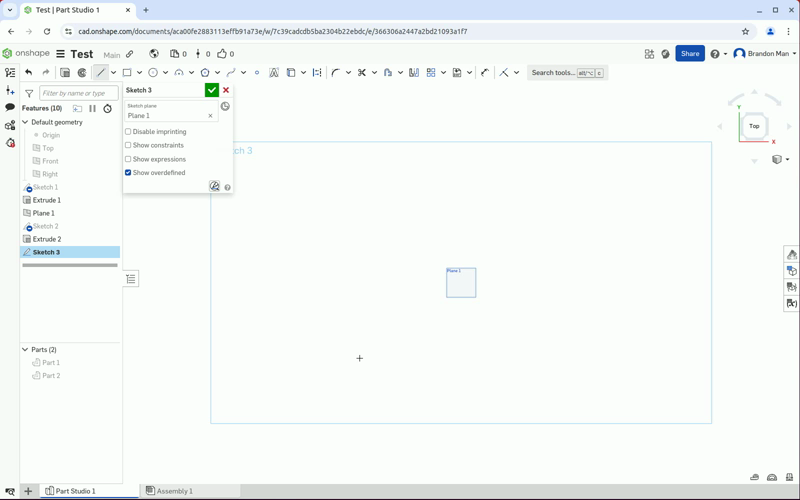
key_up(shift)
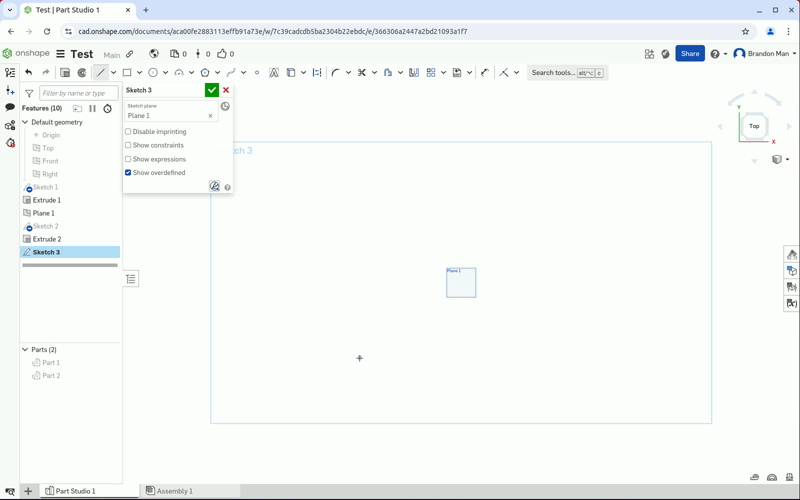
key_down(shift)
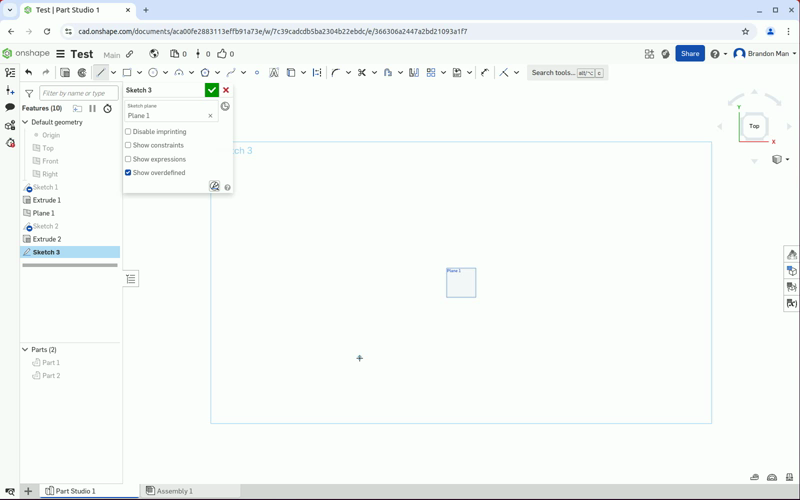
mouse_move(389, 357)
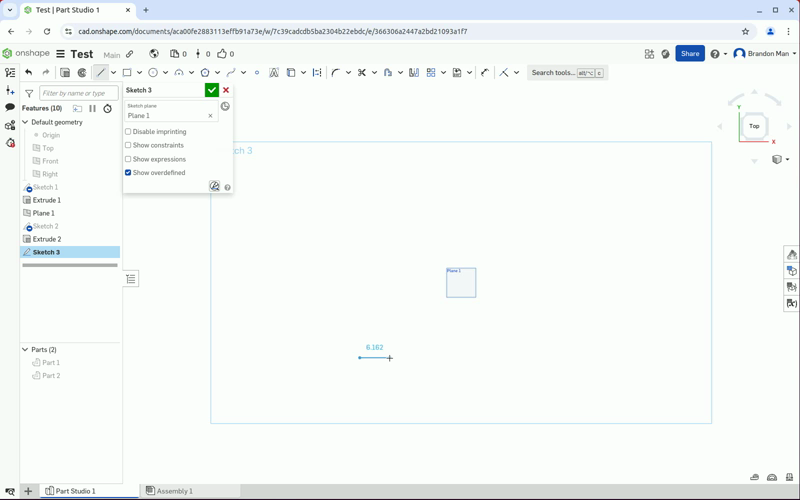
mouse_move(384, 357)
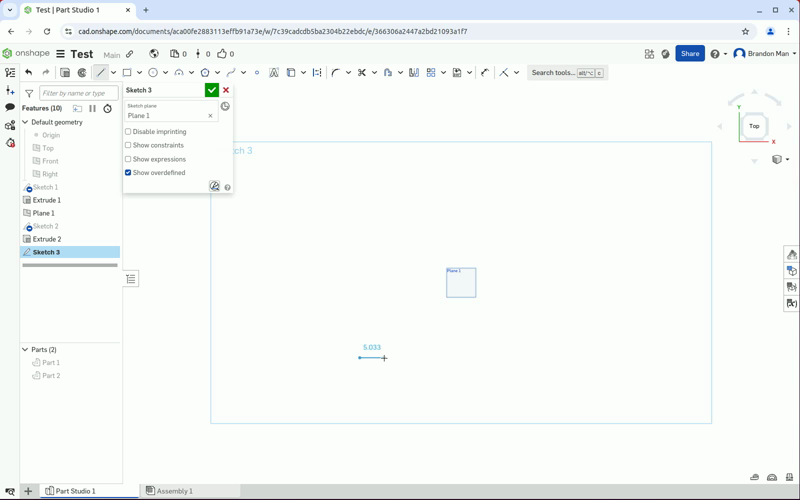
click(384, 357)
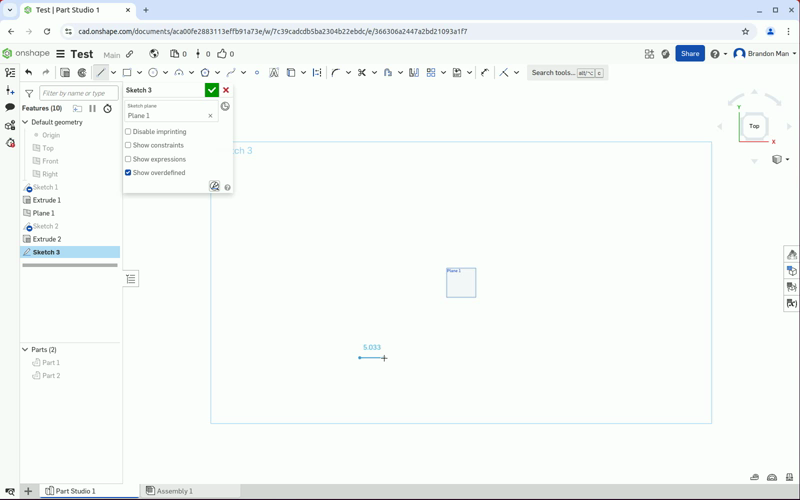
key_up(shift)
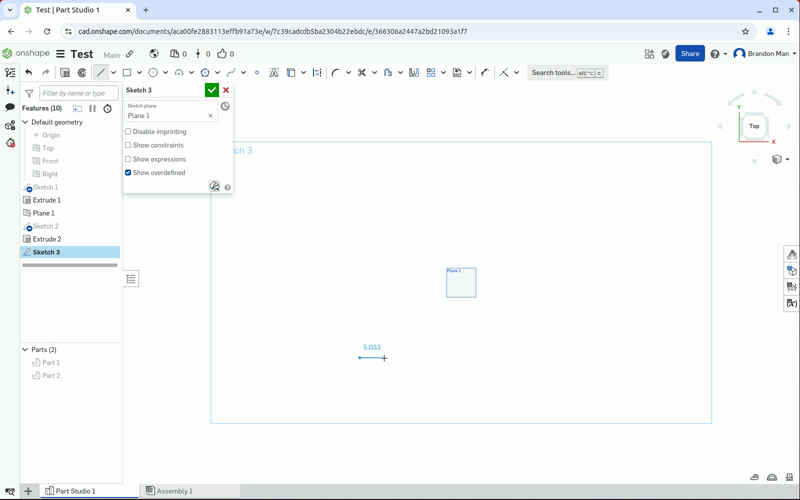
key_down(shift)
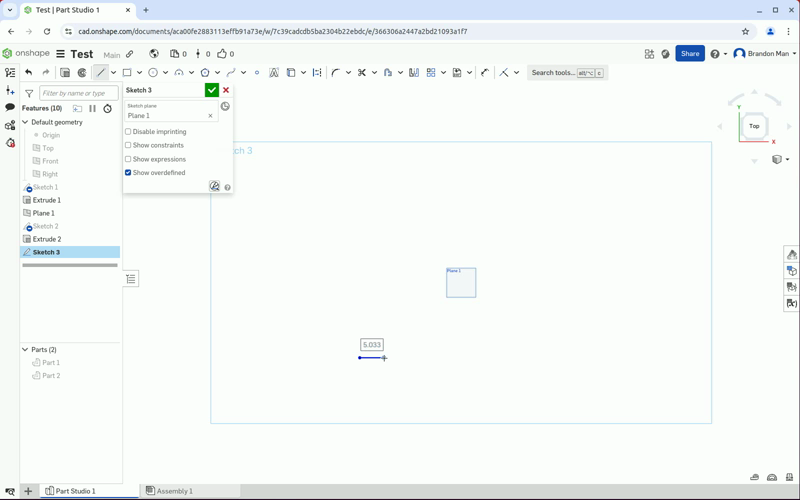
mouse_move(414, 357)
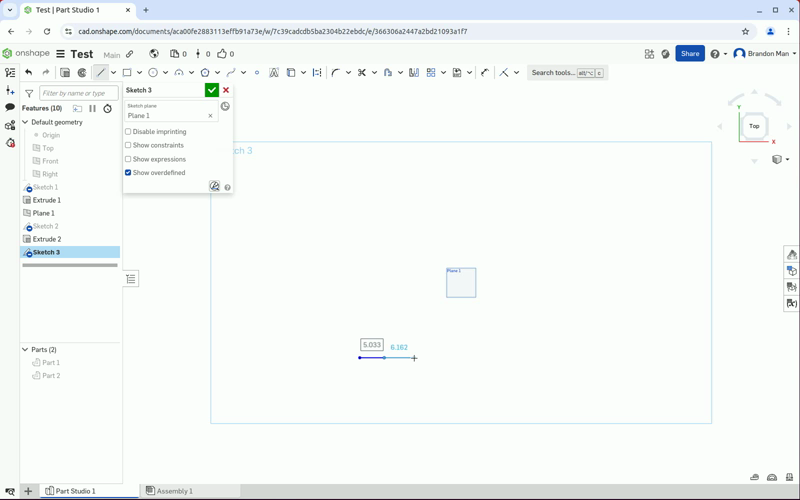
mouse_move(384, 347)
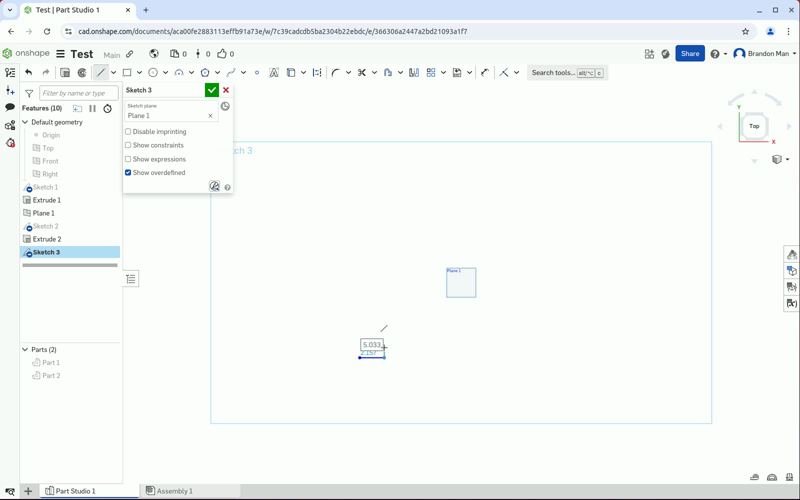
click(384, 347)
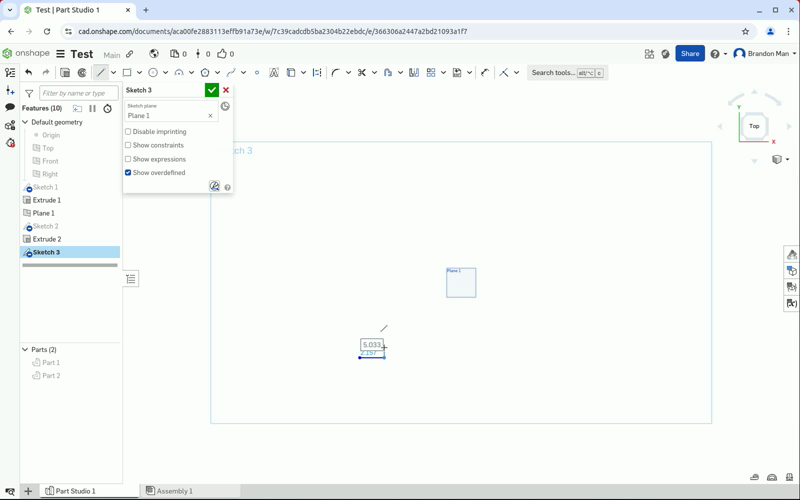
key_up(shift)
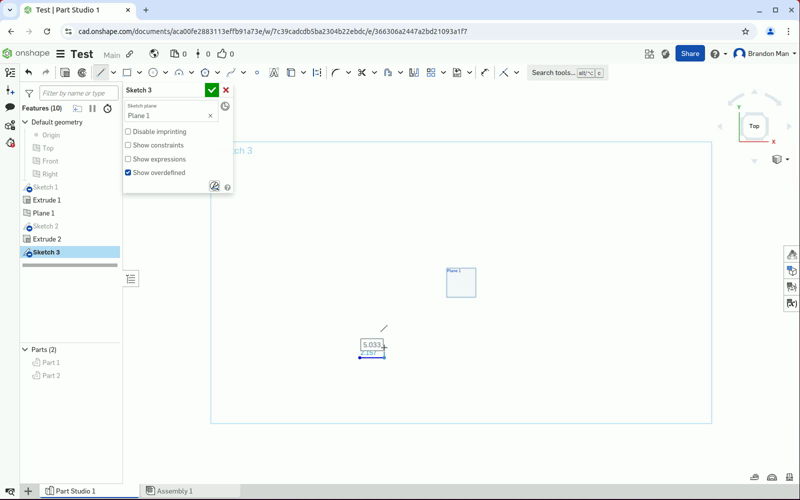
key_down(shift)
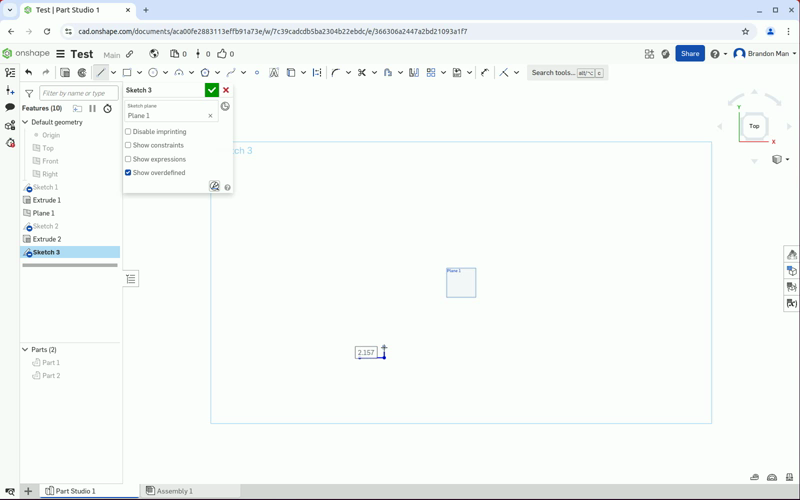
mouse_move(414, 347)
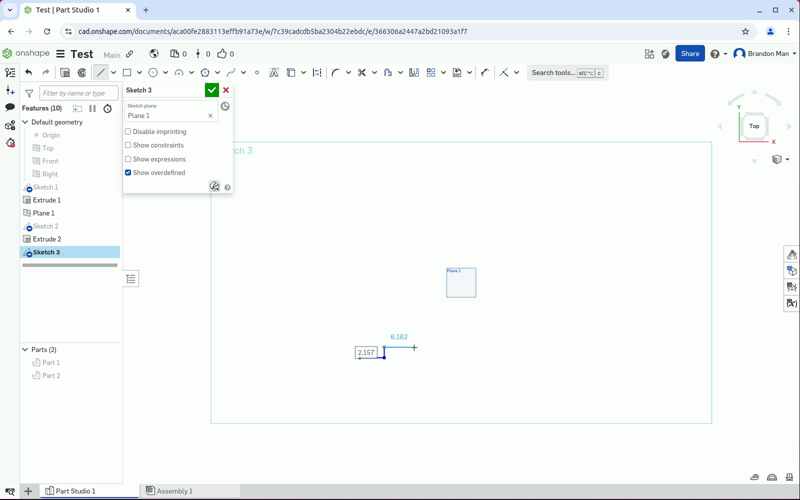
mouse_move(359, 347)
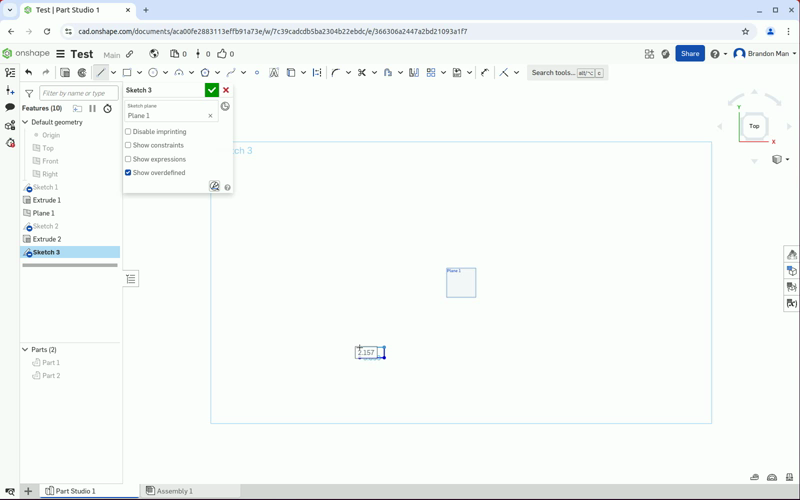
click(359, 347)
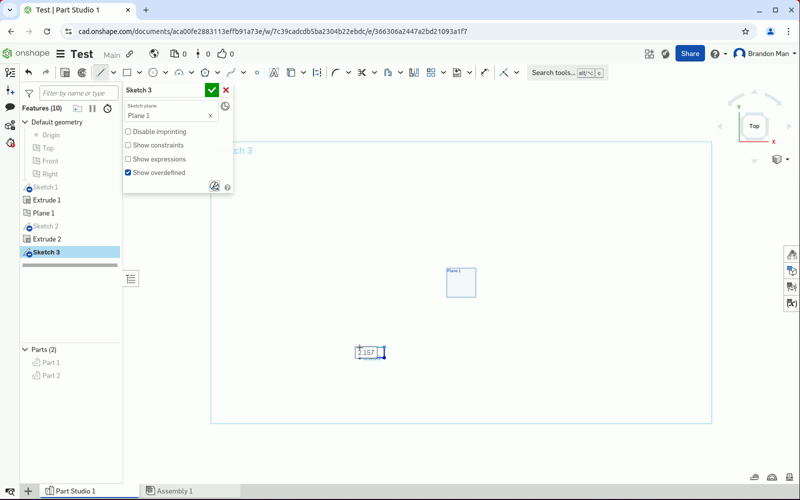
key_up(shift)
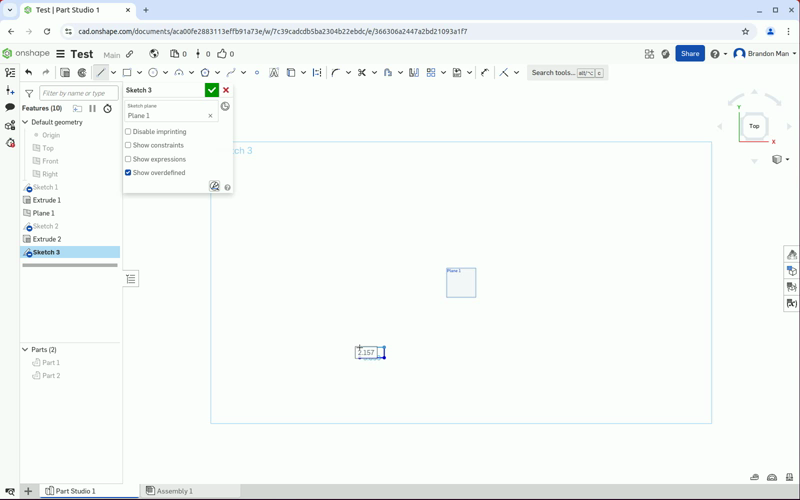
mouse_move(389, 347)
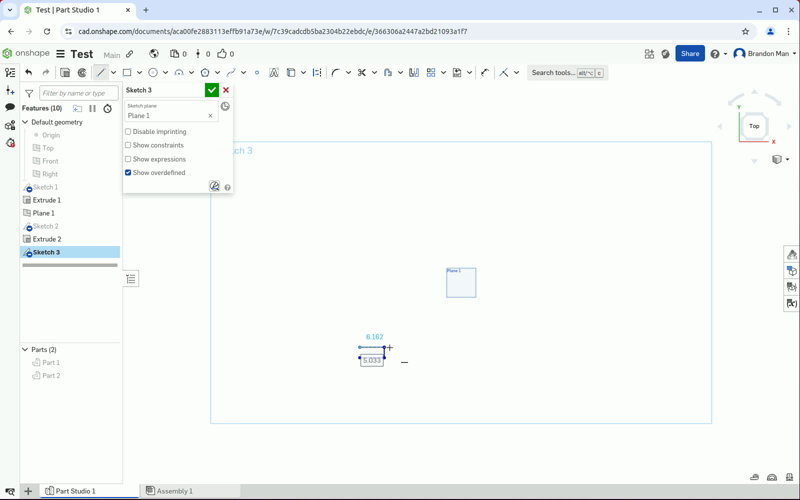
key_down(shift)
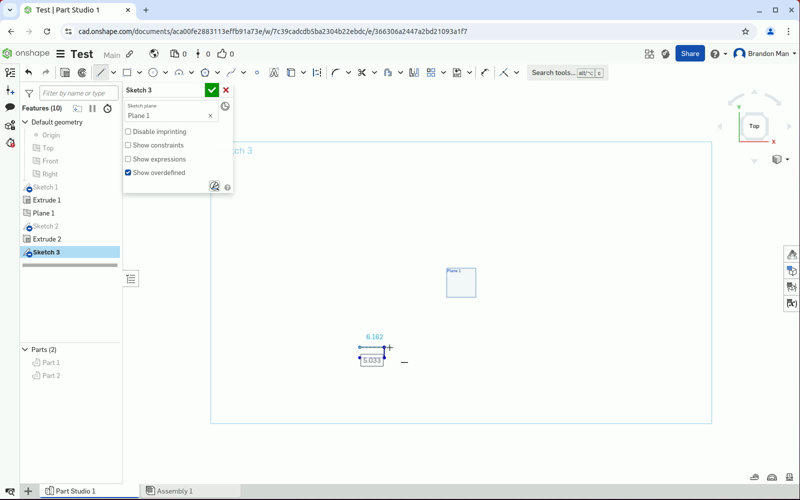
mouse_move(359, 357)
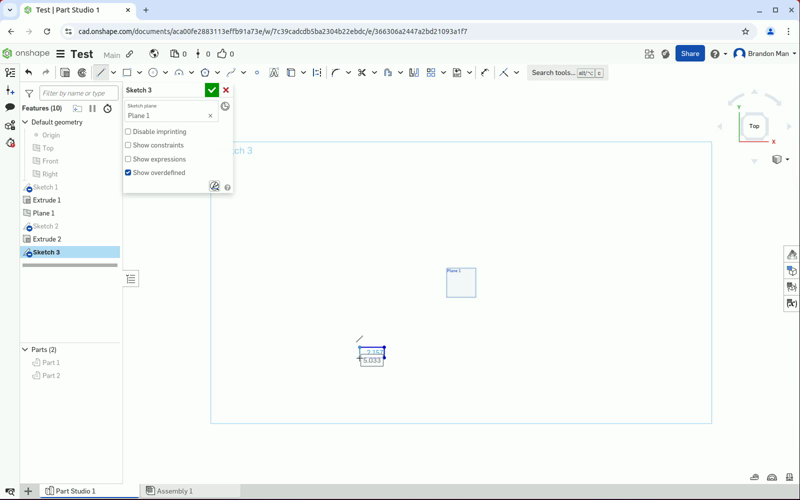
key_up(shift)
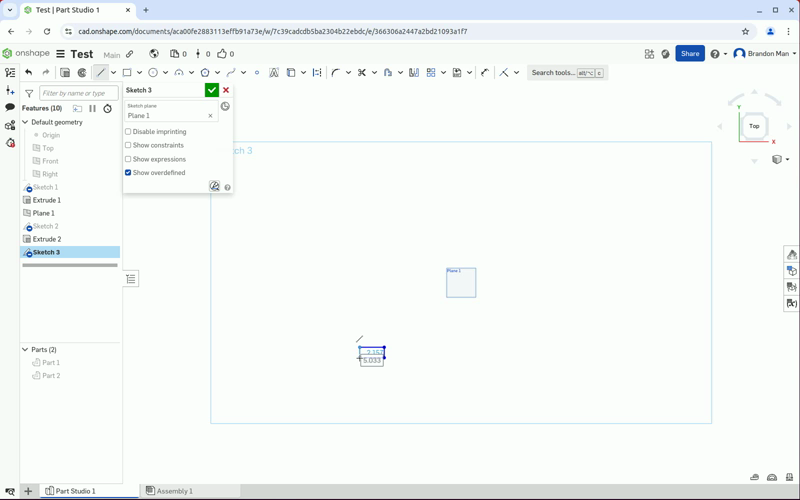
click(359, 357)
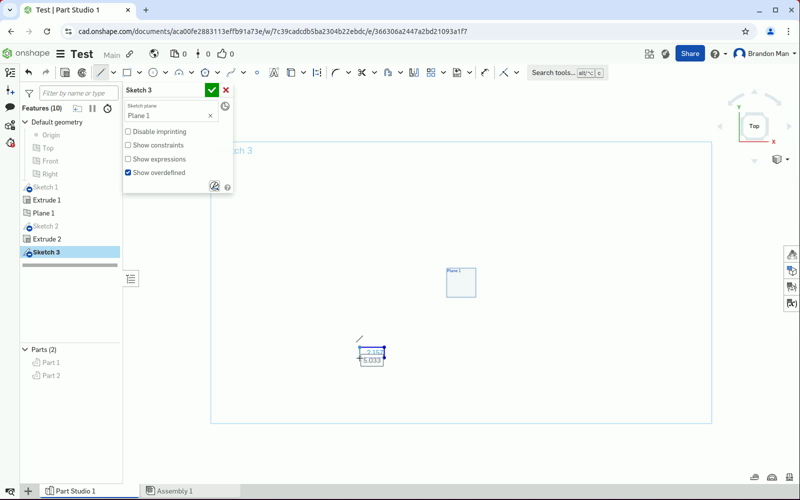
key(esc)
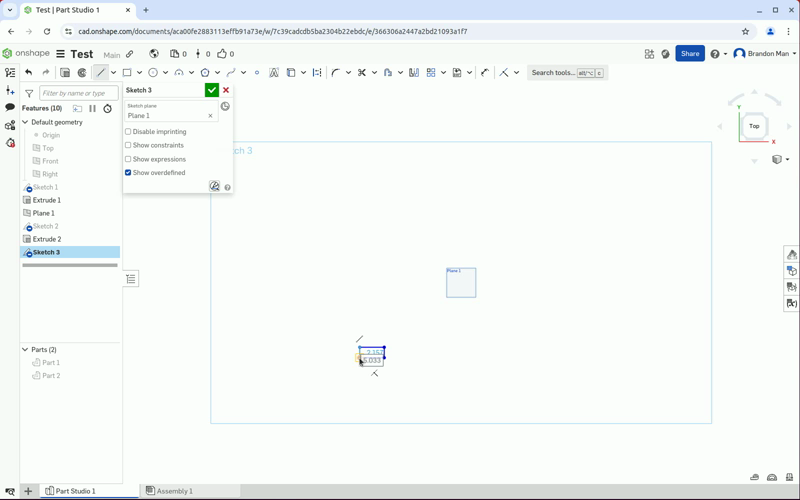
mouse_move(367, 356)
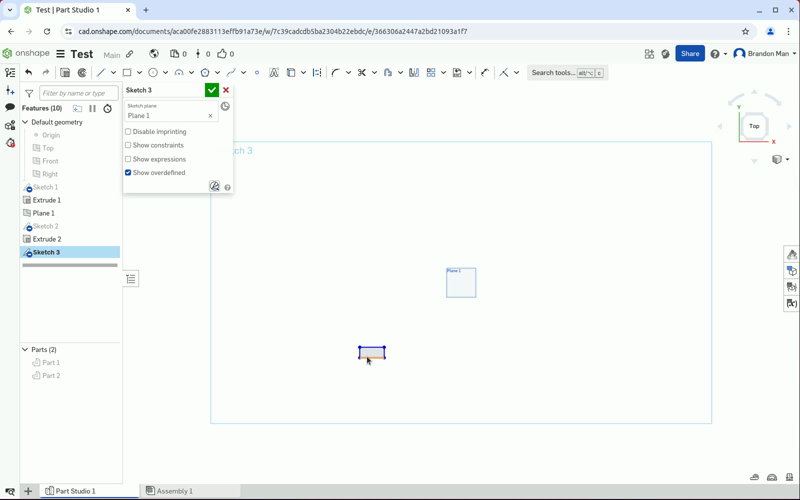
scroll(6)
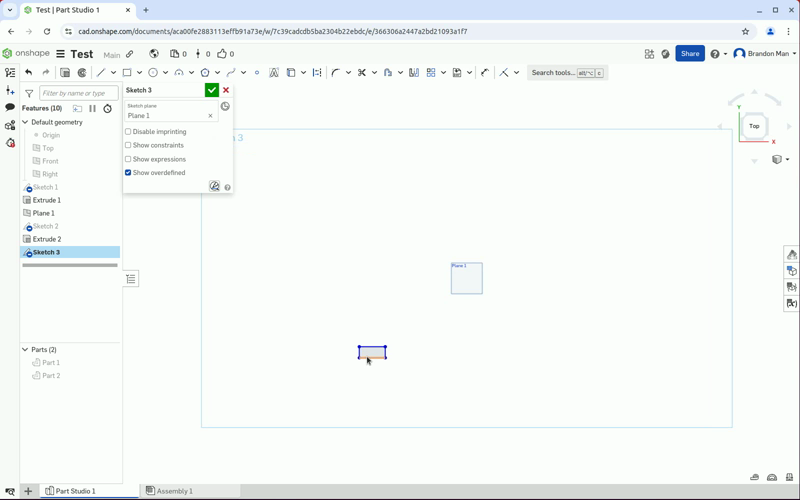
scroll(6)
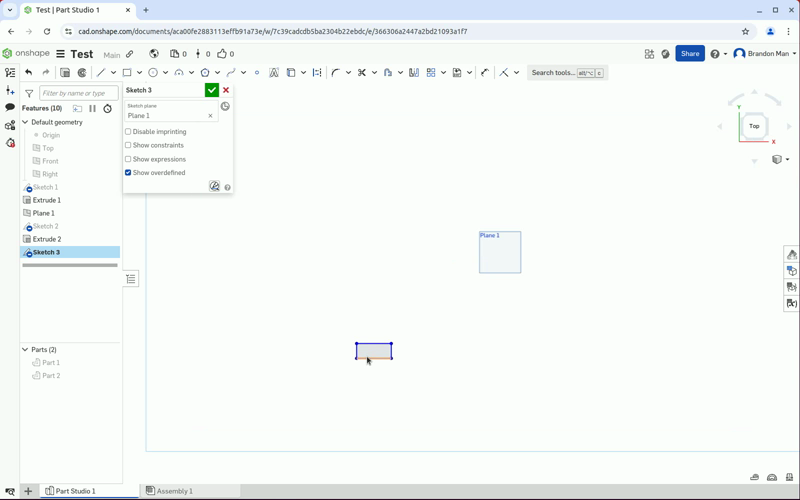
scroll(6)
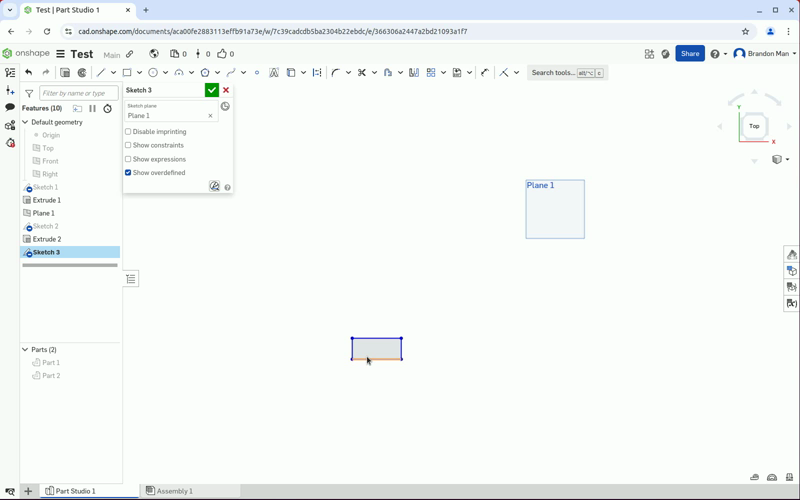
scroll(6)
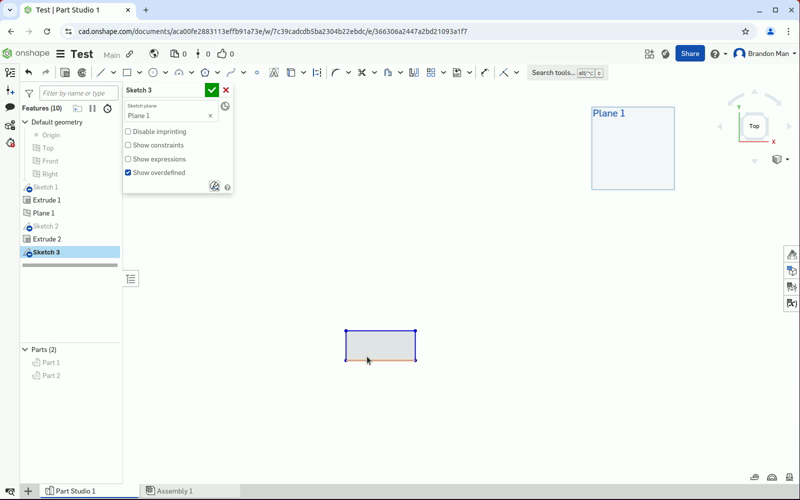
scroll(6)
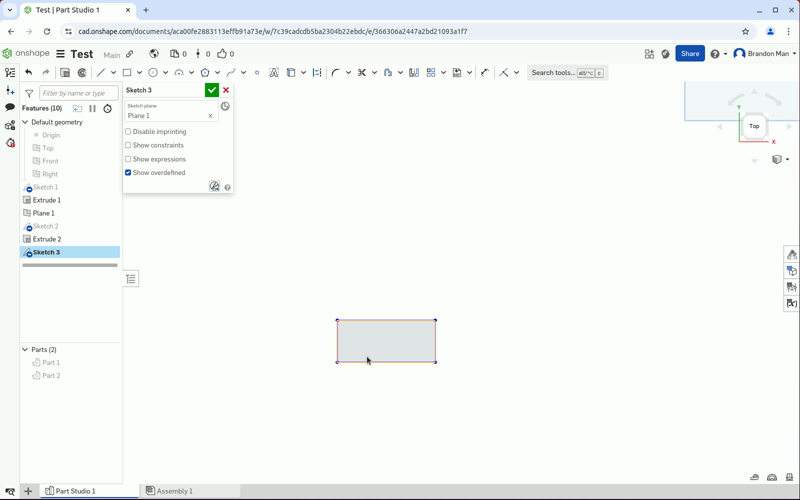
scroll(6)
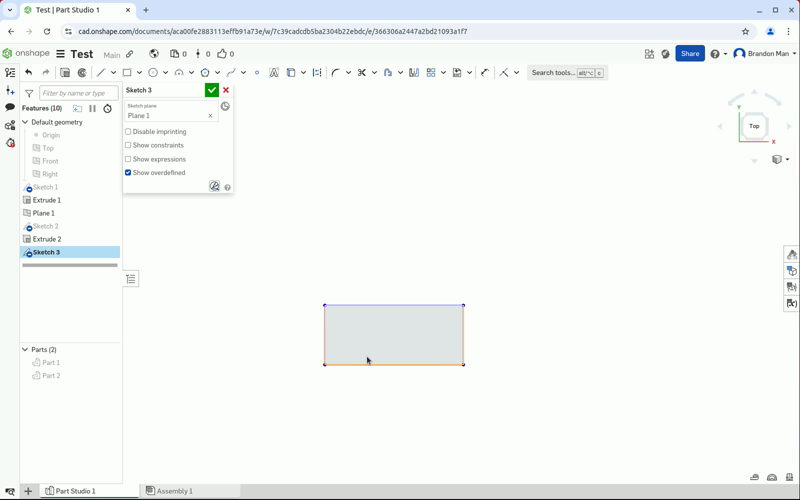
scroll(6)
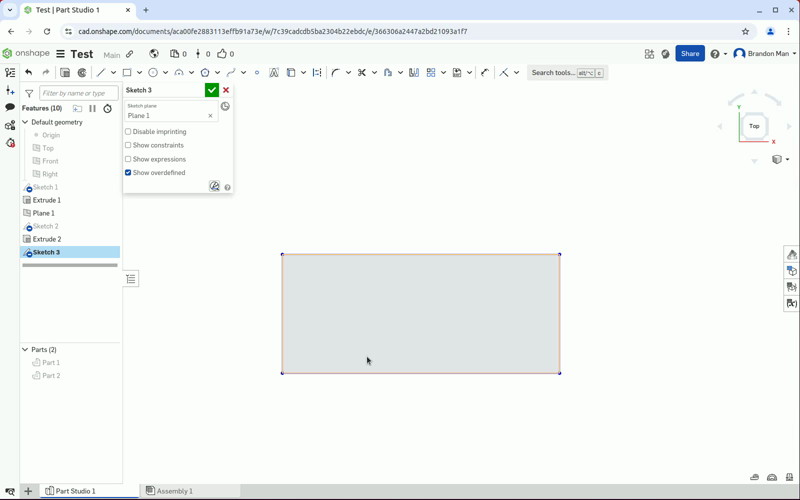
click(367, 356)
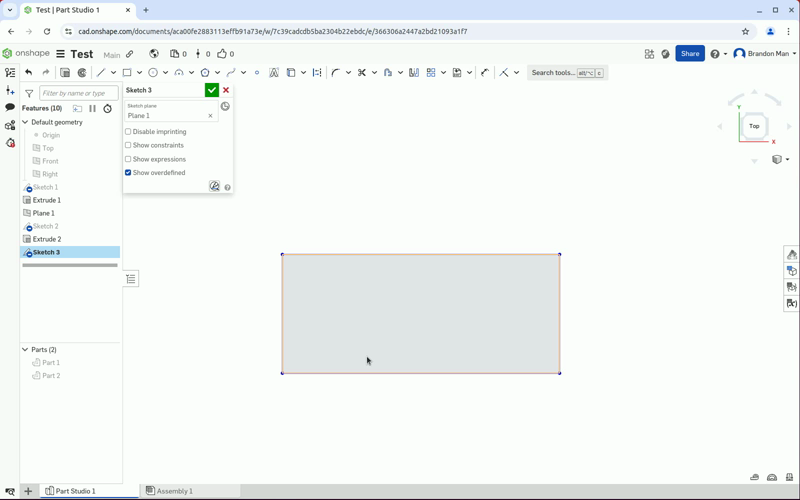
scroll(-6)
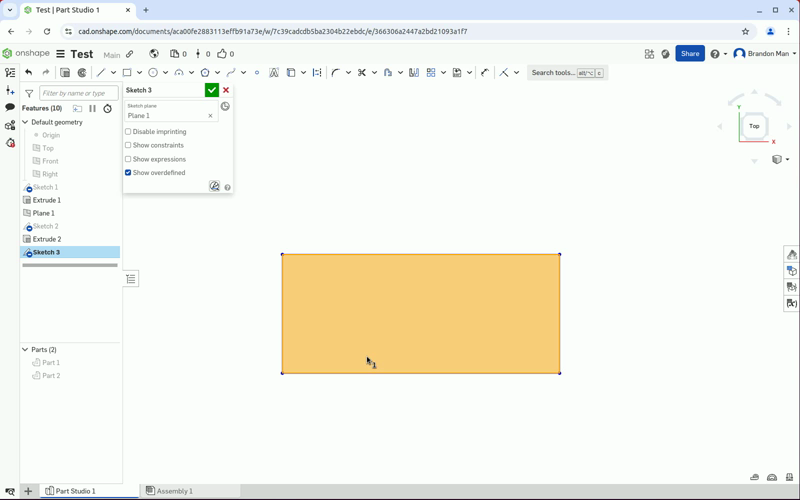
scroll(-6)
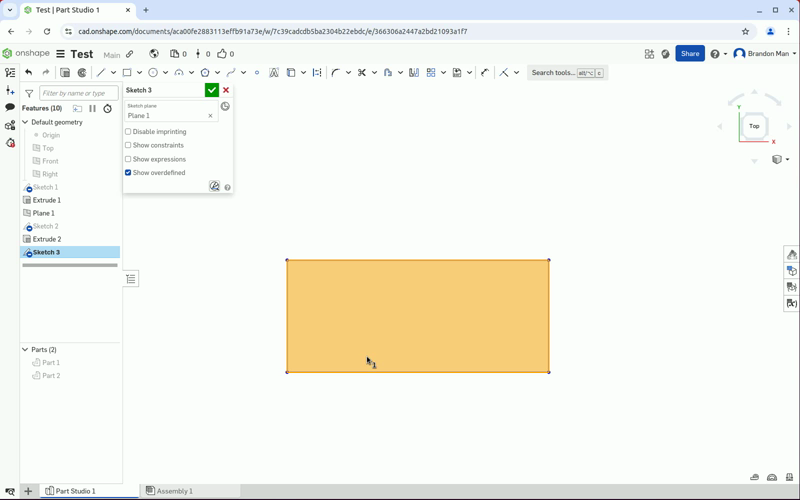
scroll(-6)
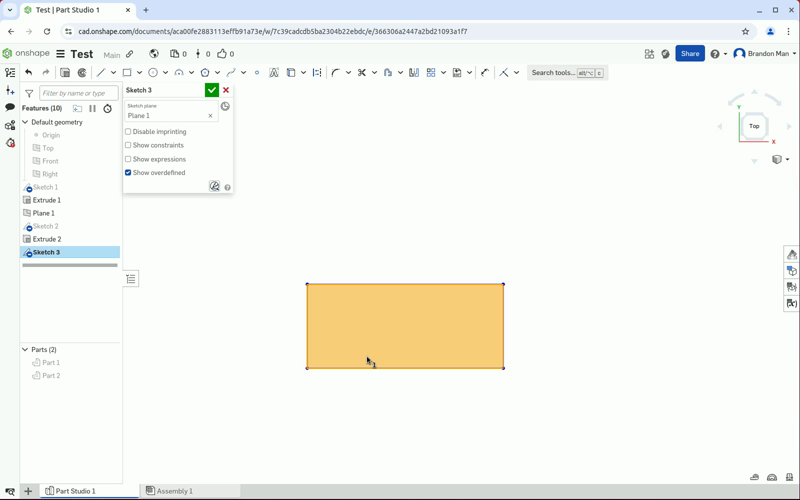
scroll(-6)
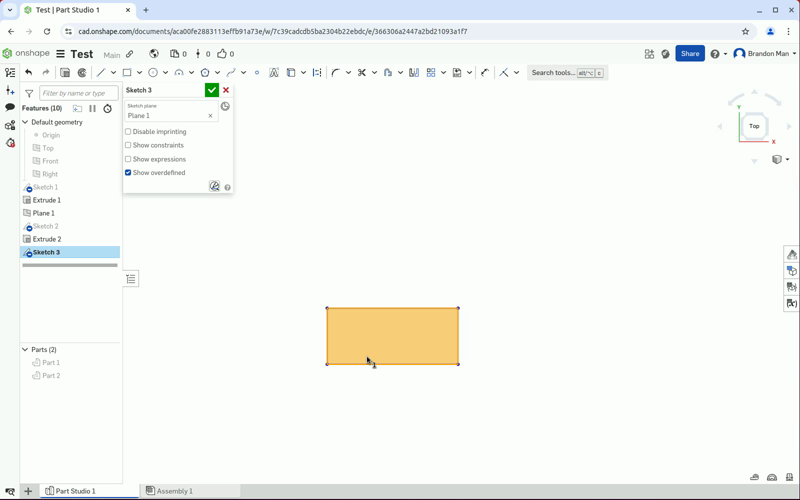
scroll(-6)
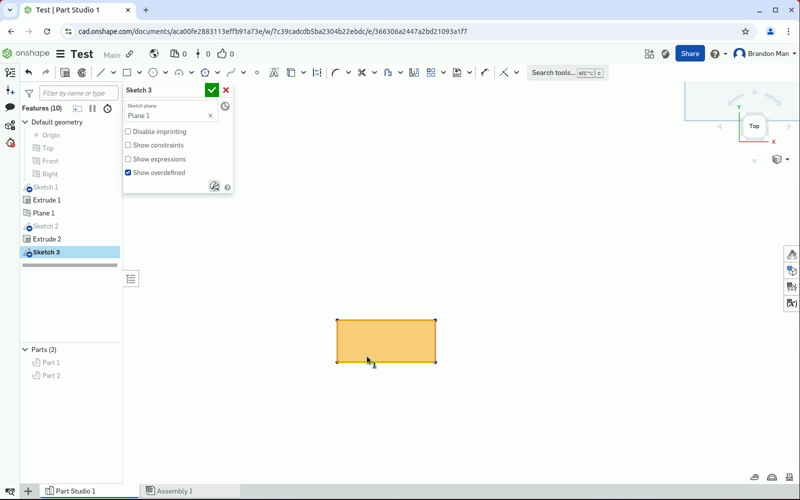
scroll(-6)
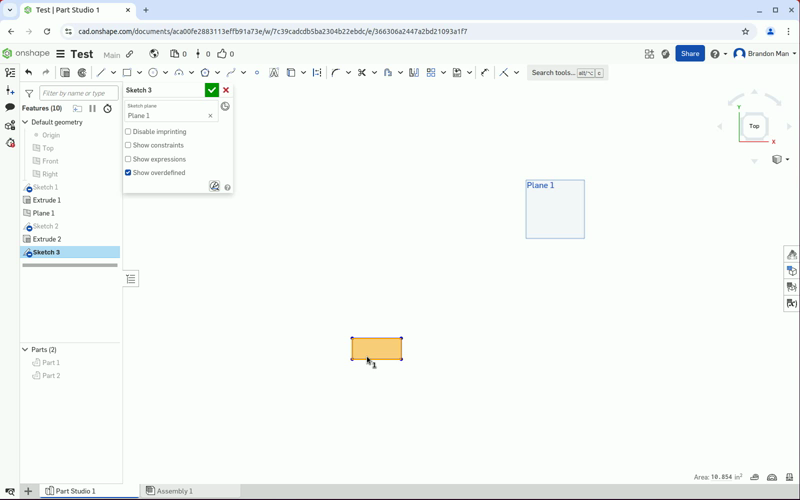
scroll(-6)
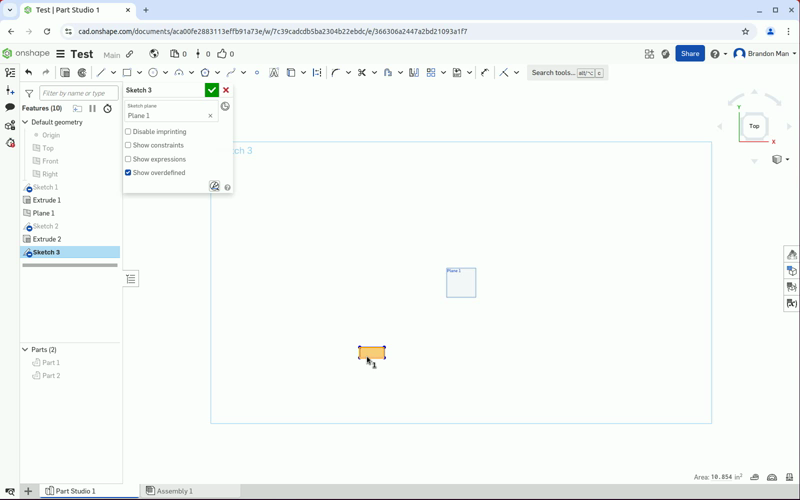
mouse_move(73, 352)
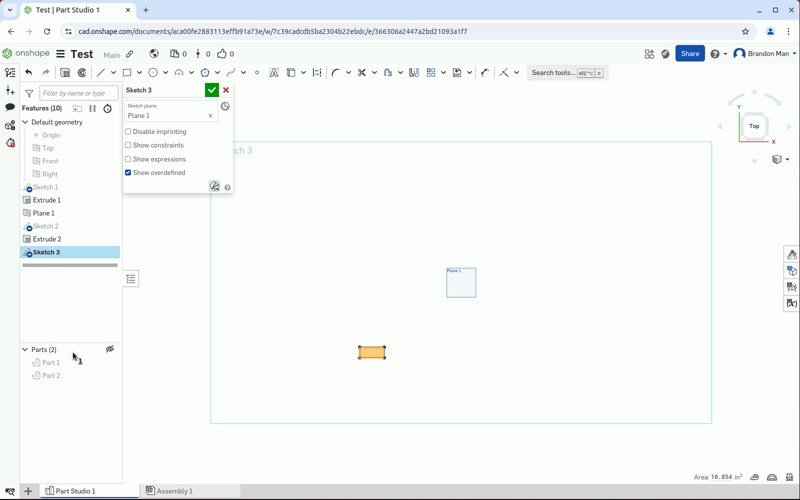
key(shift+y)
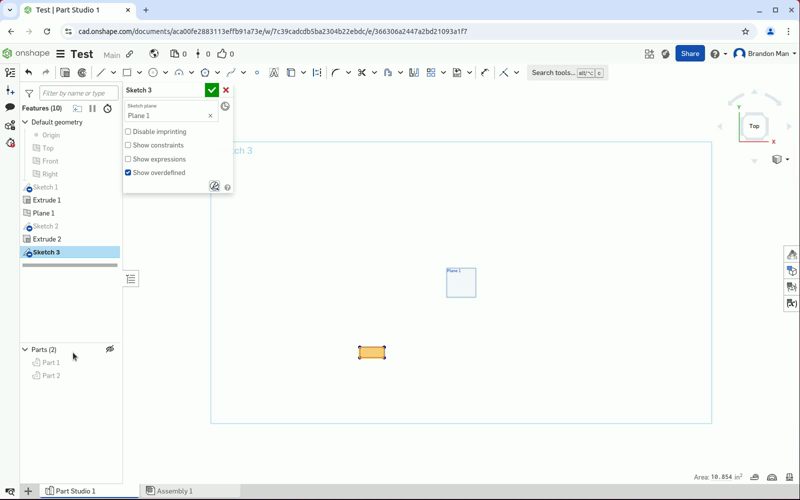
key(shift+e)
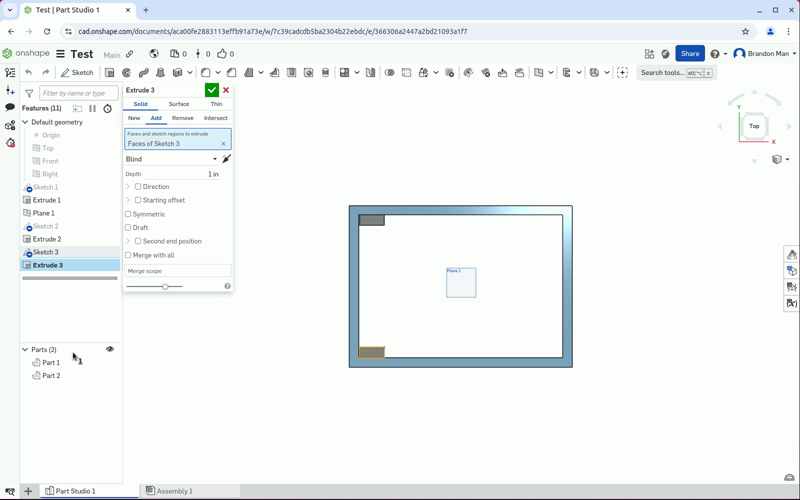
mouse_move(143, 106)
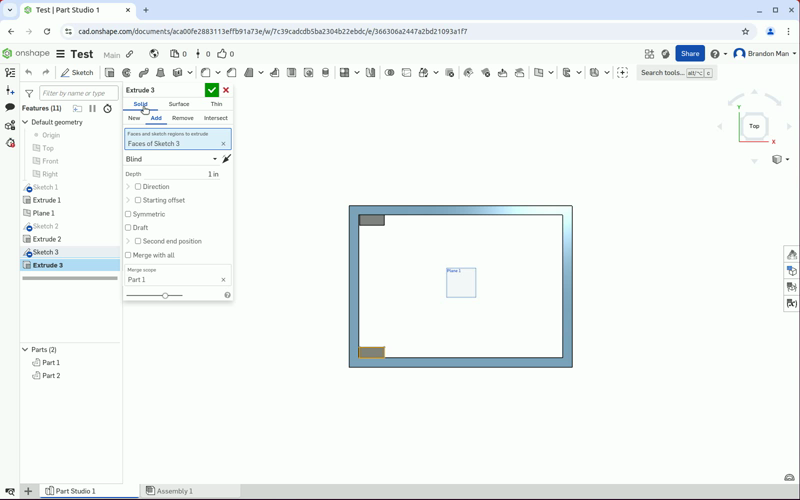
click(143, 106)
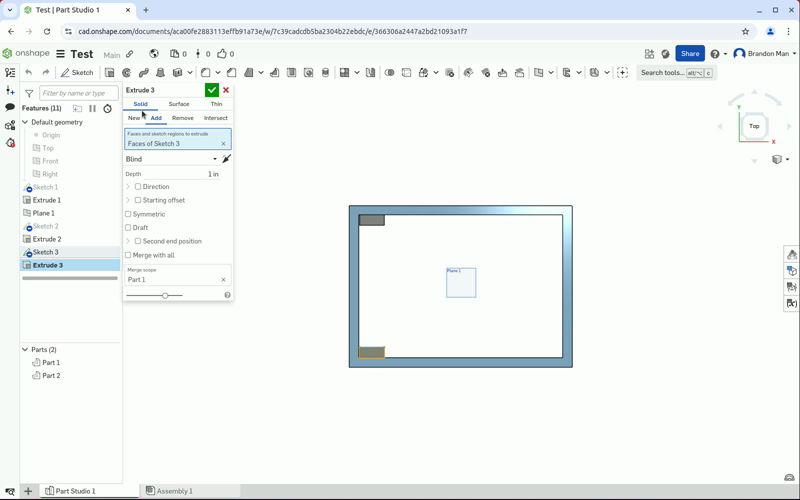
mouse_move(137, 120)
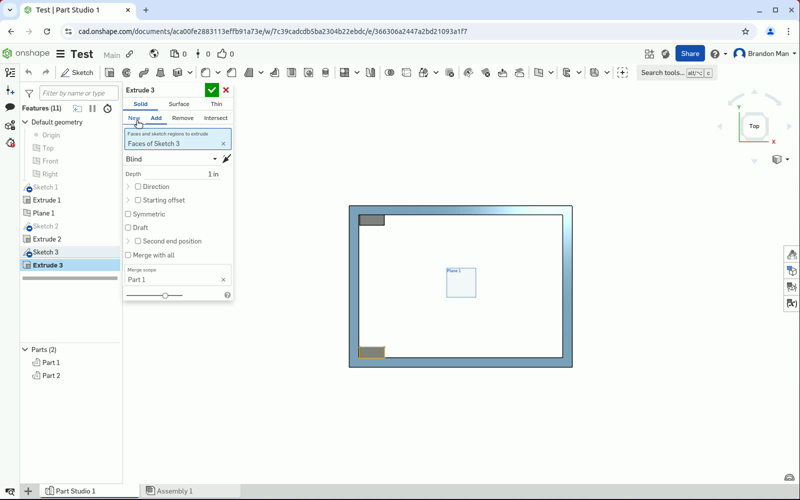
click(137, 120)
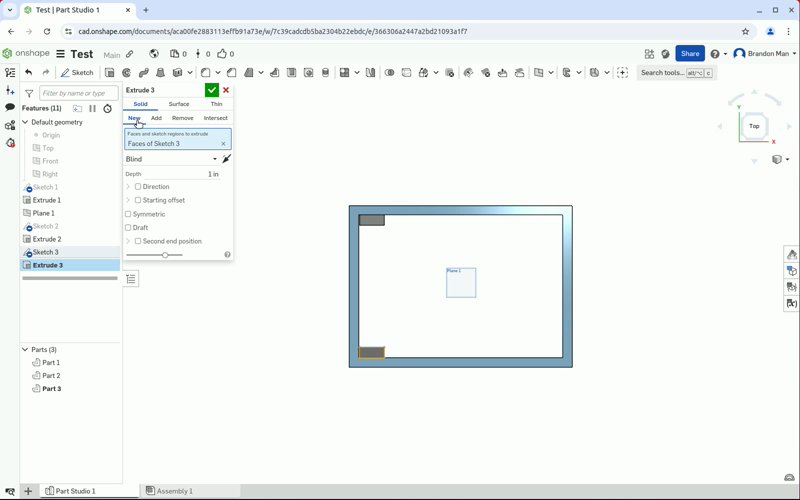
key(tab, 4)
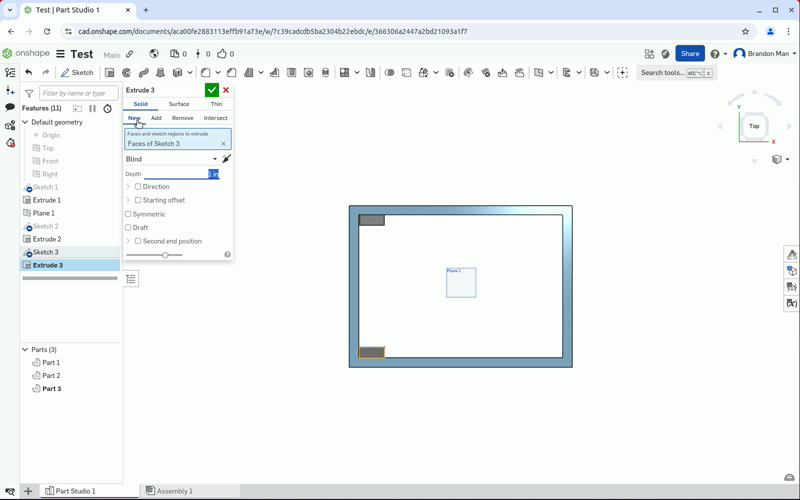
text(-20.46)
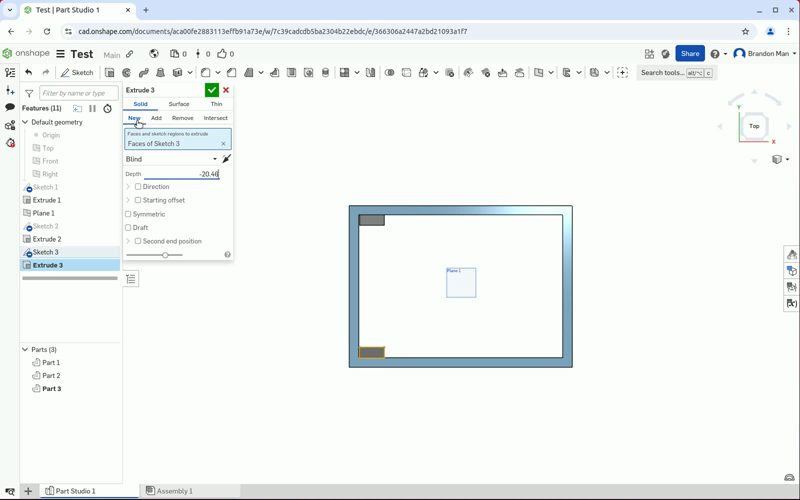
key(enter)
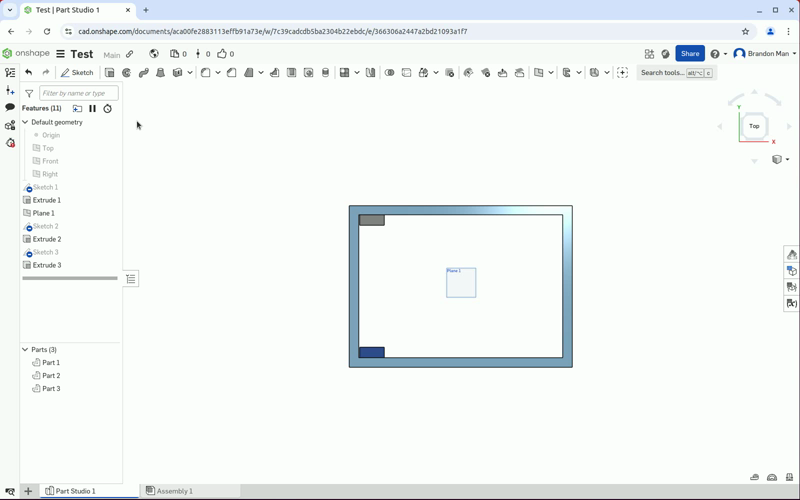
key(shift+h)
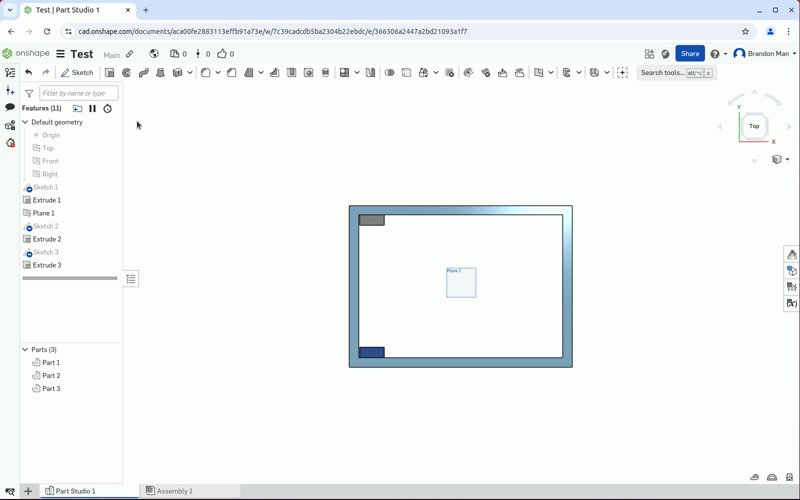
key(shift+h)
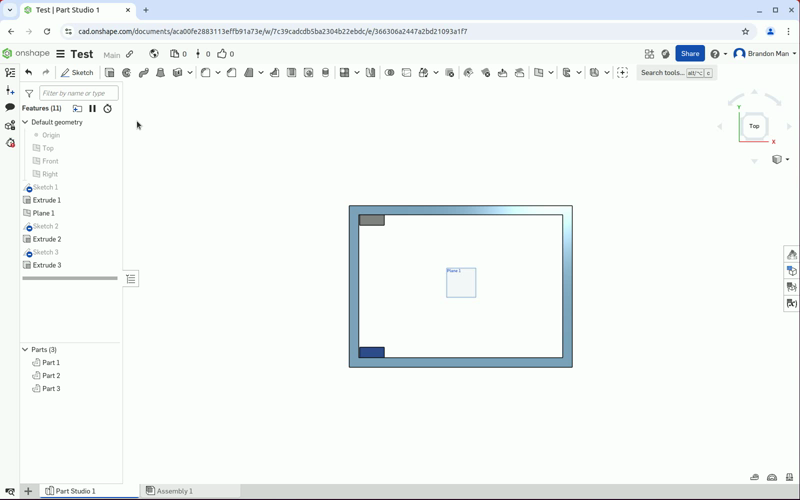
mouse_move(73, 189)
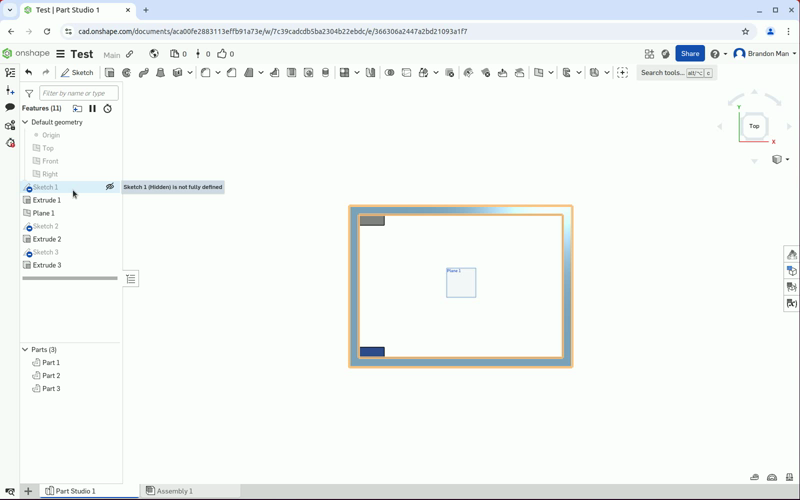
click(73, 189)
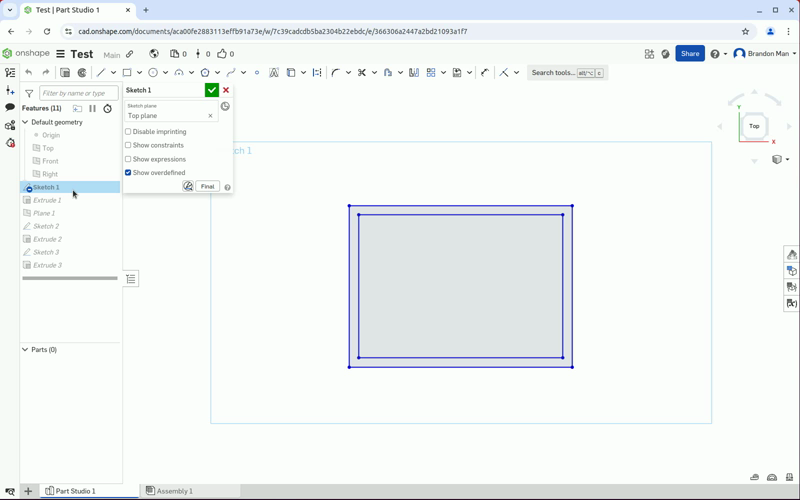
mouse_move(229, 92)
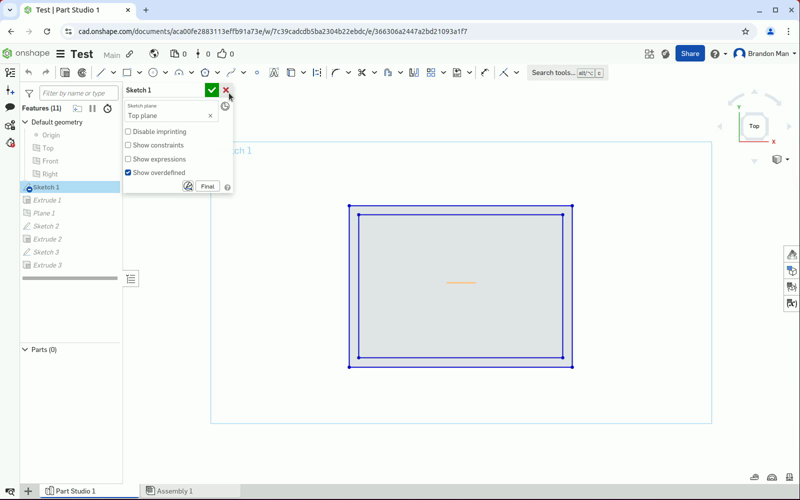
click(229, 92)
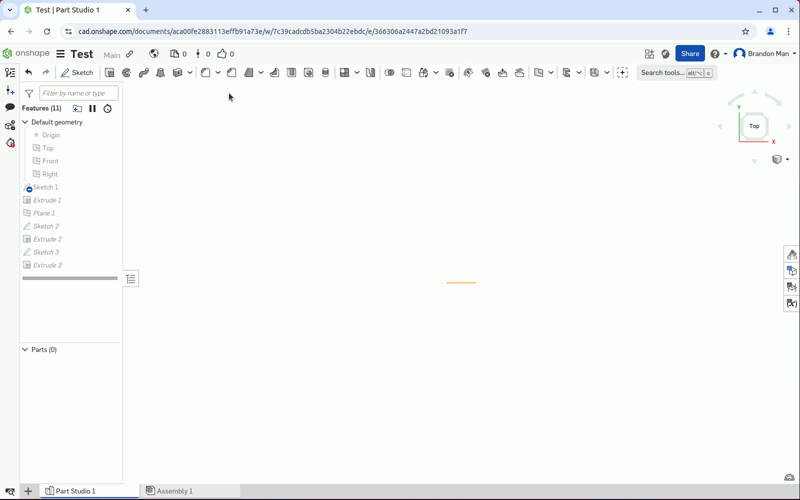
key(shift+s)
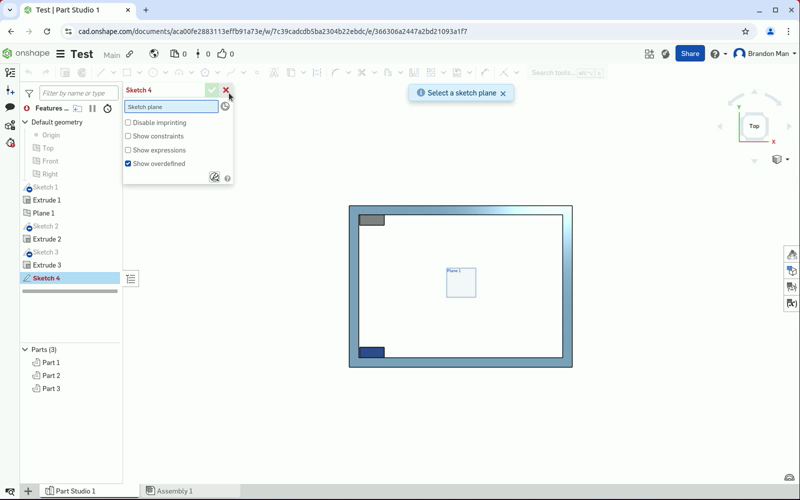
mouse_move(73, 215)
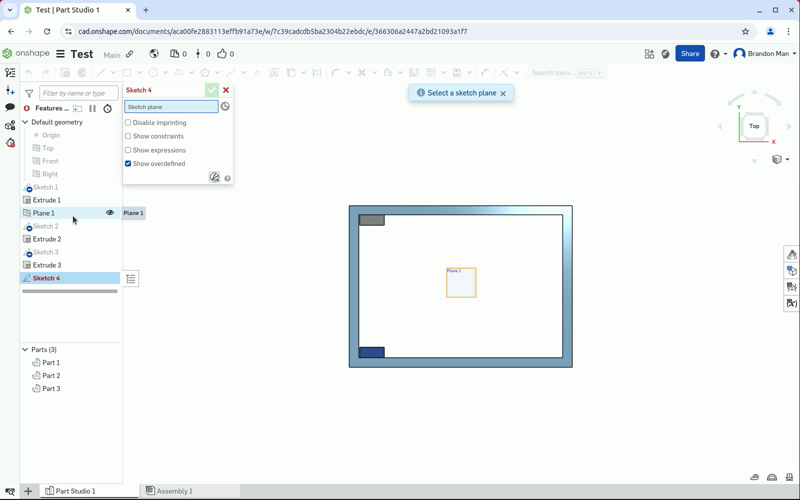
click(73, 215)
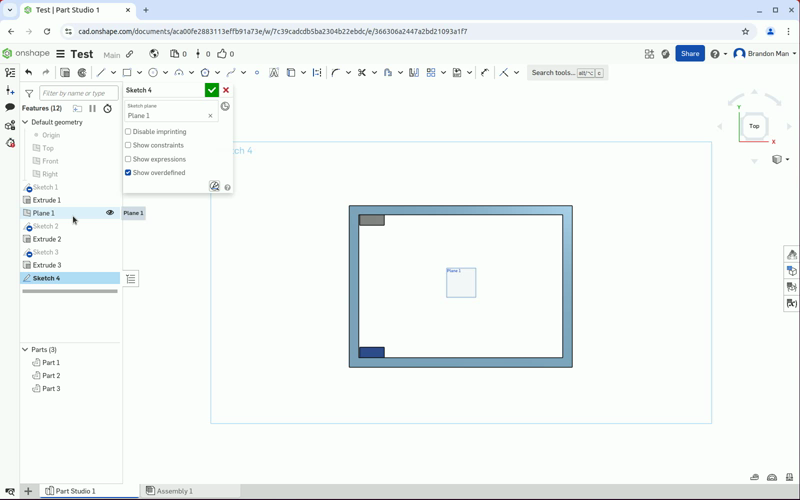
mouse_move(73, 352)
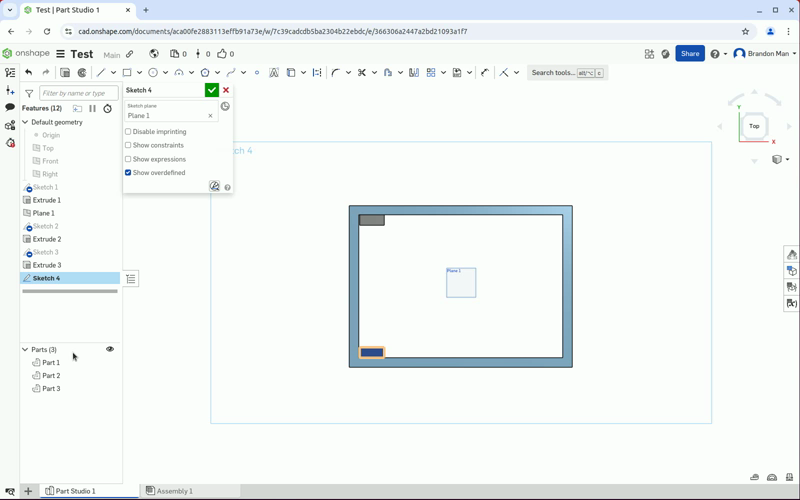
key(y)
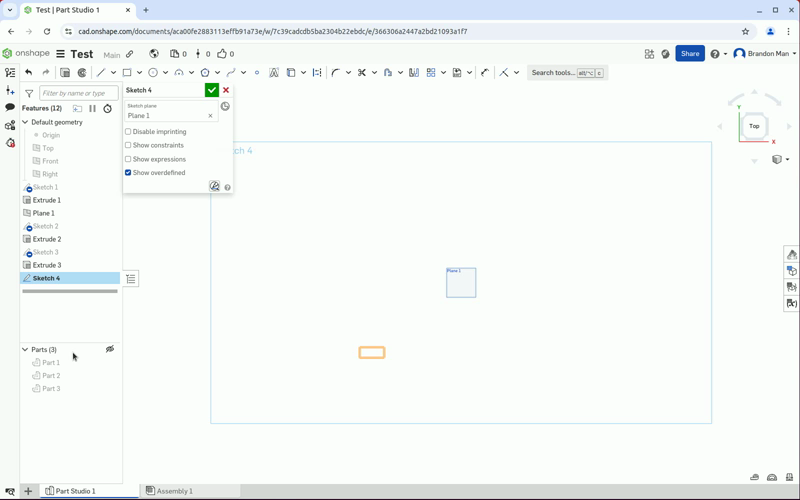
key(l)
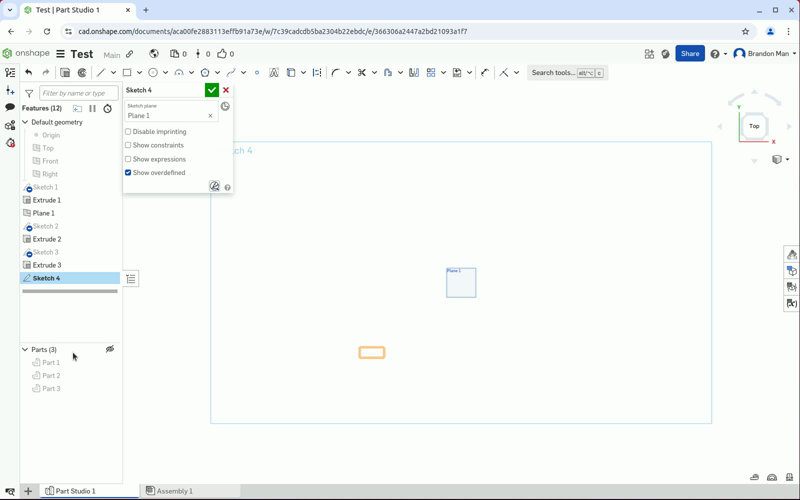
key_down(shift)
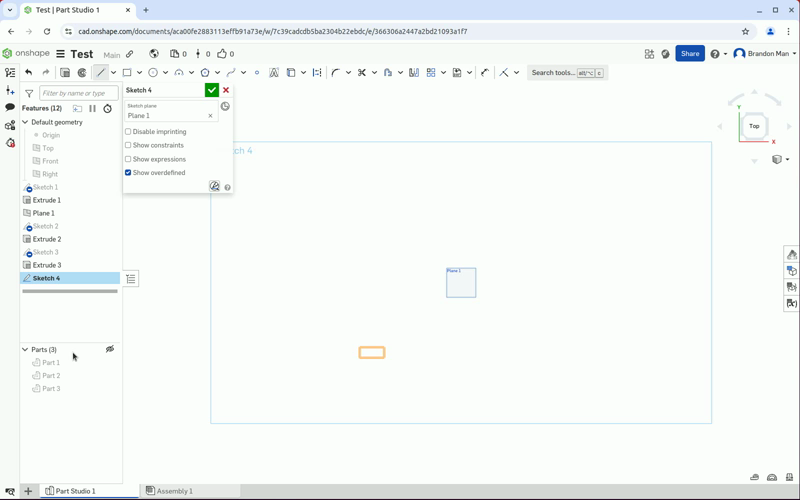
mouse_move(540, 357)
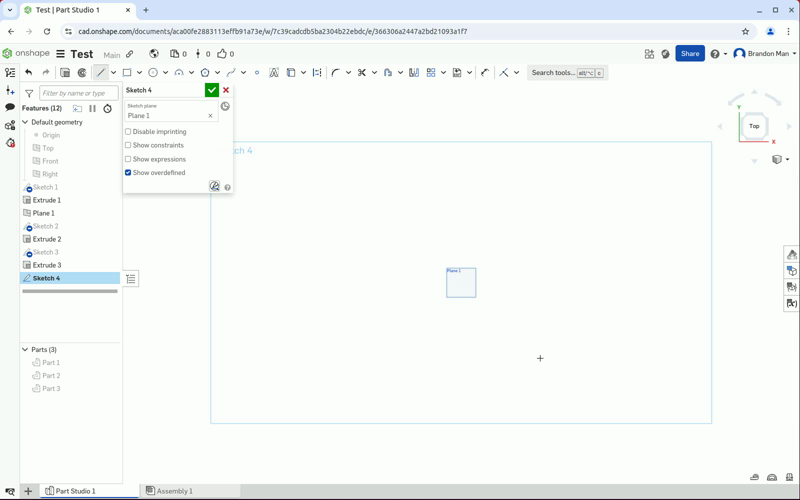
click(540, 357)
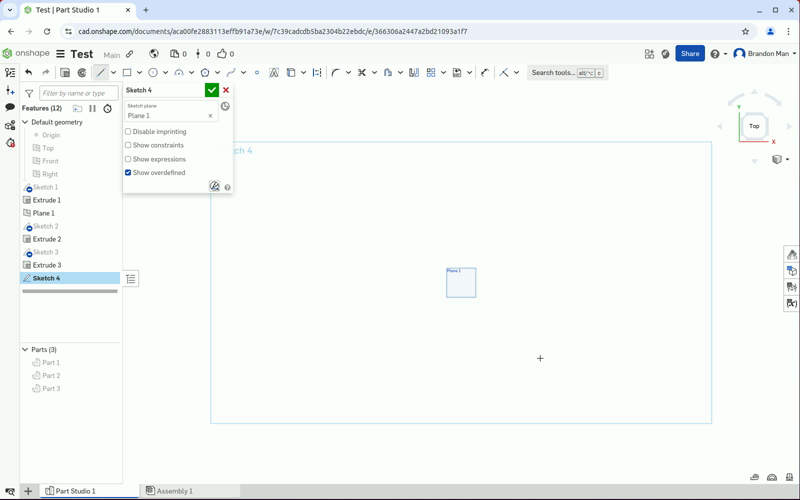
key_up(shift)
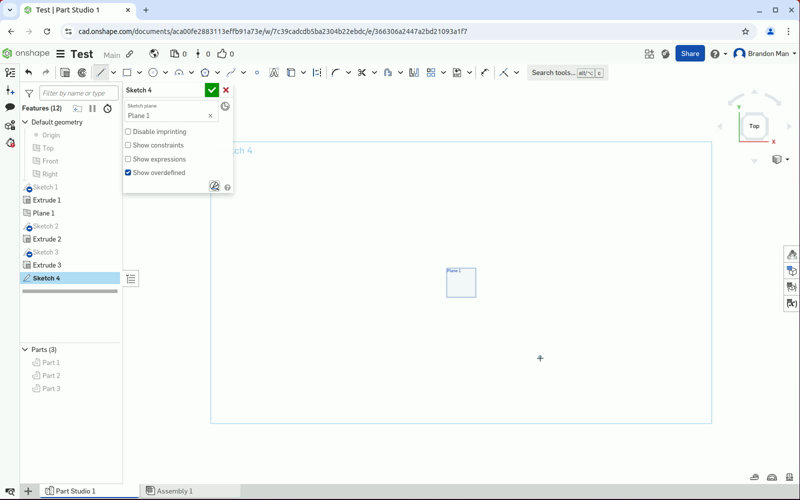
key_down(shift)
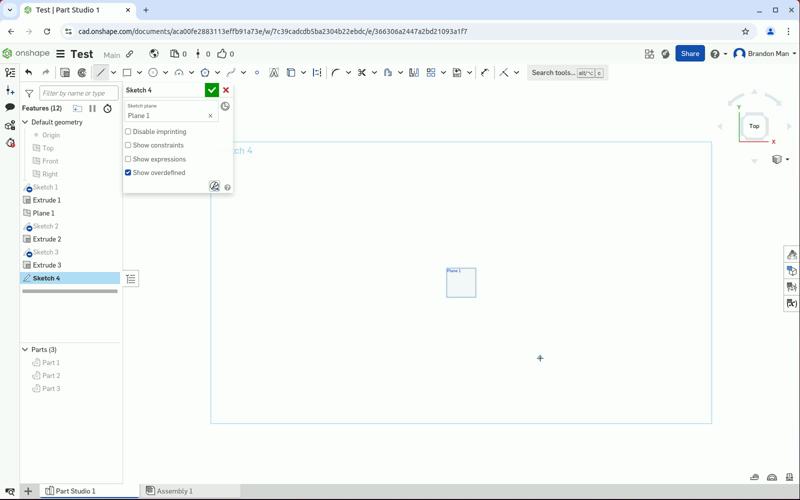
mouse_move(570, 357)
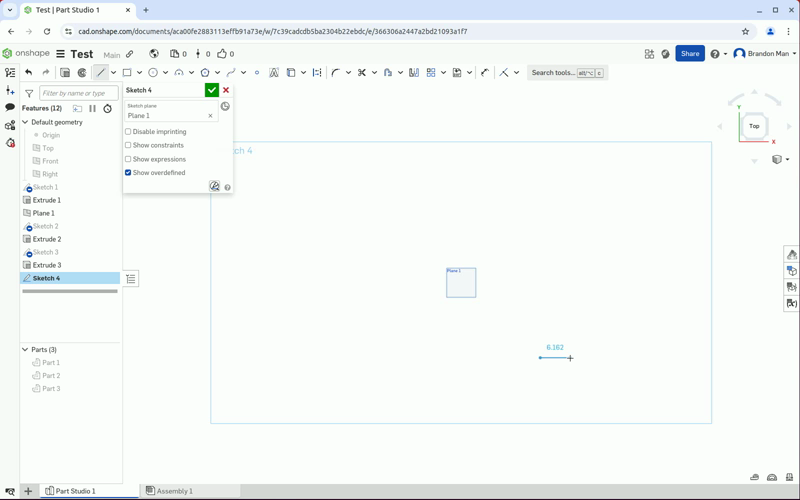
mouse_move(564, 357)
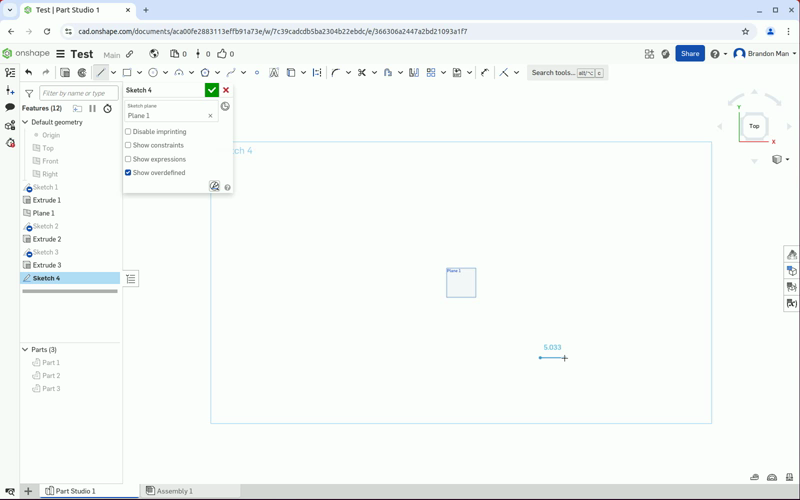
click(564, 357)
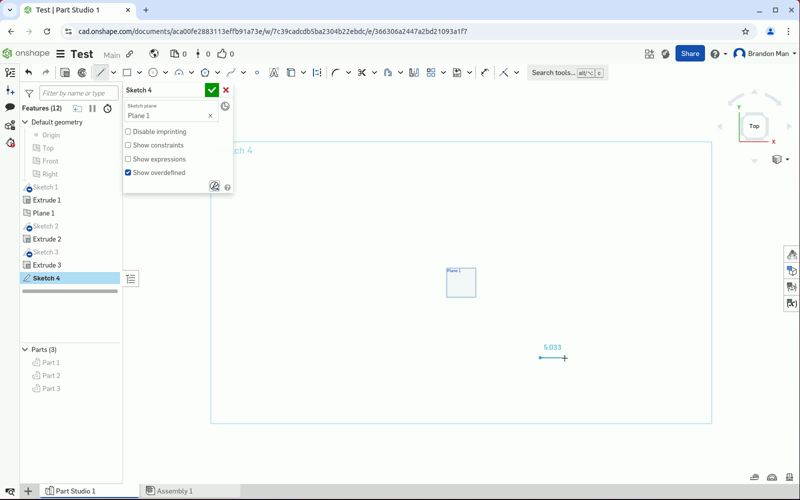
key_up(shift)
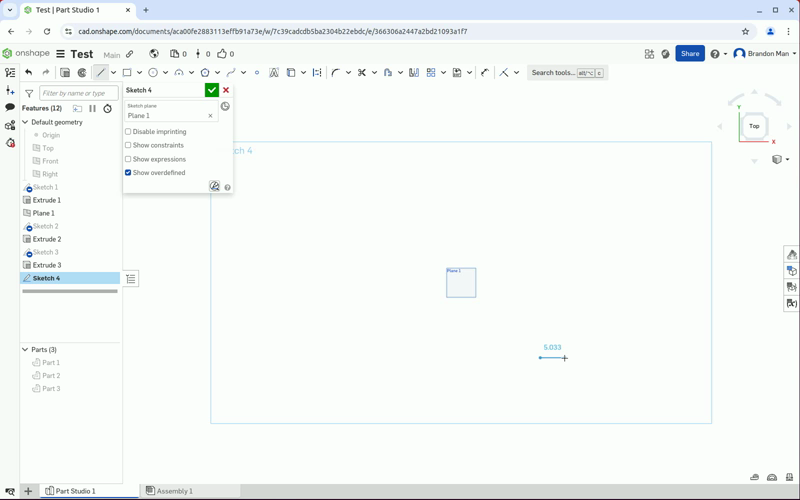
key_down(shift)
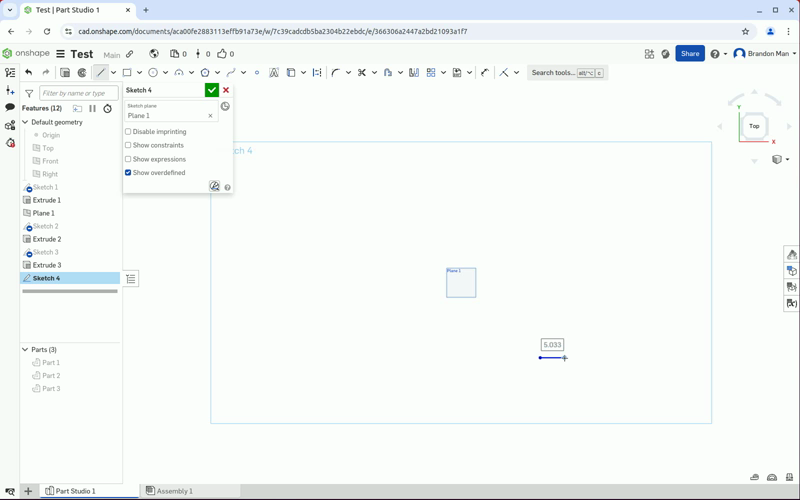
mouse_move(589, 357)
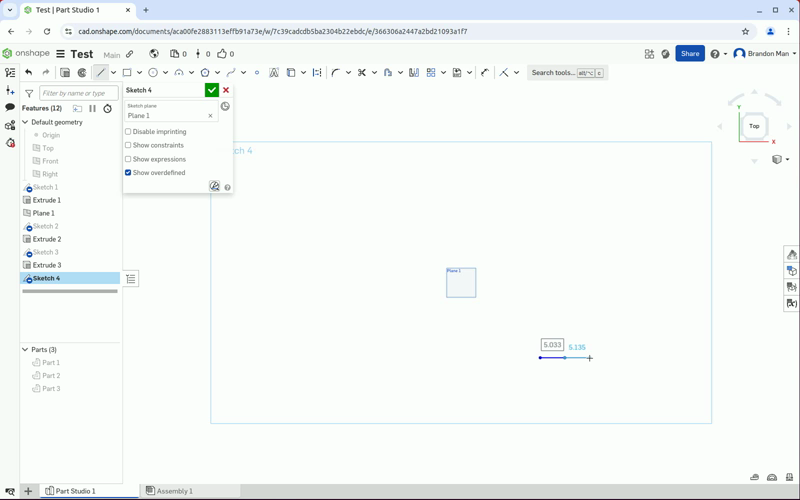
mouse_move(564, 347)
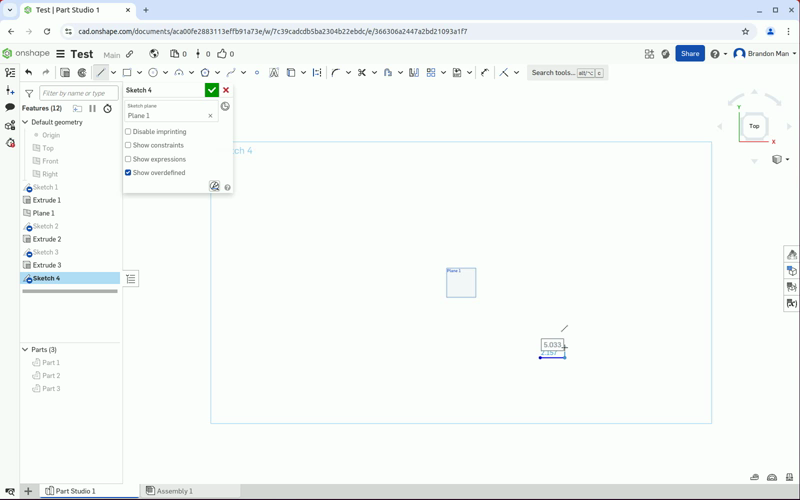
click(564, 347)
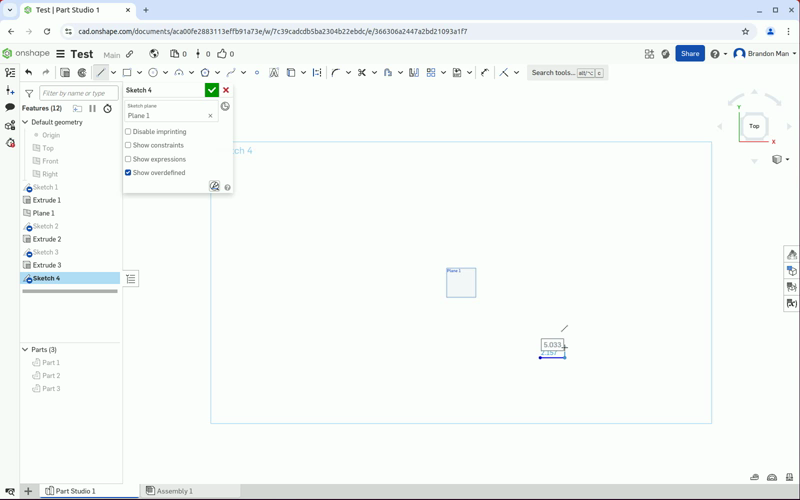
key_up(shift)
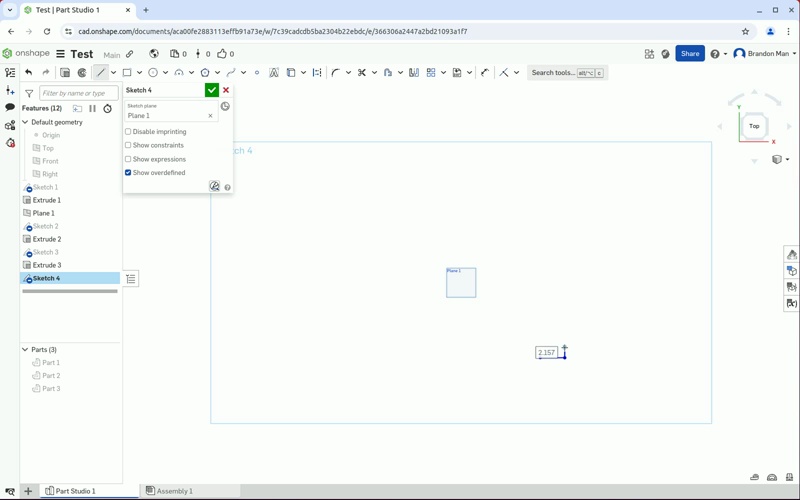
key_down(shift)
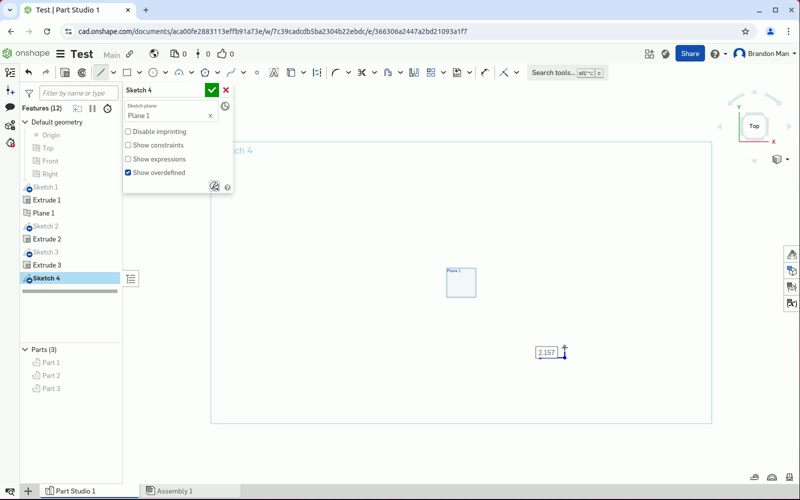
mouse_move(589, 347)
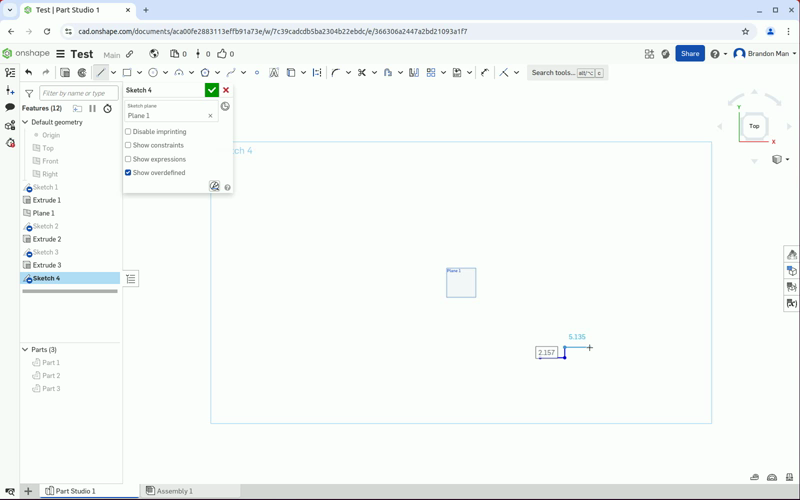
mouse_move(540, 347)
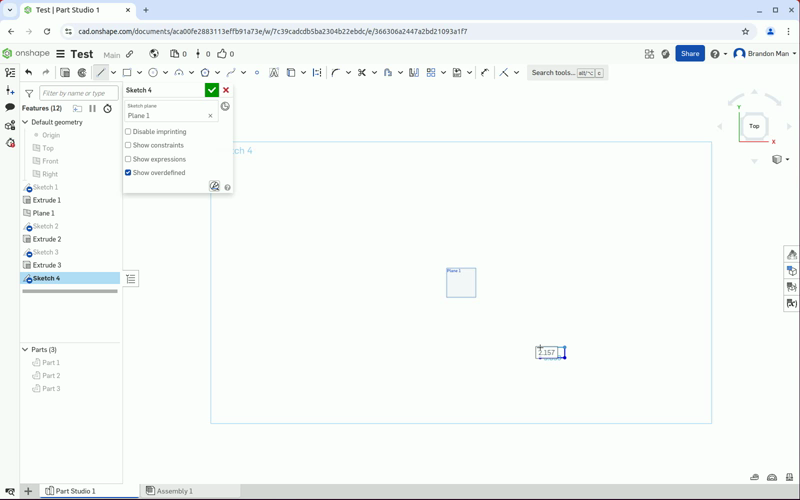
click(540, 347)
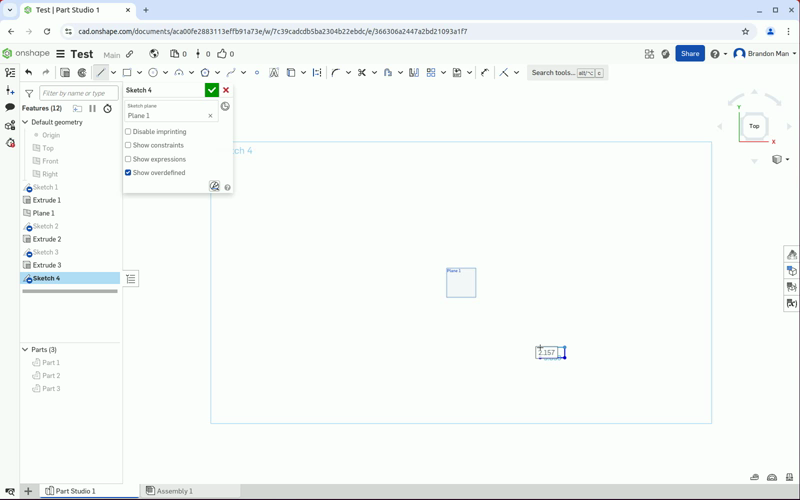
key_up(shift)
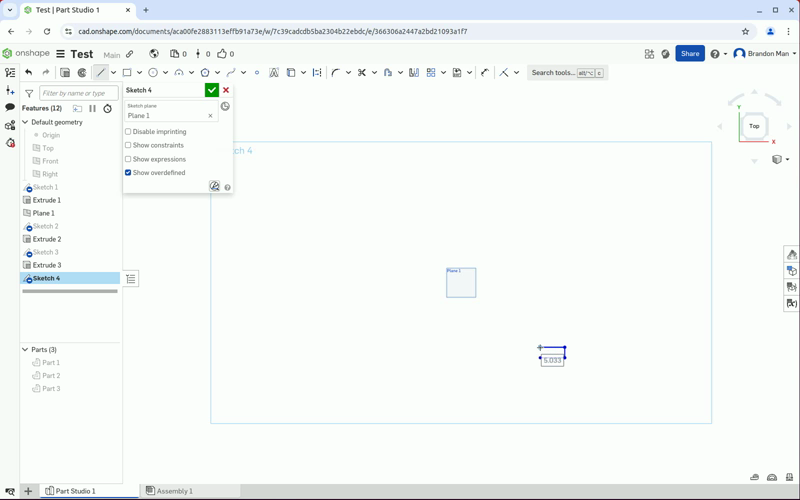
mouse_move(570, 347)
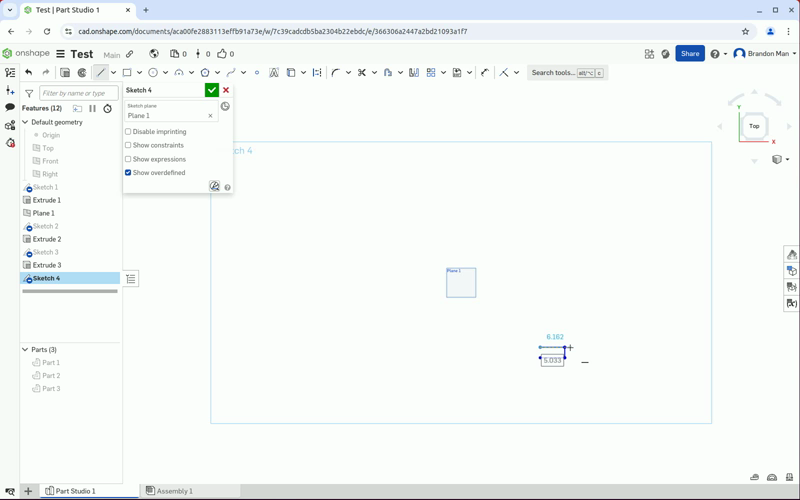
key_down(shift)
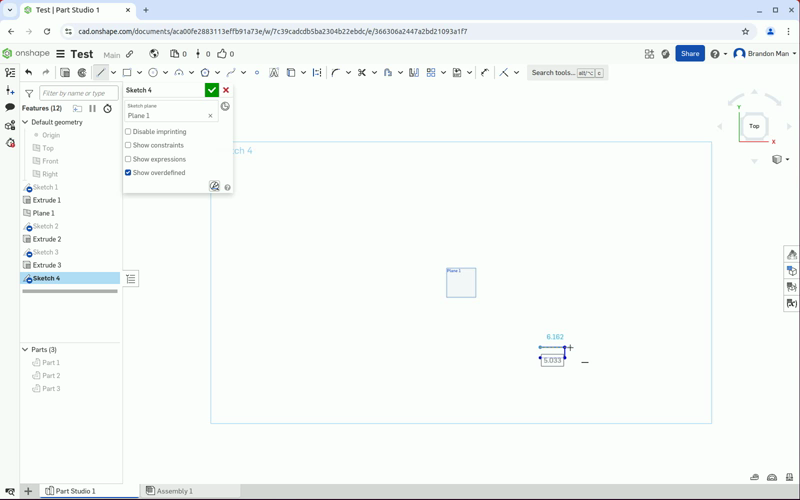
mouse_move(540, 357)
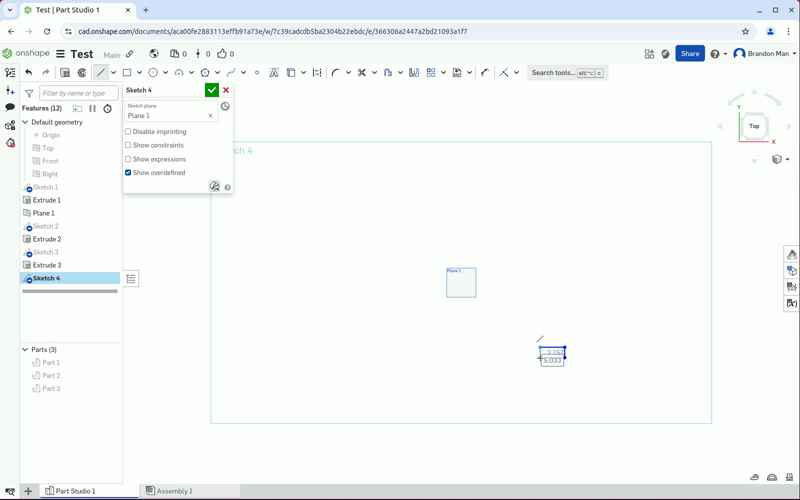
key_up(shift)
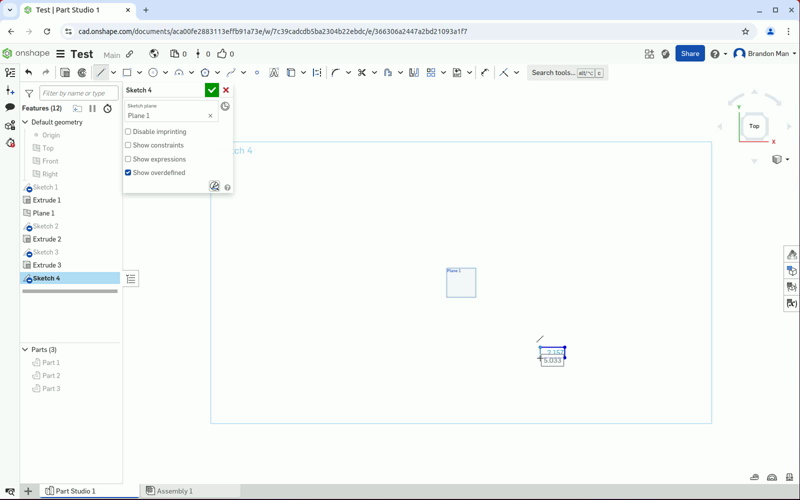
click(540, 357)
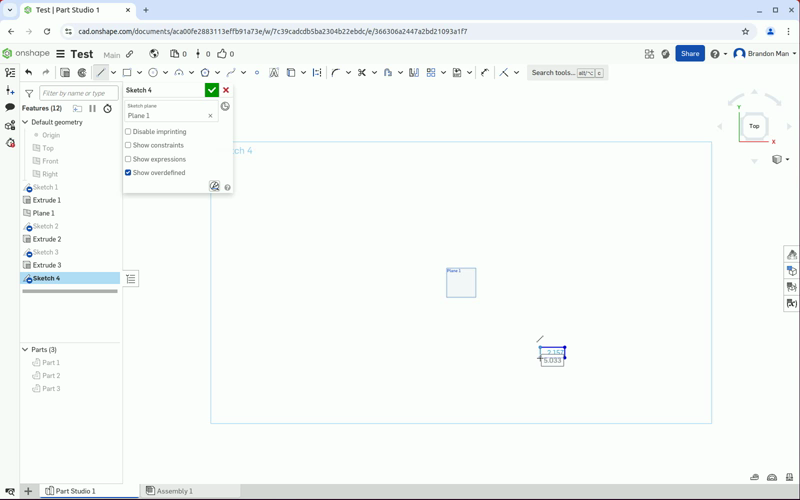
key(esc)
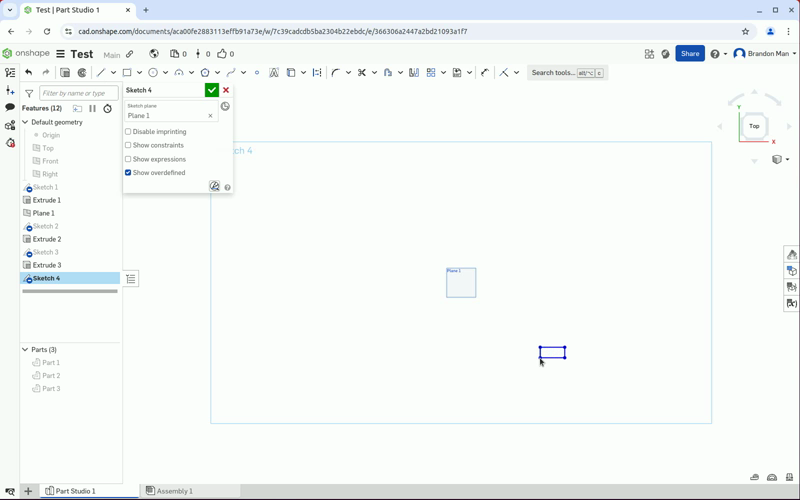
mouse_move(560, 357)
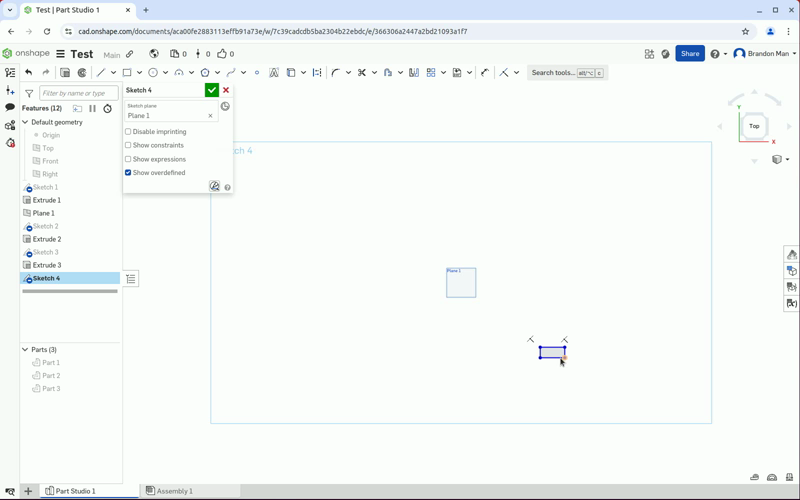
scroll(6)
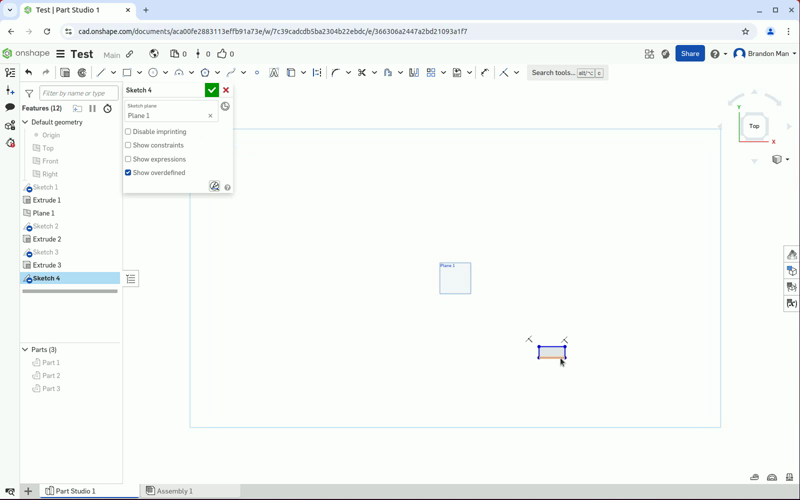
scroll(6)
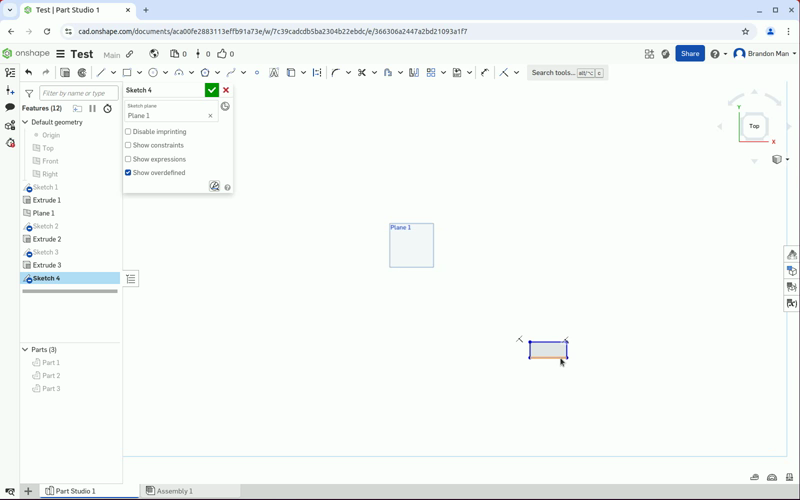
scroll(6)
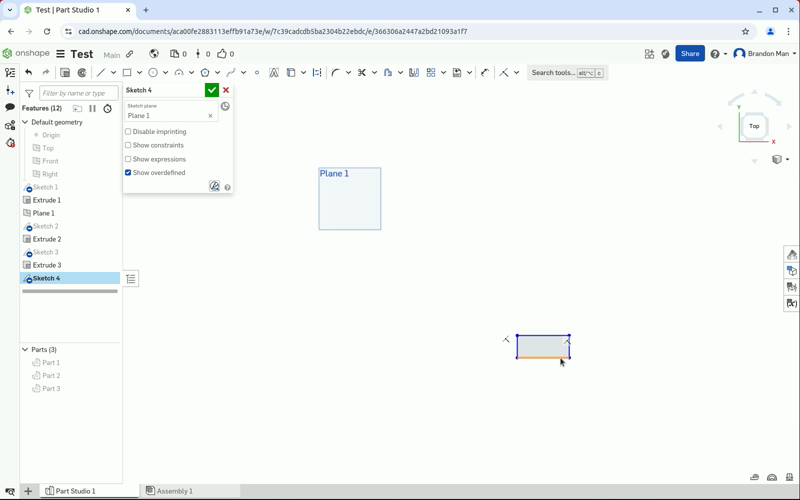
scroll(6)
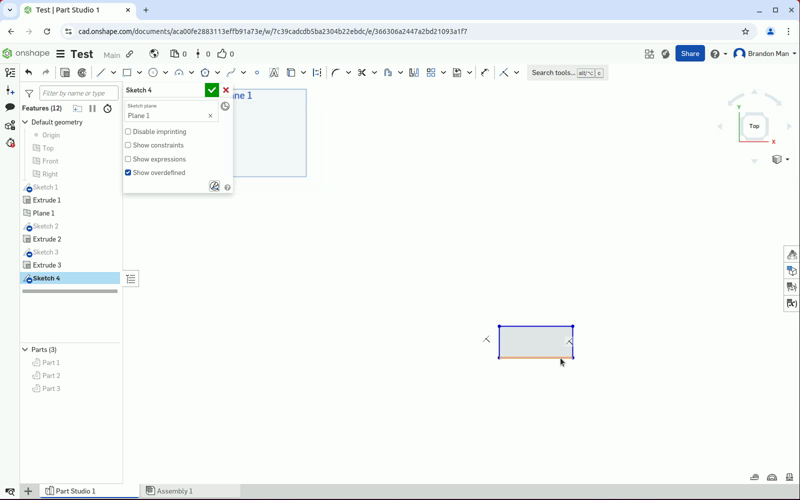
scroll(6)
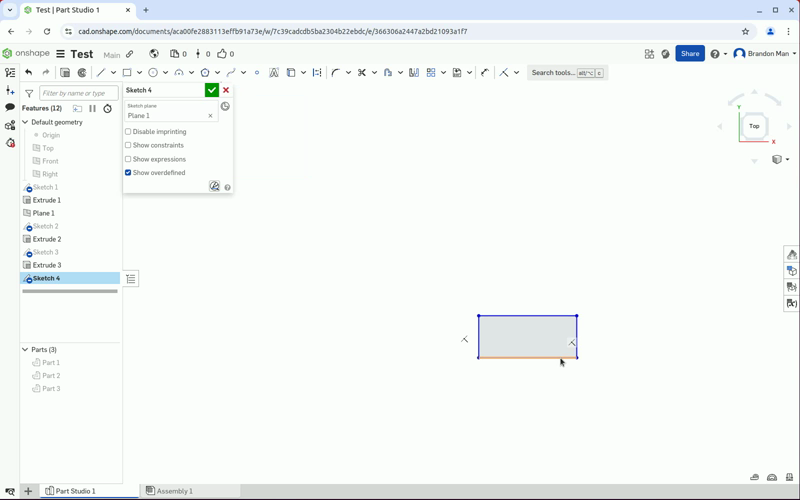
scroll(6)
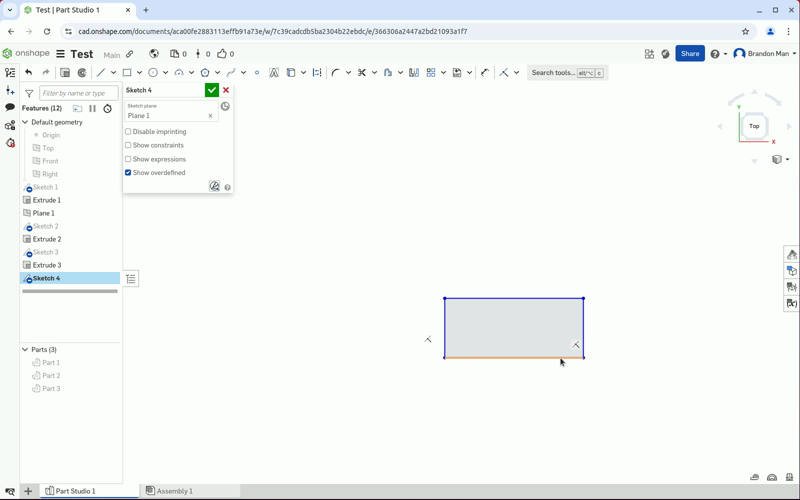
scroll(6)
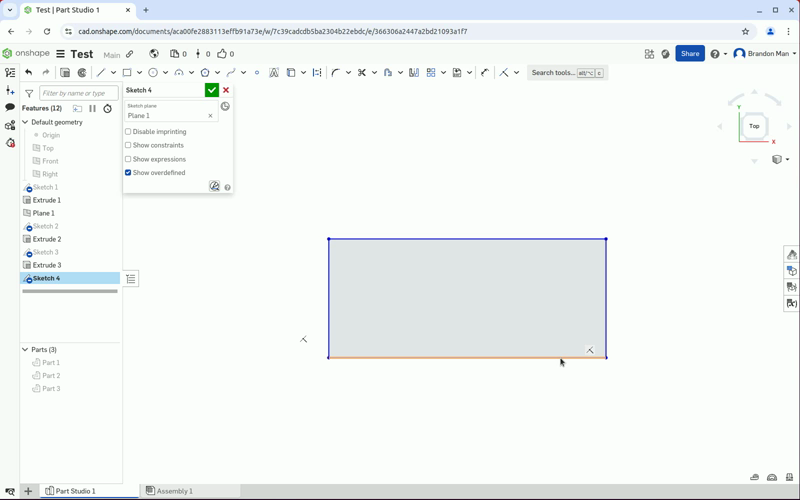
click(560, 357)
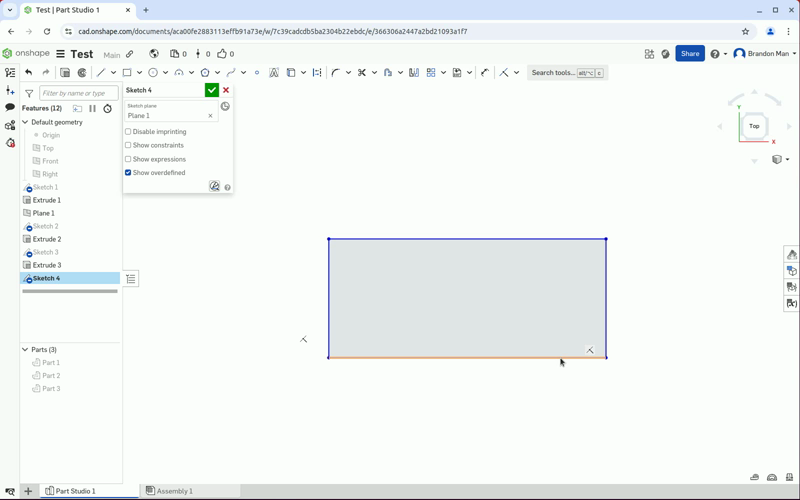
scroll(-6)
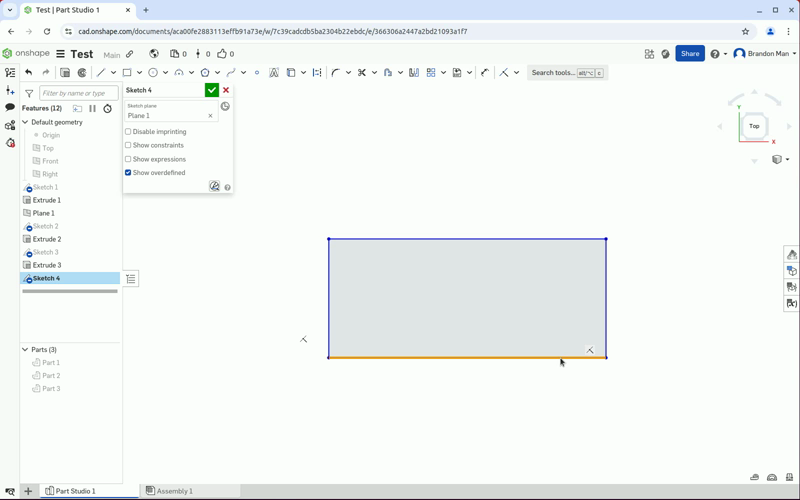
scroll(-6)
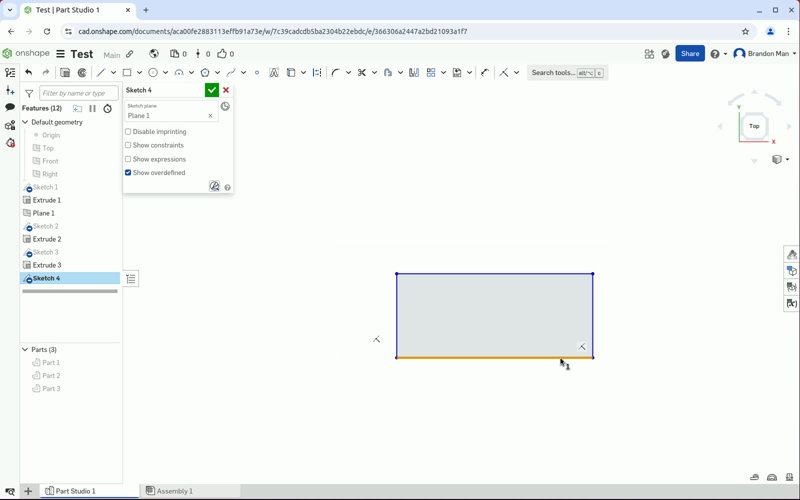
scroll(-6)
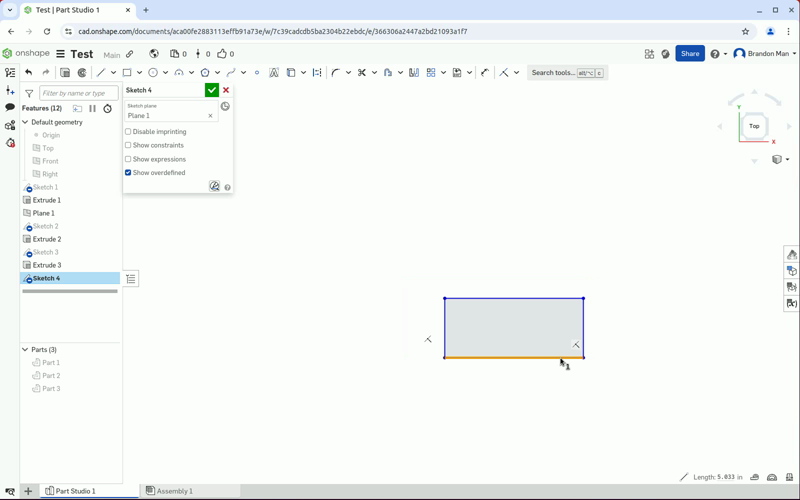
scroll(-6)
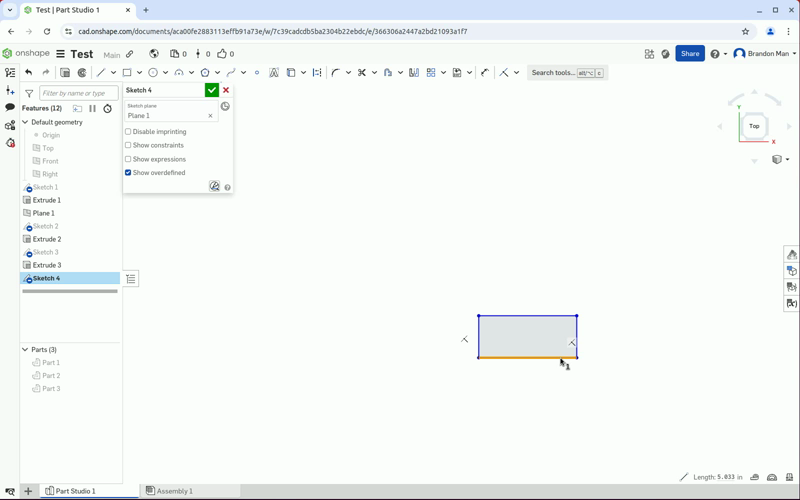
scroll(-6)
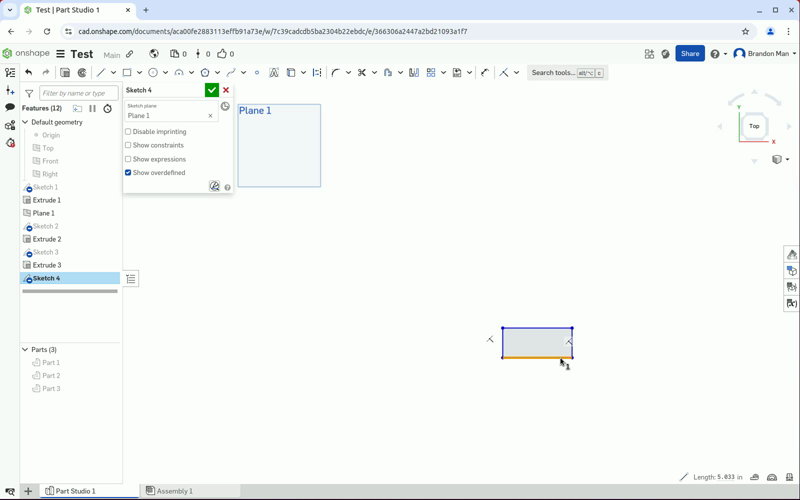
scroll(-6)
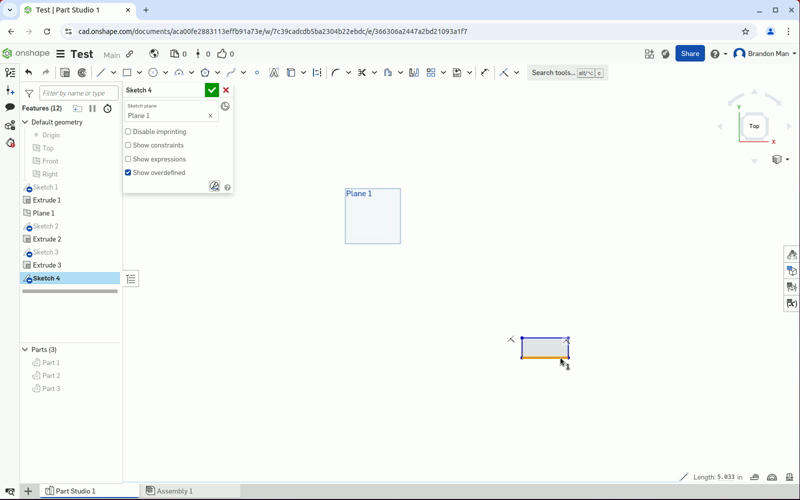
scroll(-6)
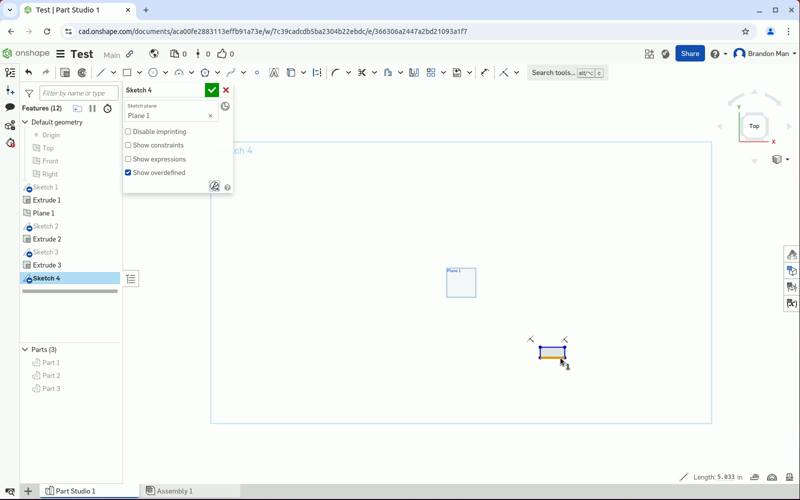
mouse_move(73, 352)
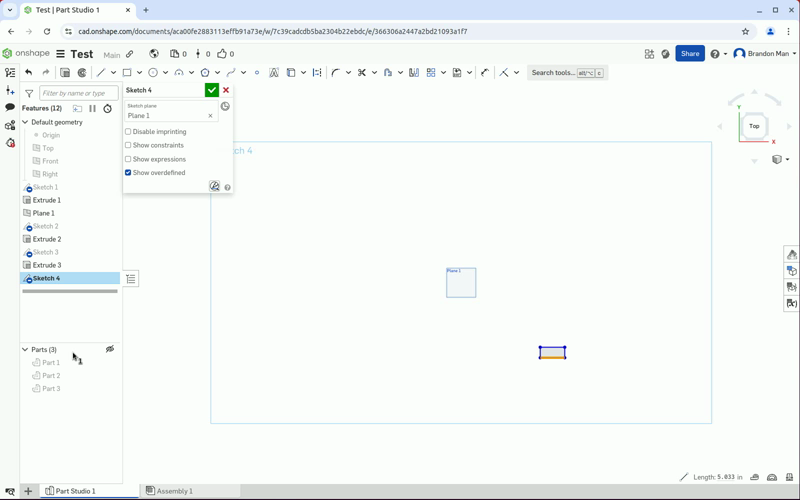
key(shift+y)
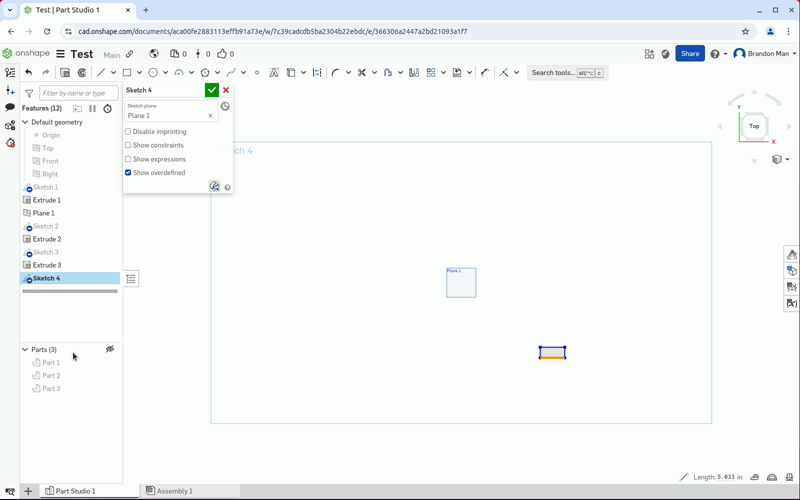
key(shift+e)
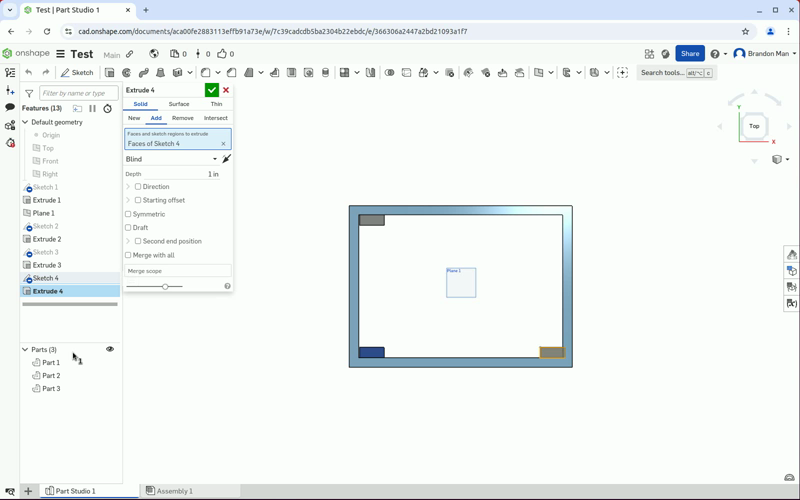
mouse_move(143, 106)
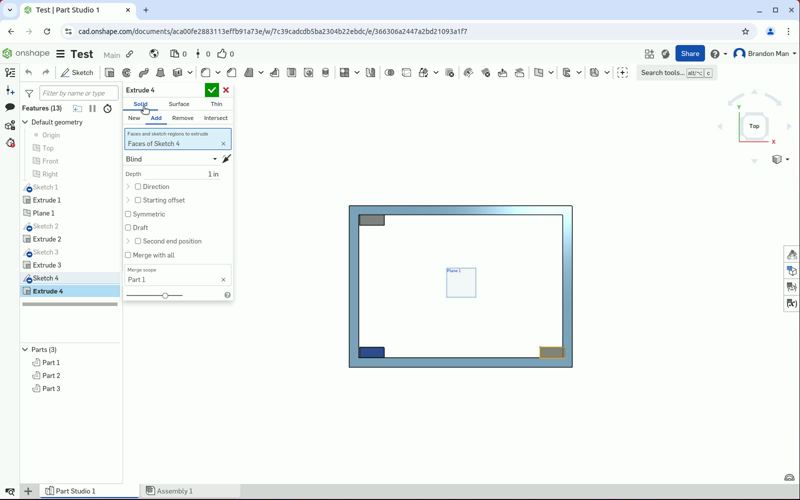
click(143, 106)
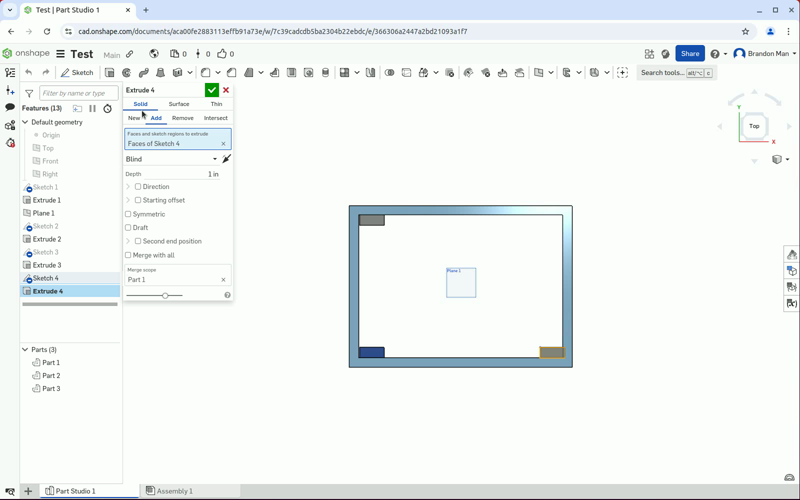
mouse_move(137, 120)
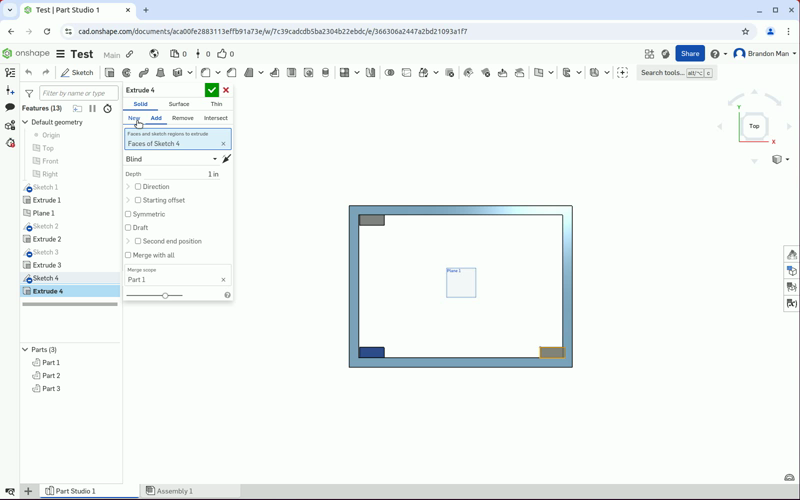
click(137, 120)
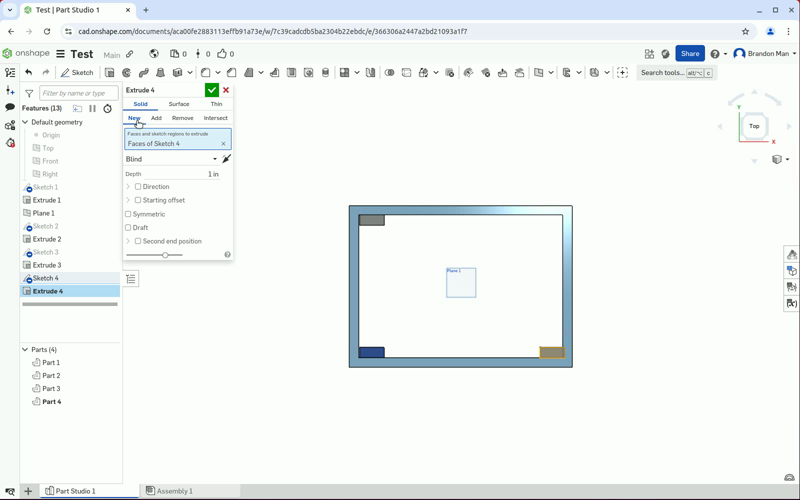
key(tab, 4)
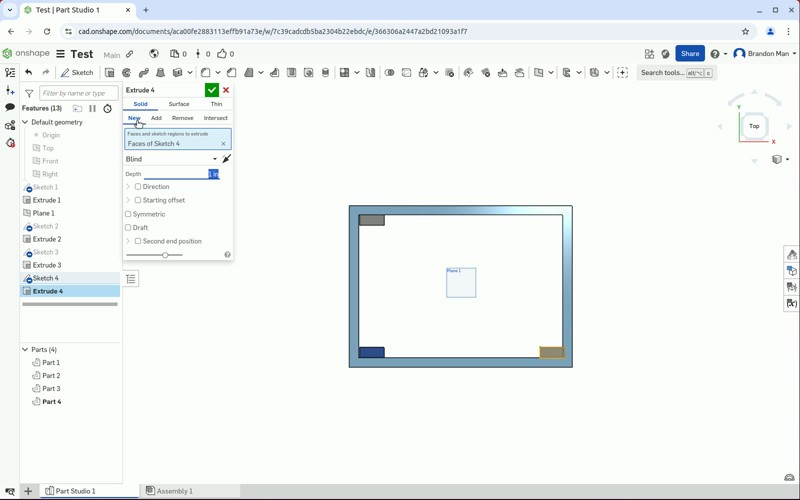
text(-20.46)
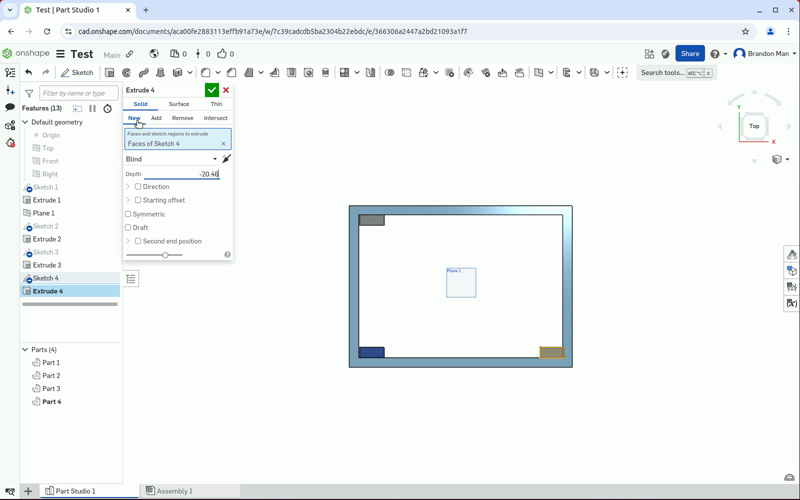
key(enter)
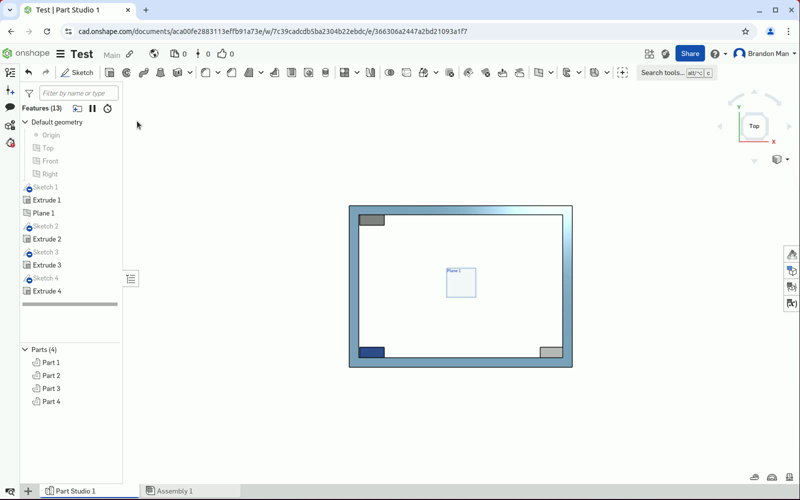
key(shift+h)
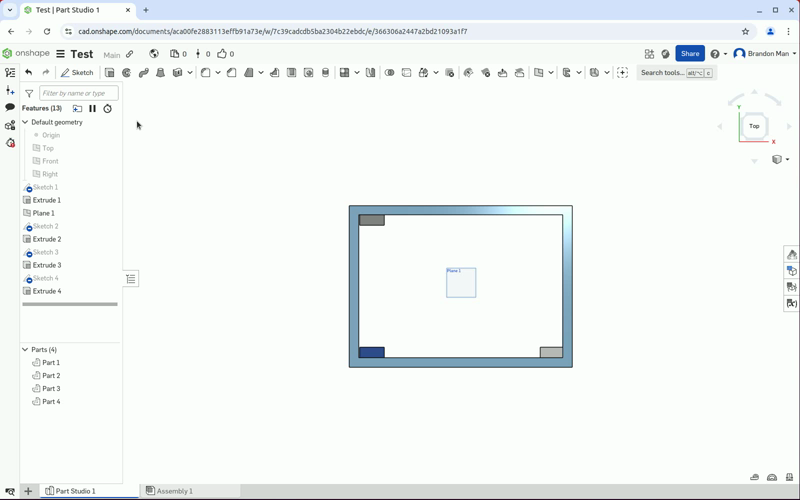
key(shift+h)
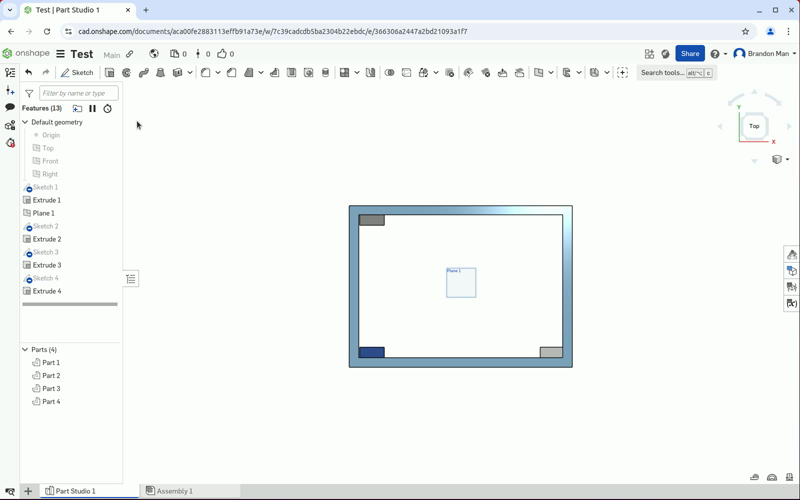
mouse_move(73, 189)
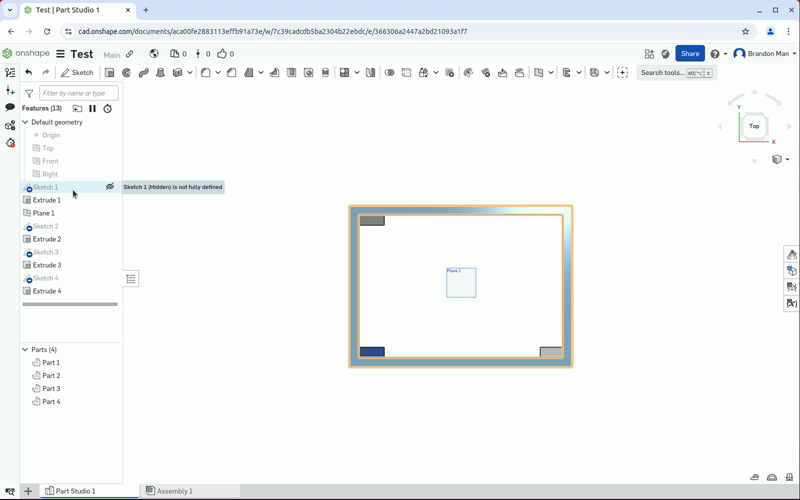
click(73, 189)
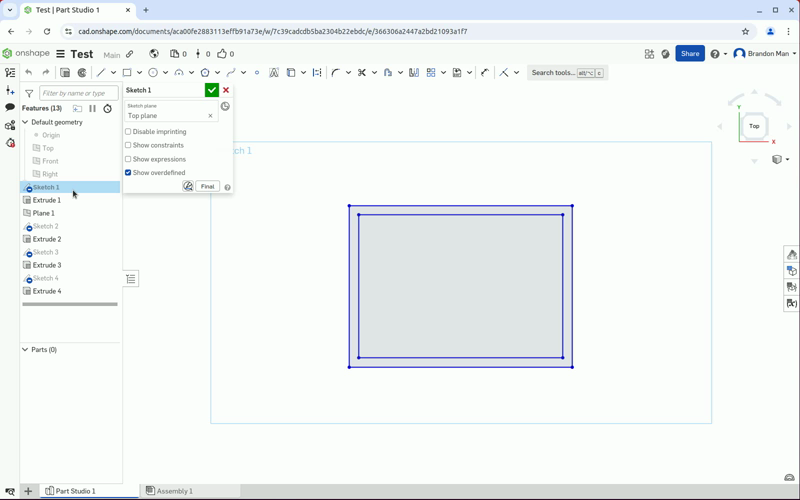
mouse_move(229, 92)
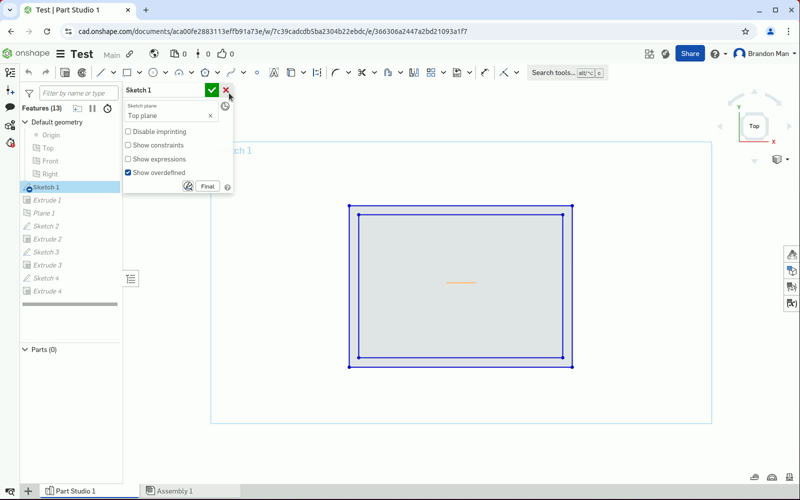
click(229, 92)
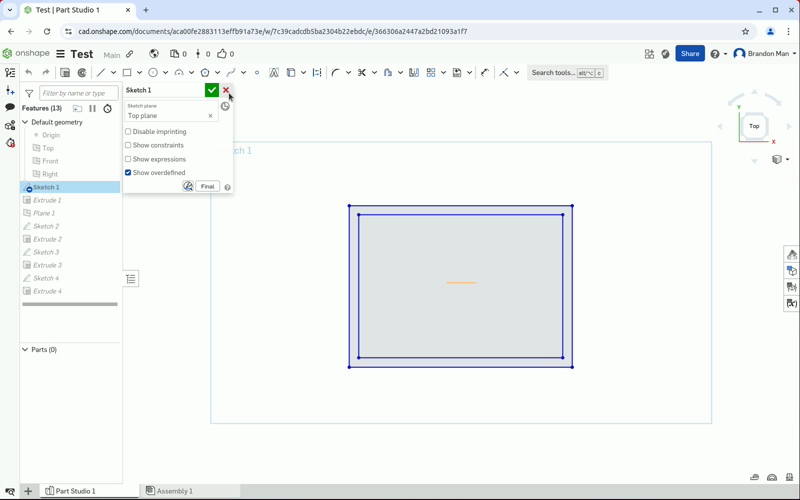
key(shift+s)
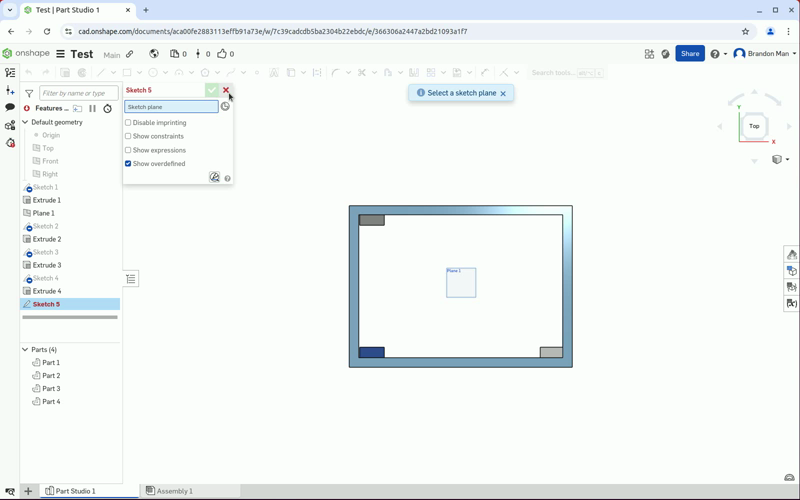
mouse_move(73, 215)
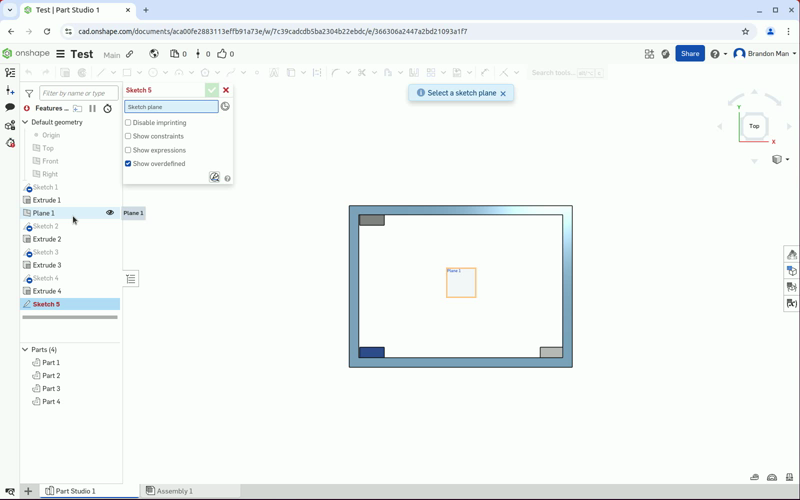
click(73, 215)
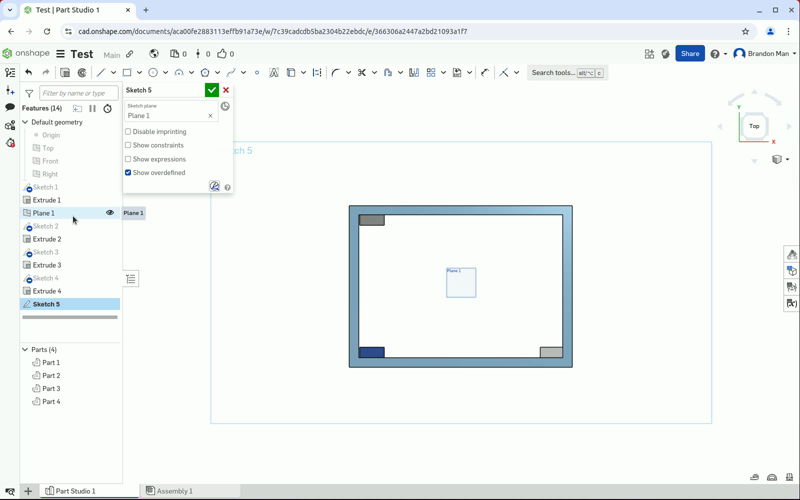
mouse_move(73, 352)
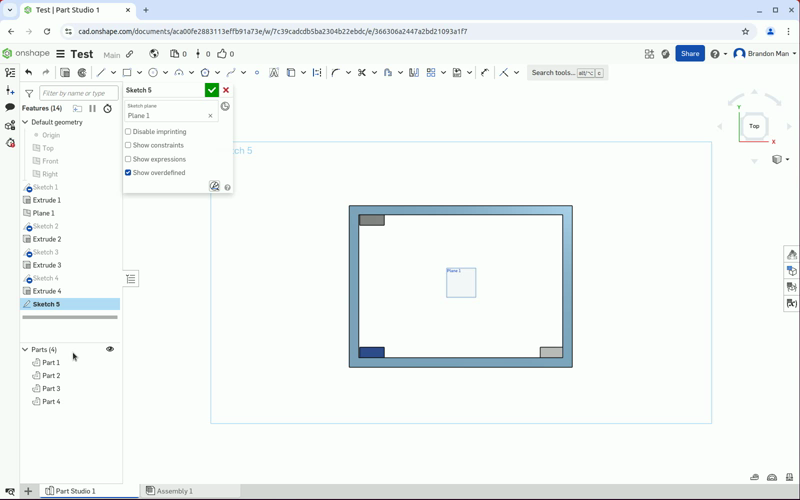
key(y)
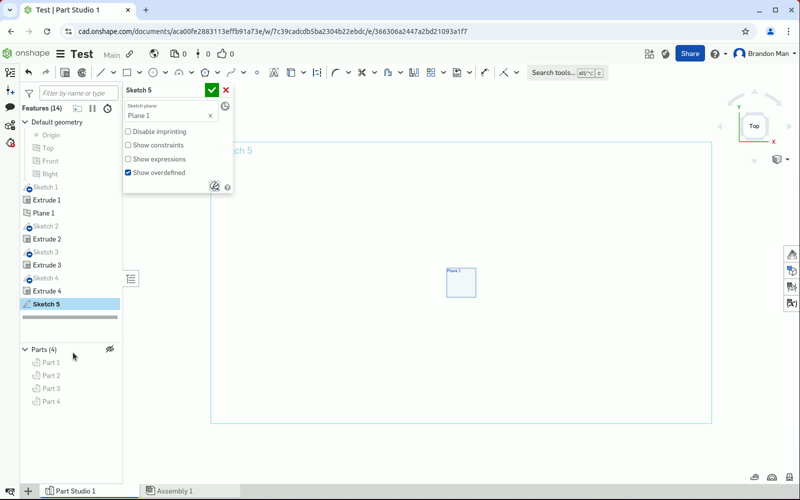
key(l)
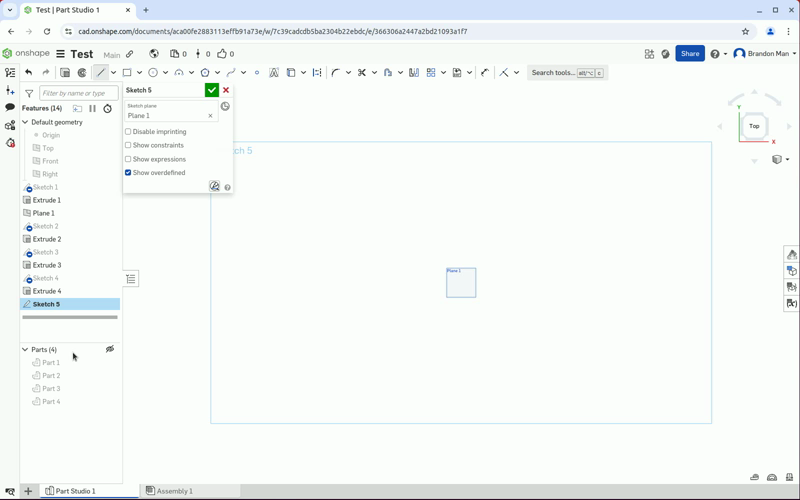
key_down(shift)
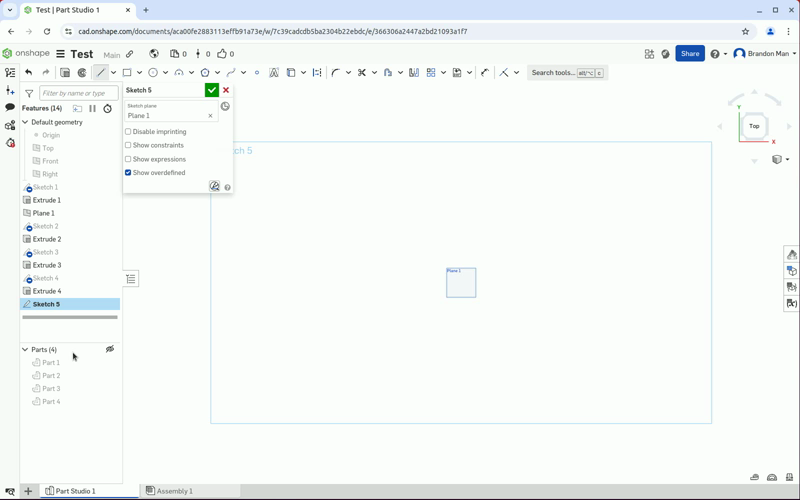
mouse_move(540, 225)
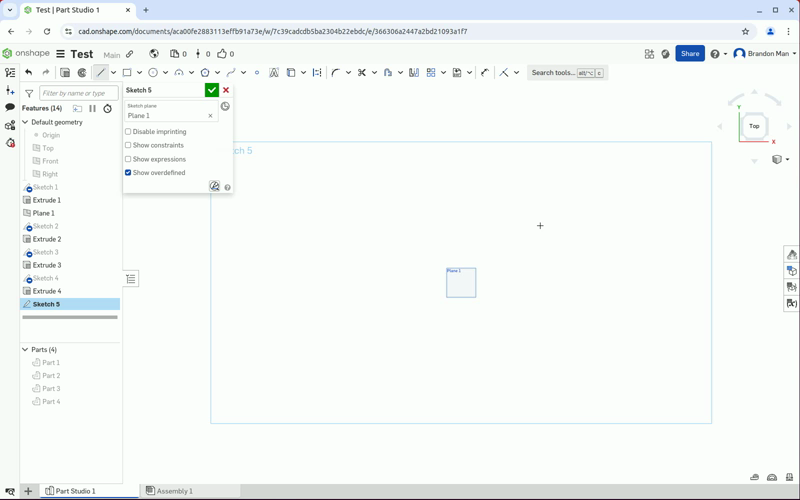
click(540, 225)
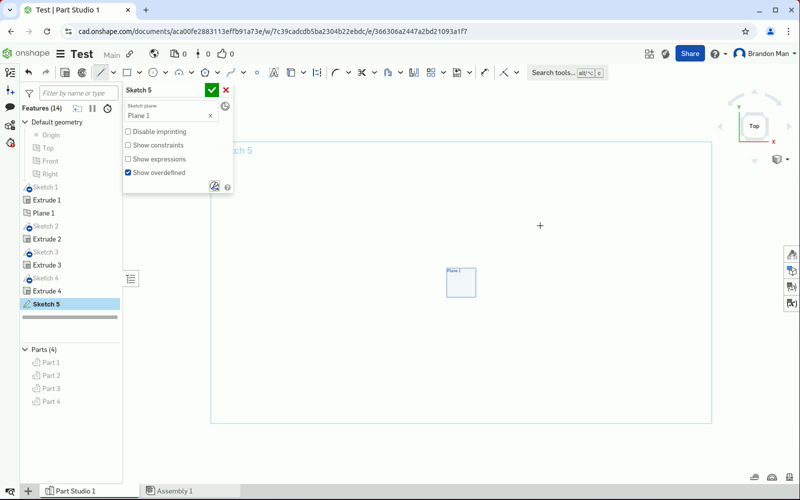
key_up(shift)
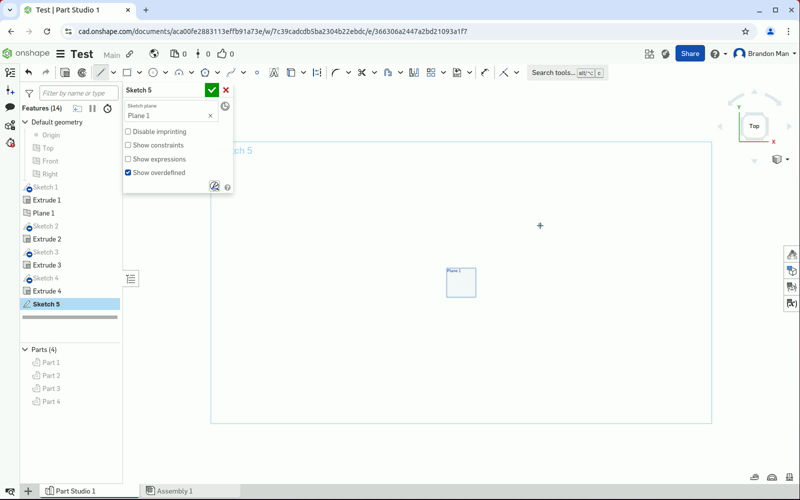
key_down(shift)
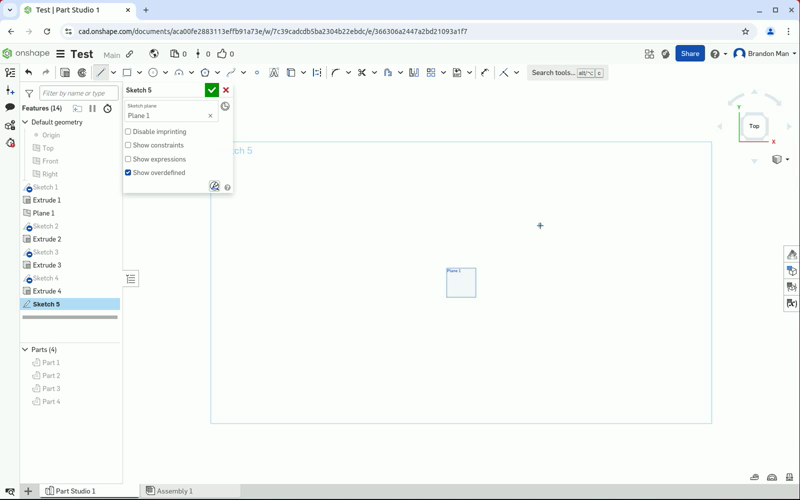
mouse_move(570, 225)
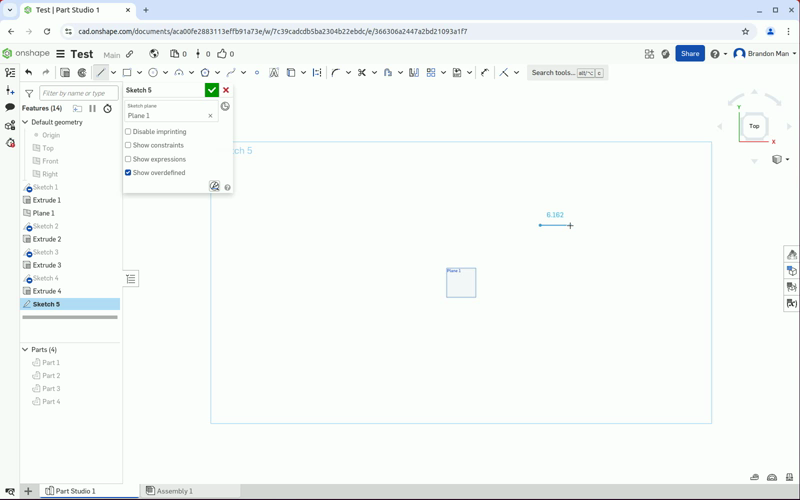
mouse_move(564, 225)
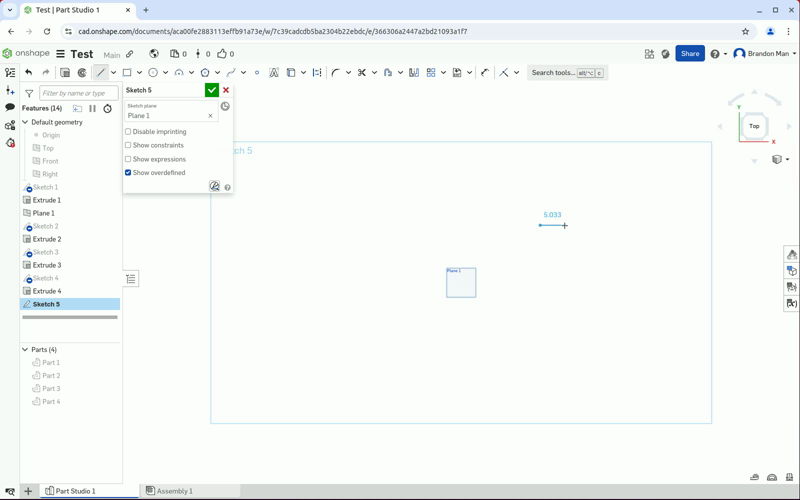
click(564, 225)
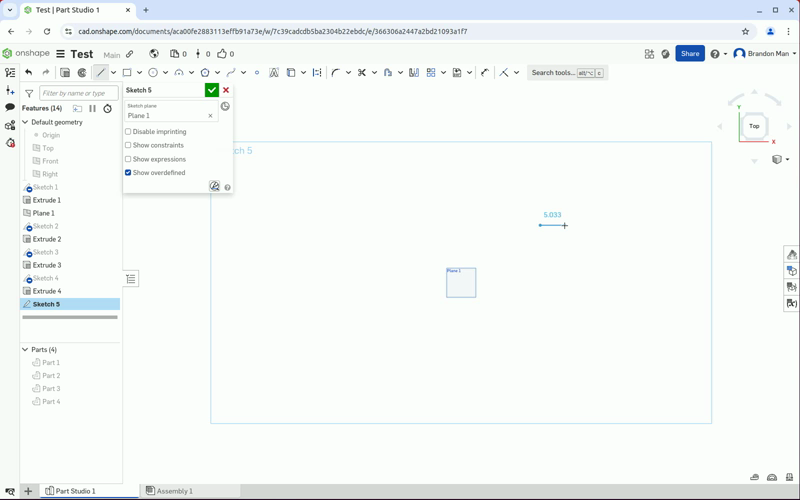
key_up(shift)
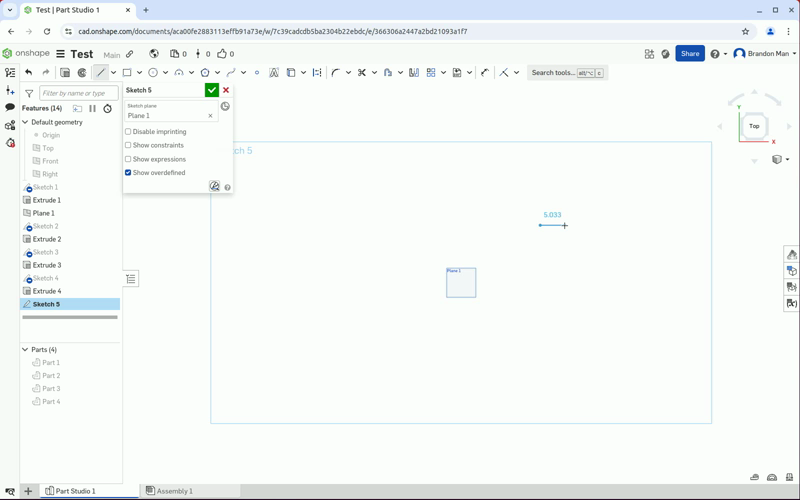
key_down(shift)
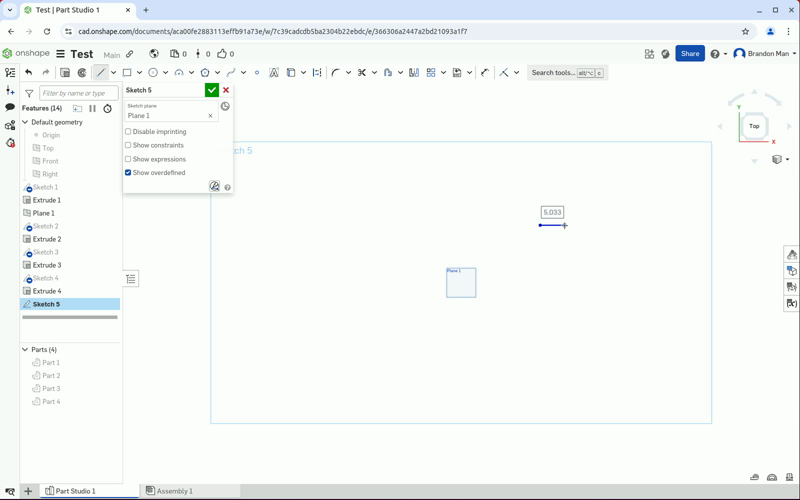
mouse_move(589, 225)
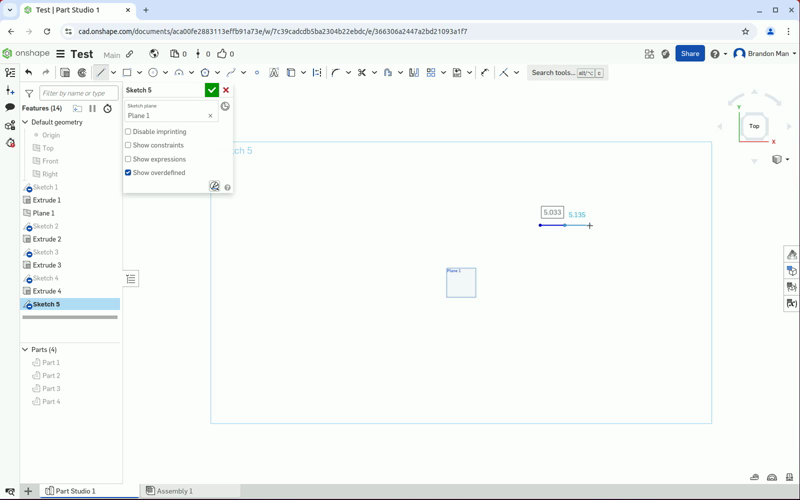
mouse_move(564, 214)
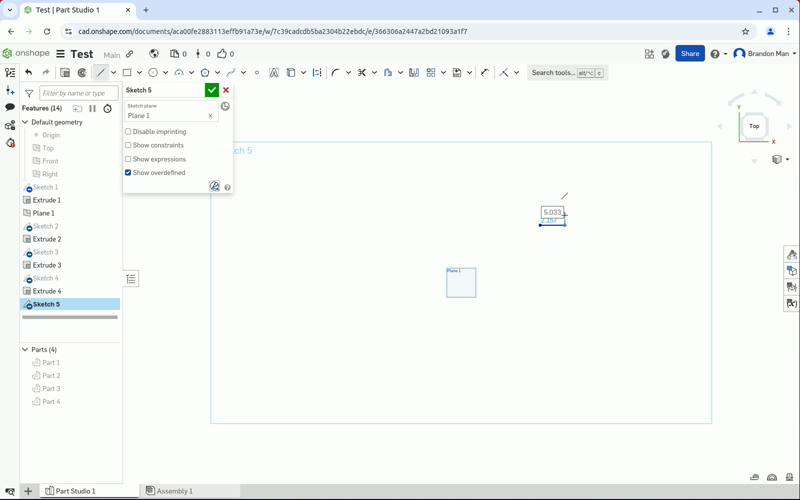
click(564, 214)
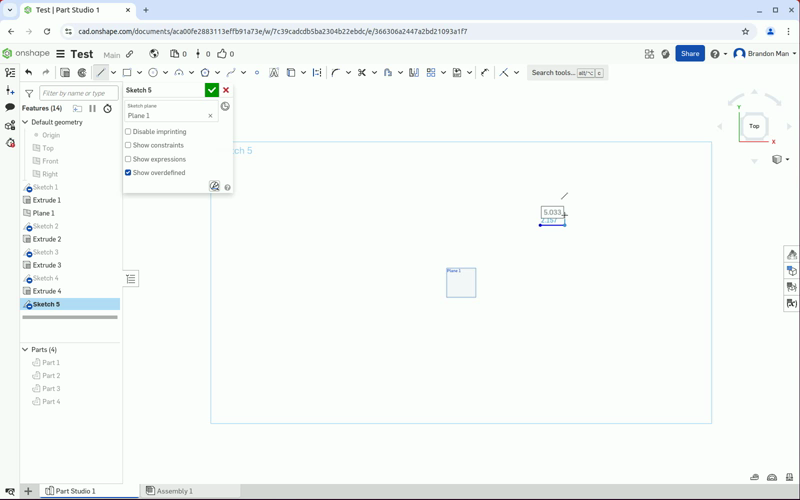
key_up(shift)
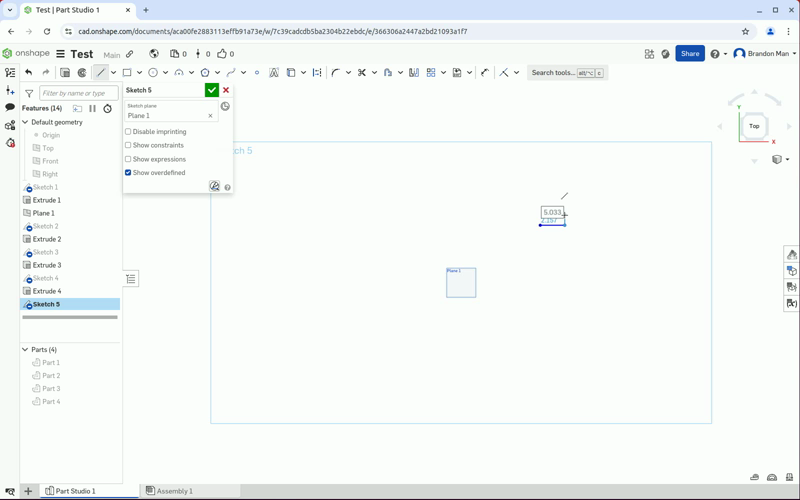
key_down(shift)
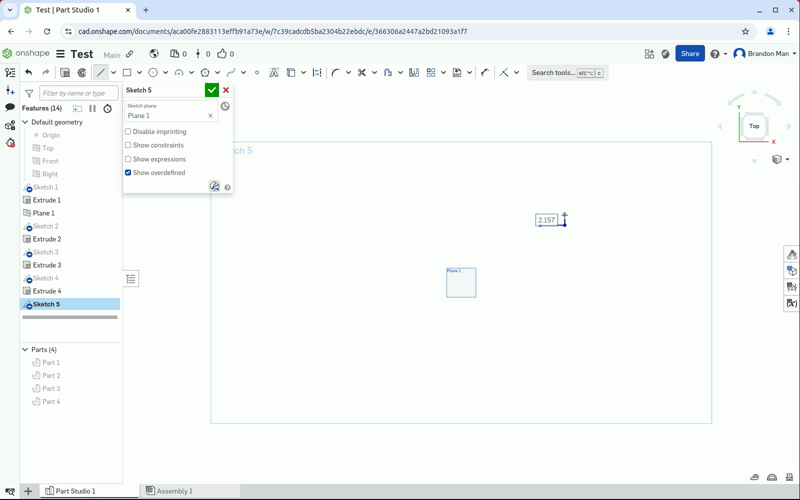
mouse_move(589, 214)
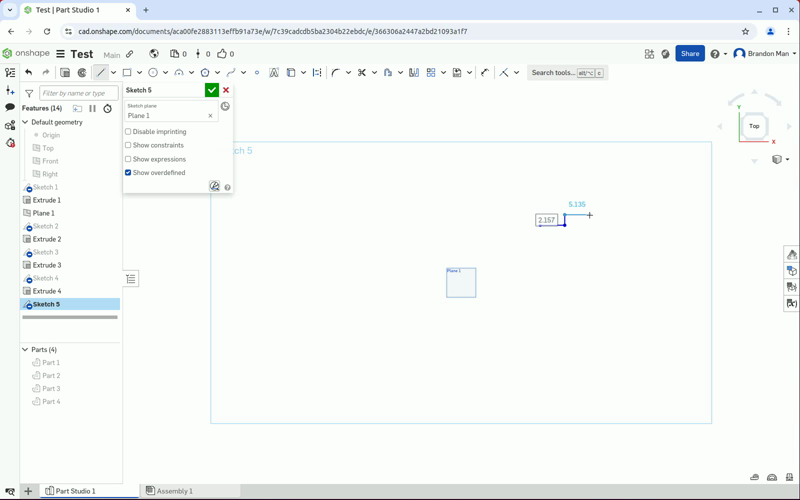
mouse_move(540, 214)
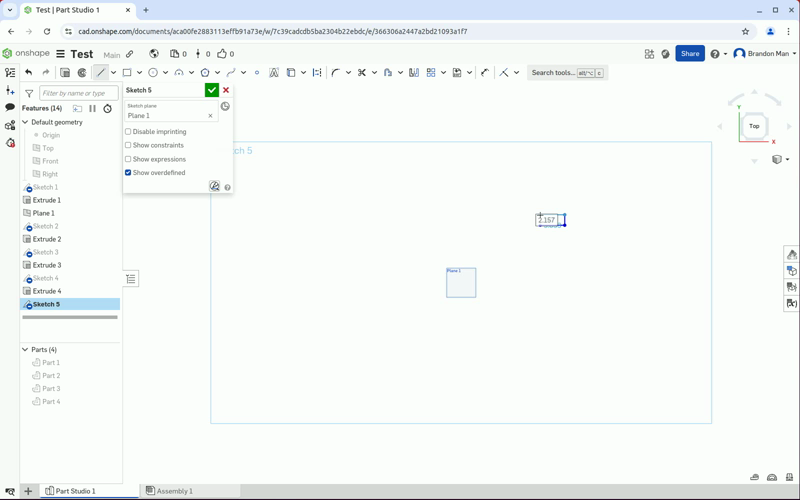
click(540, 214)
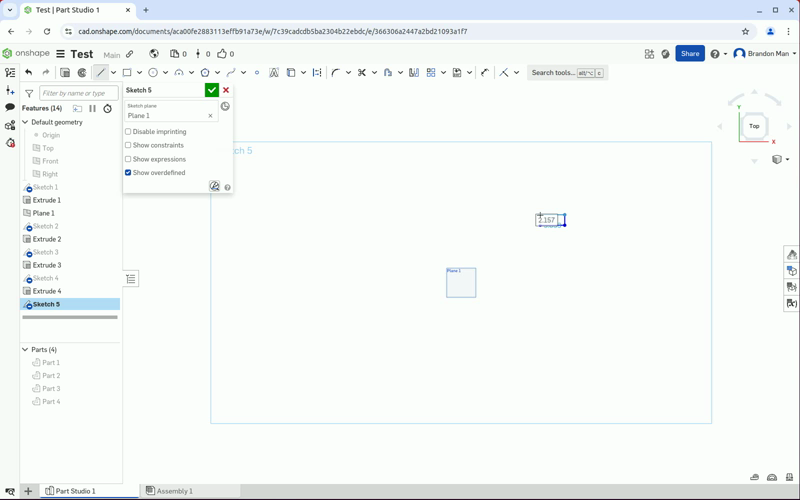
key_up(shift)
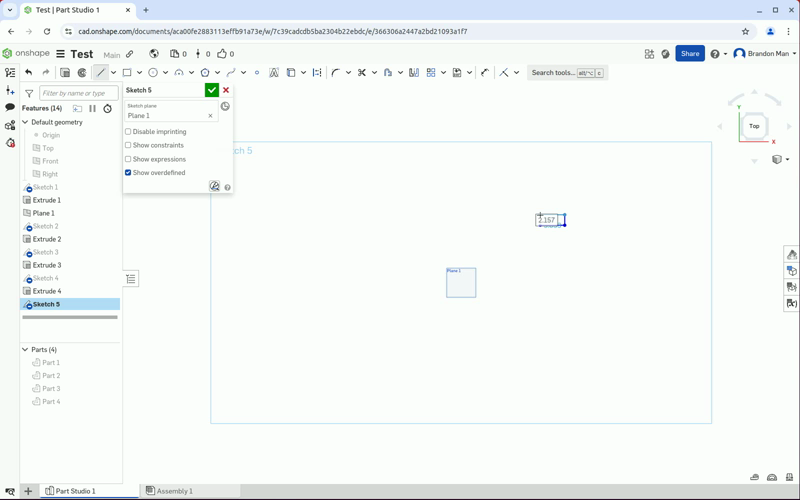
mouse_move(570, 214)
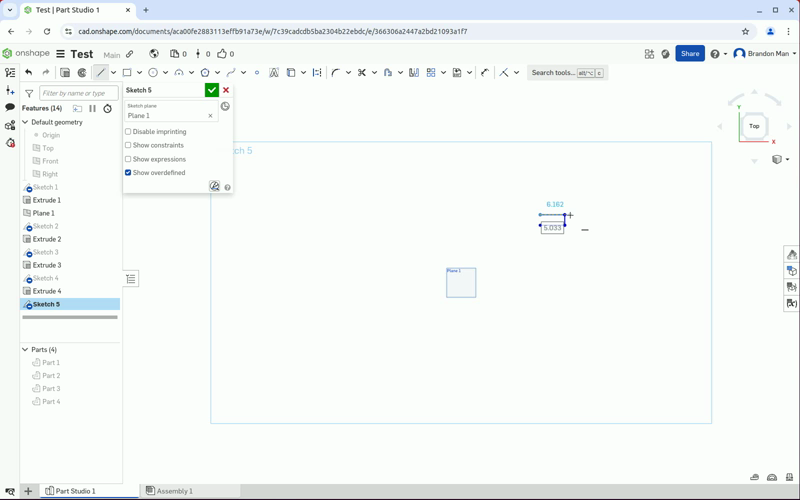
key_down(shift)
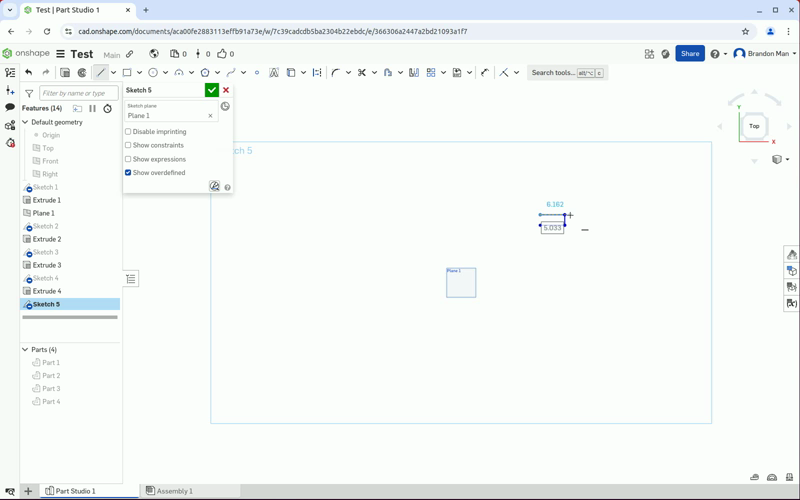
mouse_move(540, 225)
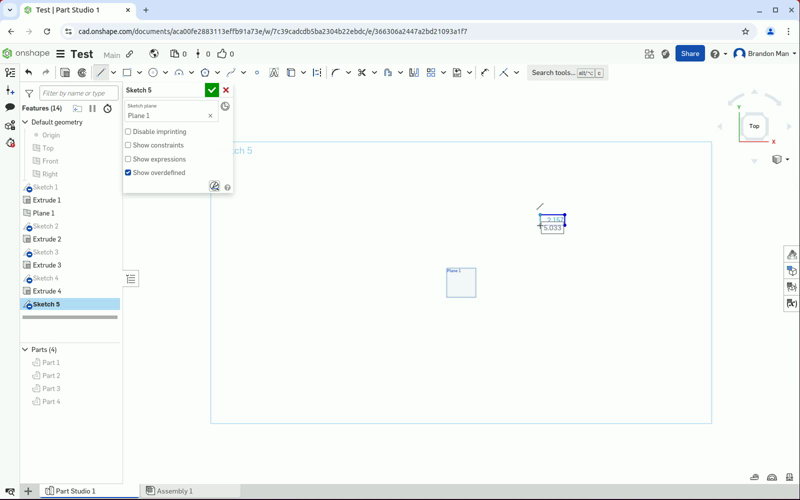
key_up(shift)
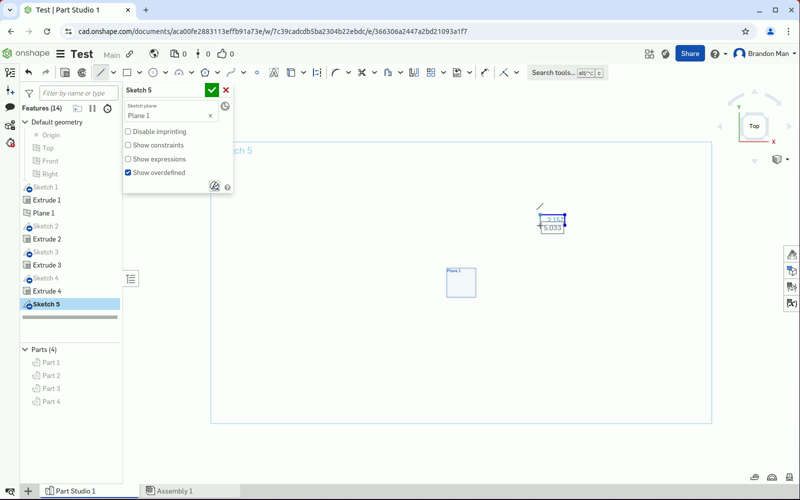
click(540, 225)
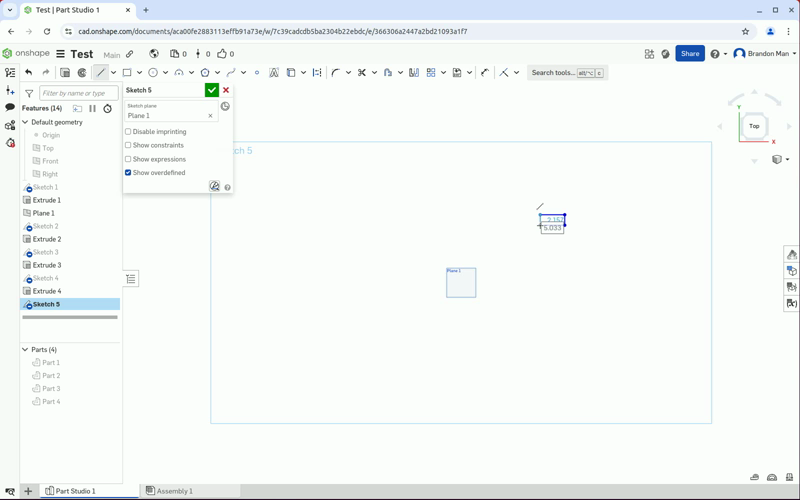
key(esc)
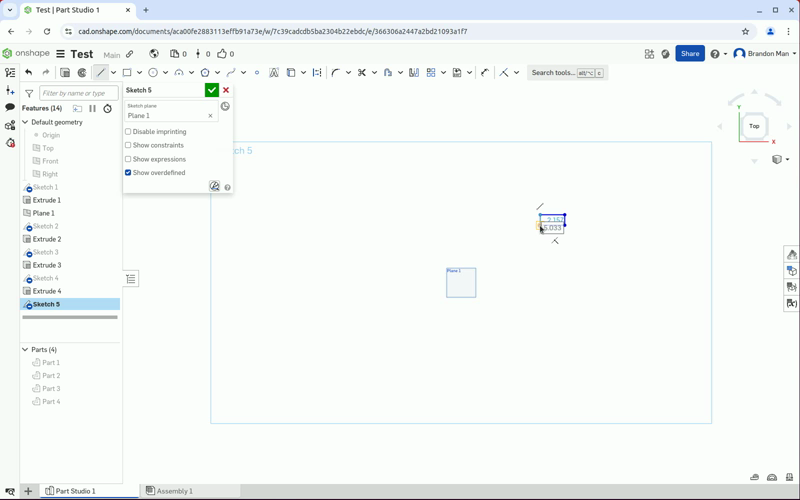
mouse_move(563, 220)
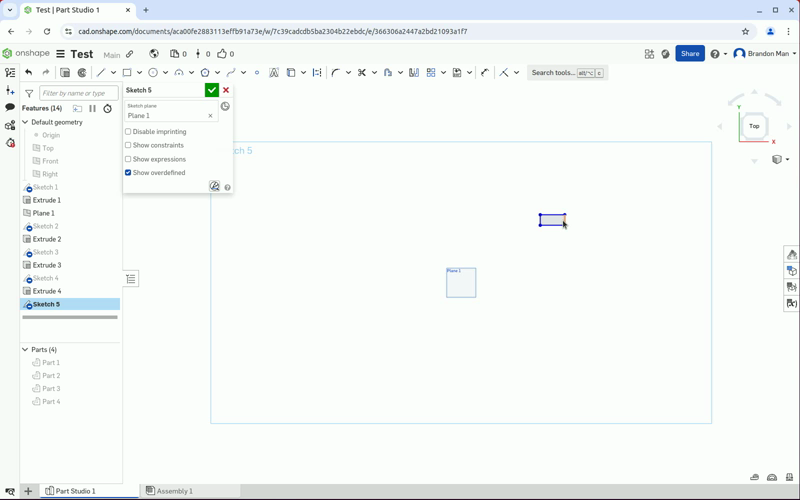
scroll(6)
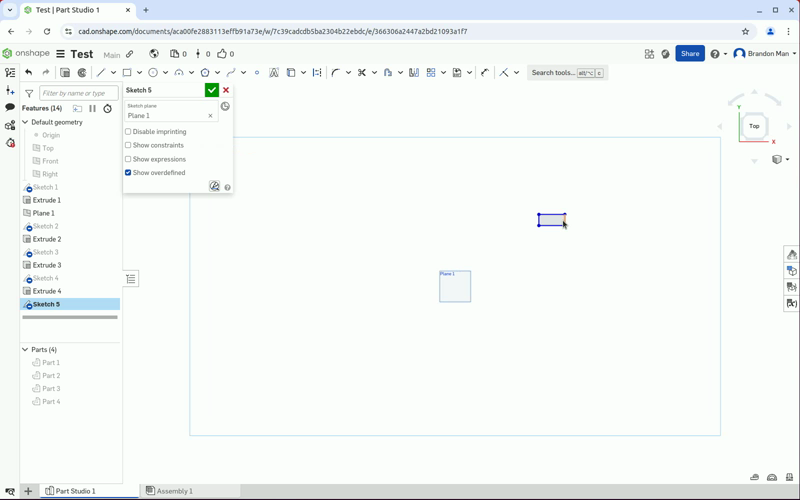
scroll(6)
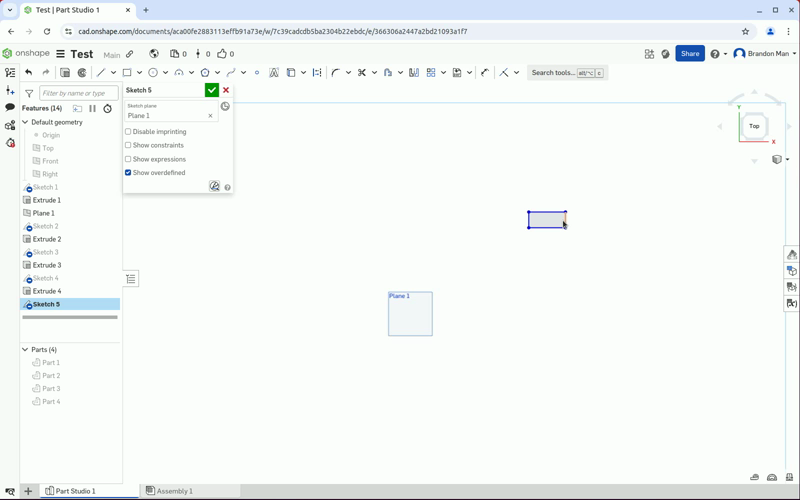
scroll(6)
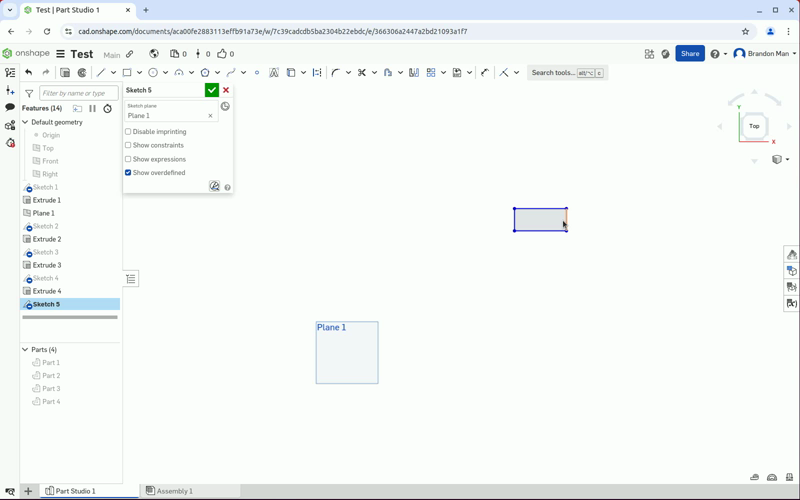
scroll(6)
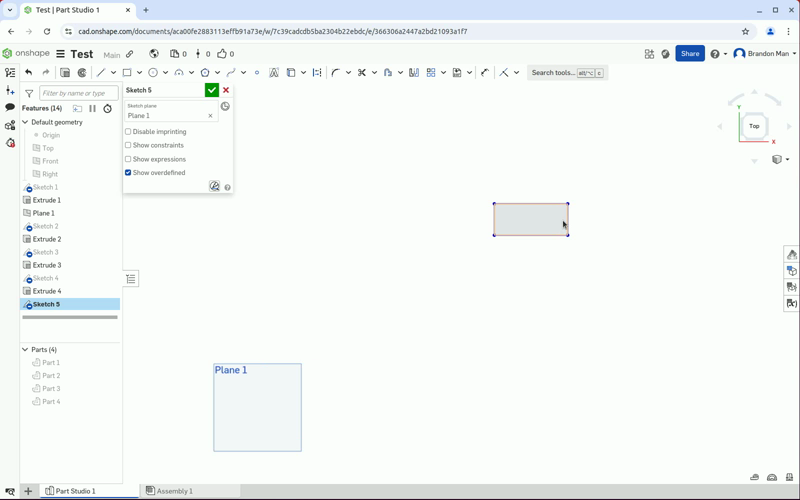
scroll(6)
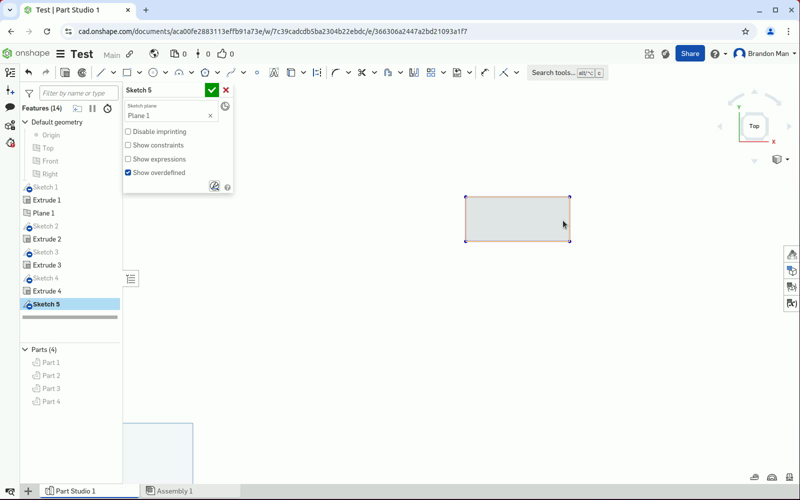
scroll(6)
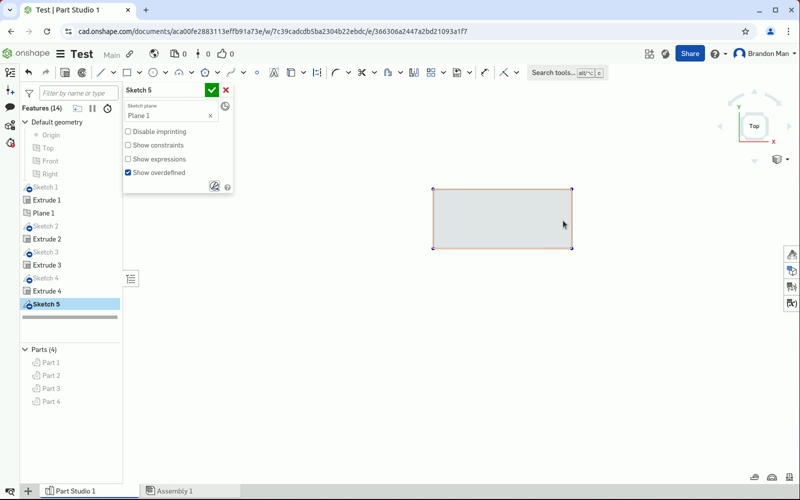
scroll(6)
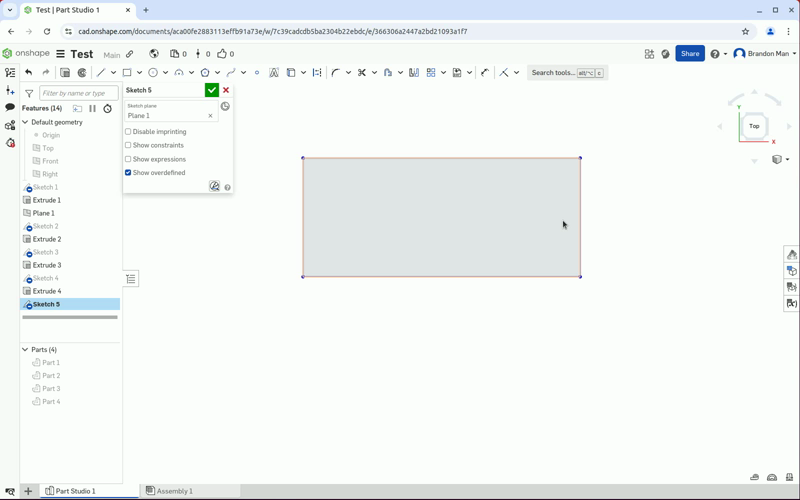
click(563, 220)
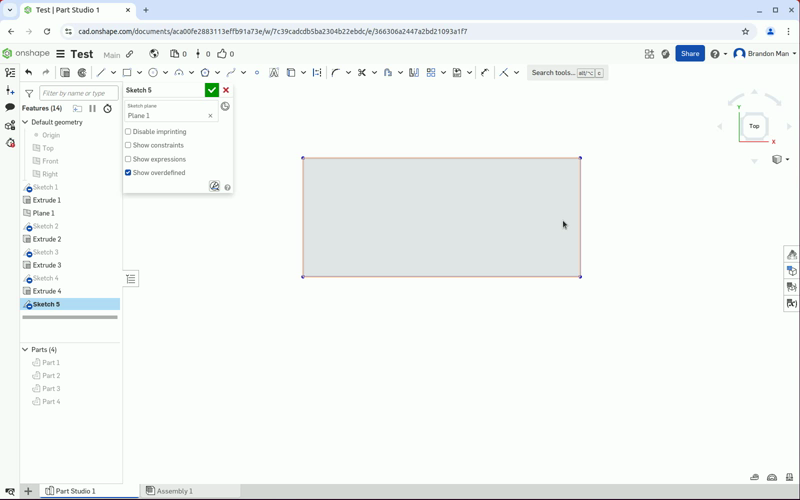
scroll(-6)
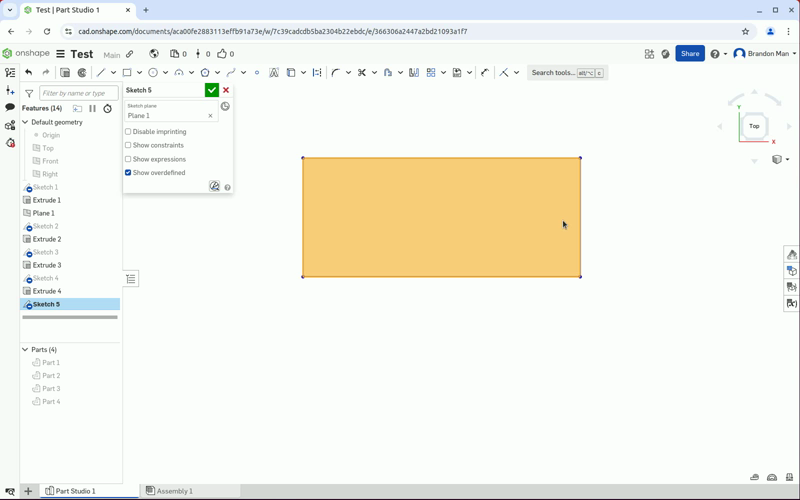
scroll(-6)
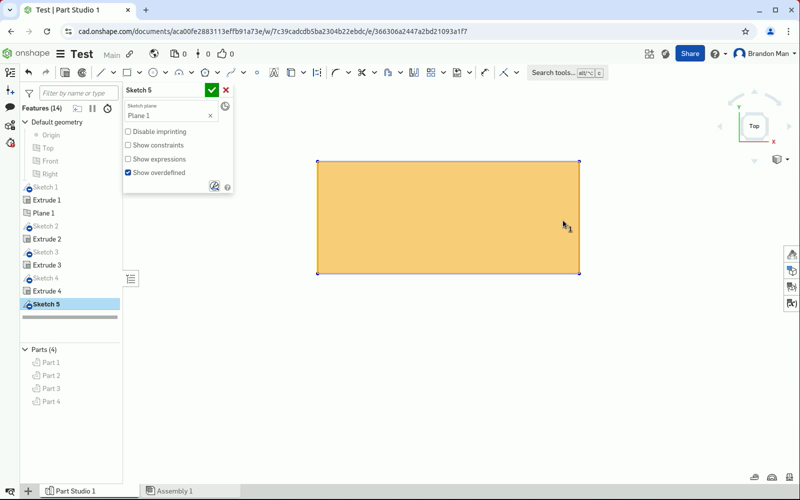
scroll(-6)
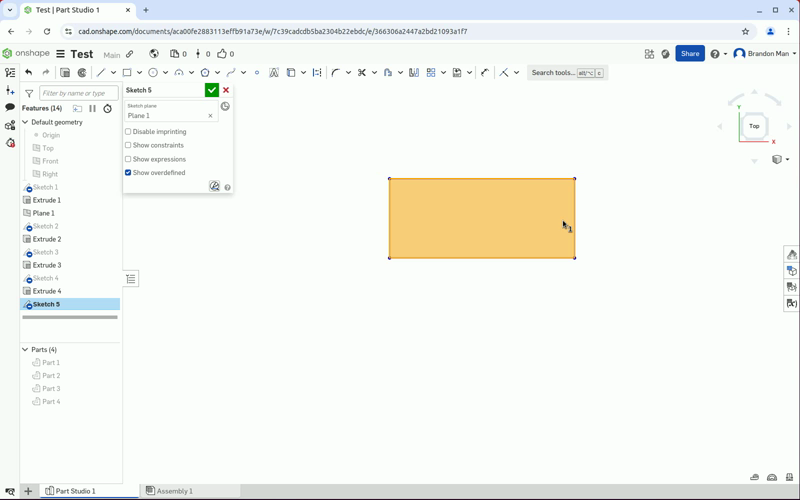
scroll(-6)
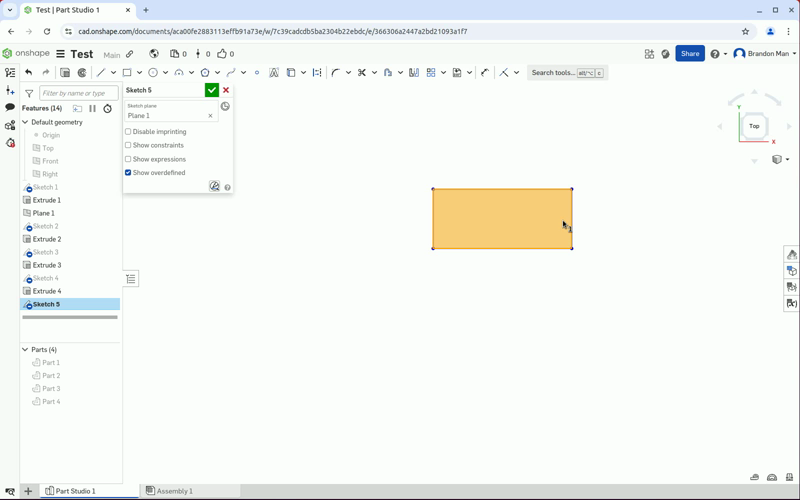
scroll(-6)
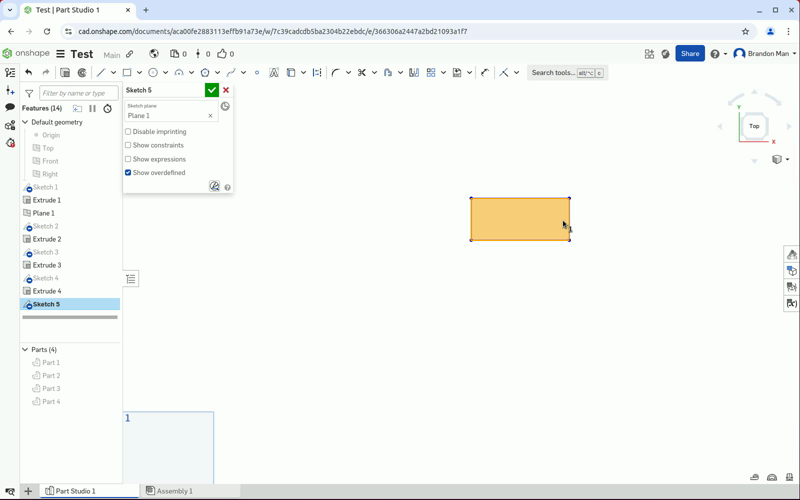
scroll(-6)
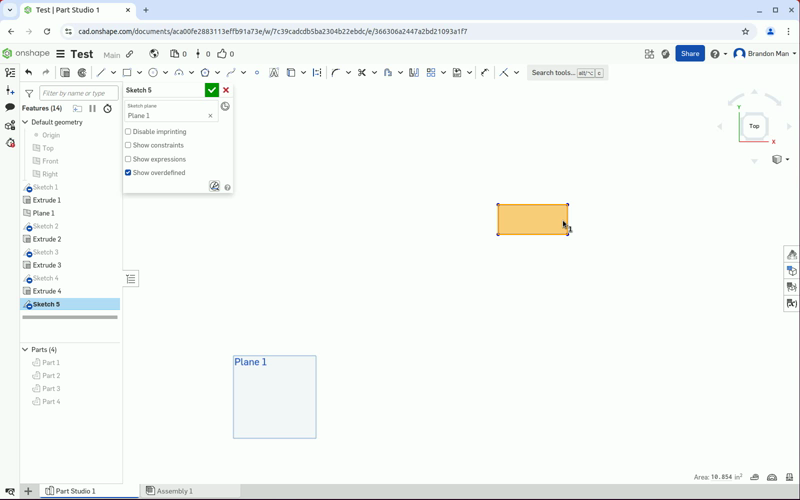
scroll(-6)
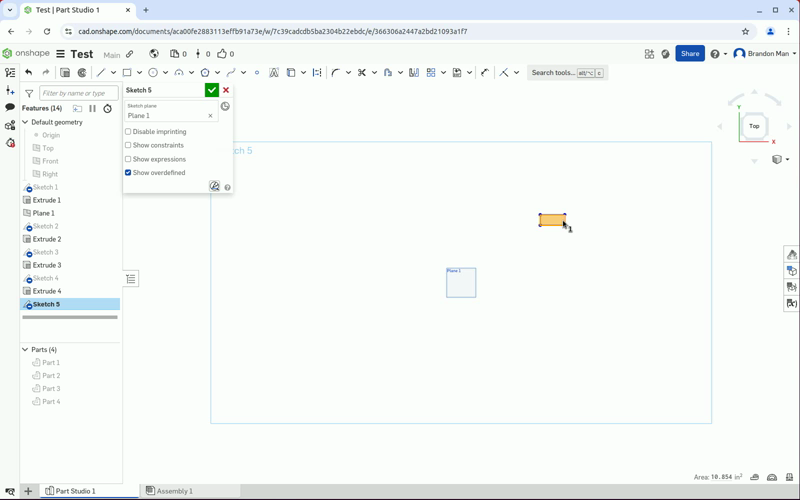
mouse_move(73, 352)
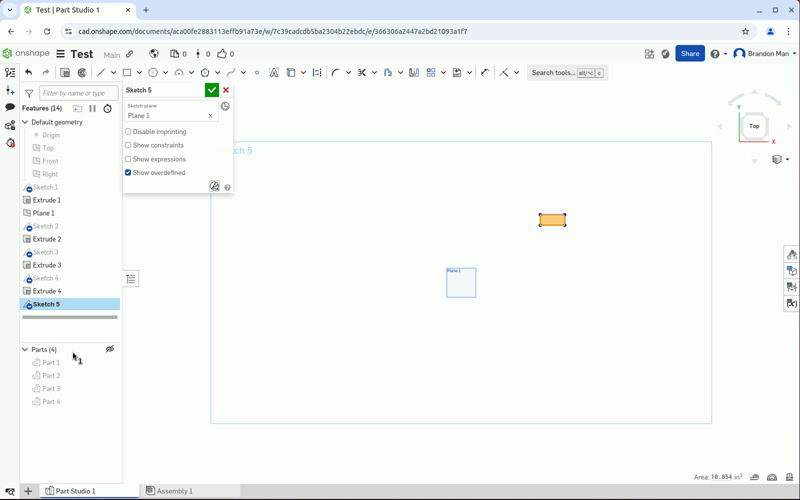
key(shift+y)
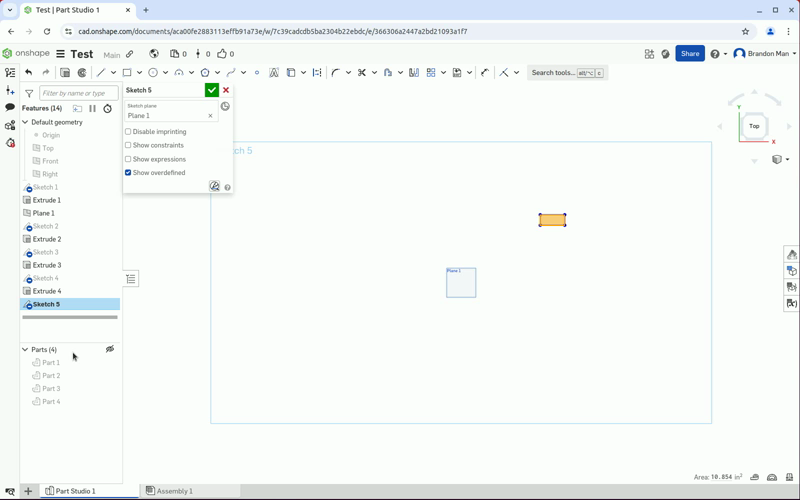
key(shift+e)
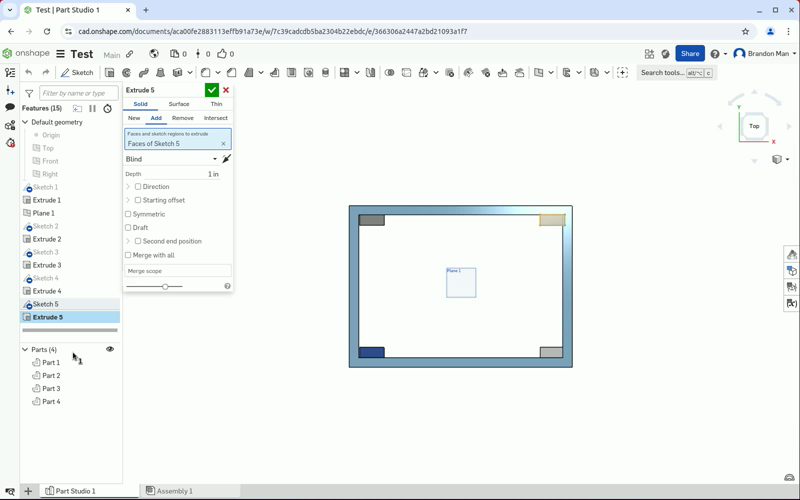
mouse_move(143, 106)
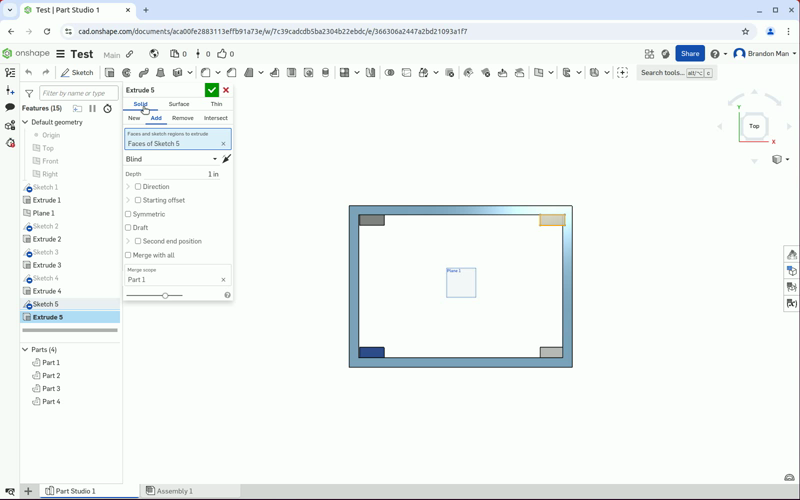
click(143, 106)
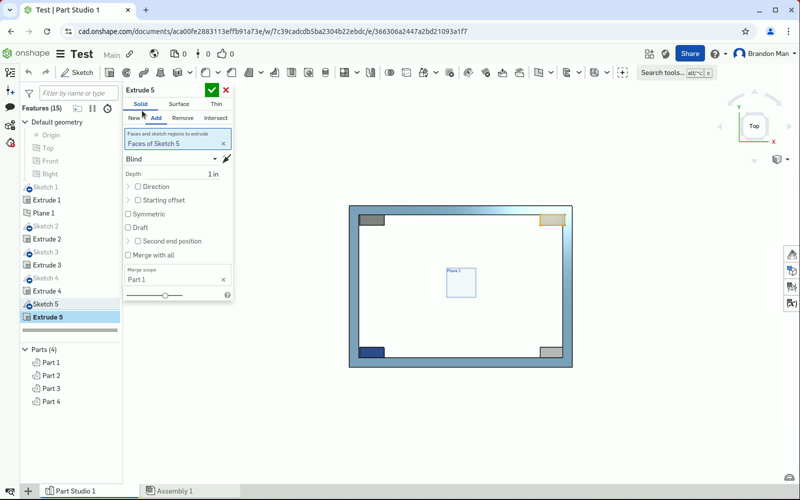
mouse_move(137, 120)
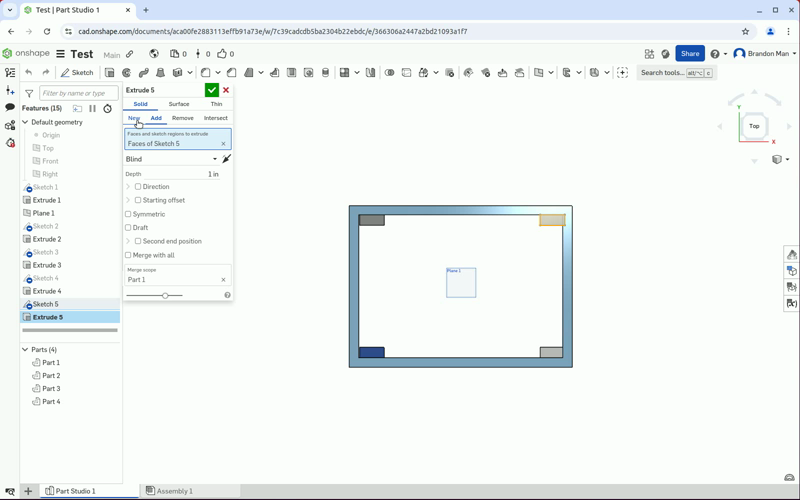
click(137, 120)
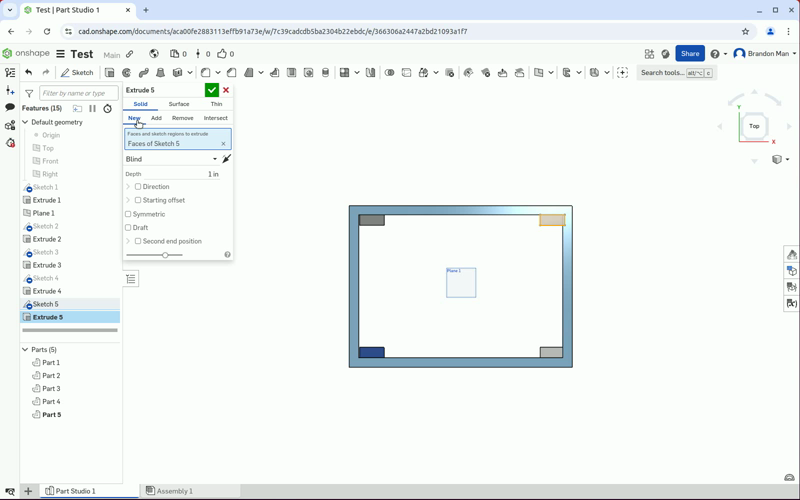
key(tab, 4)
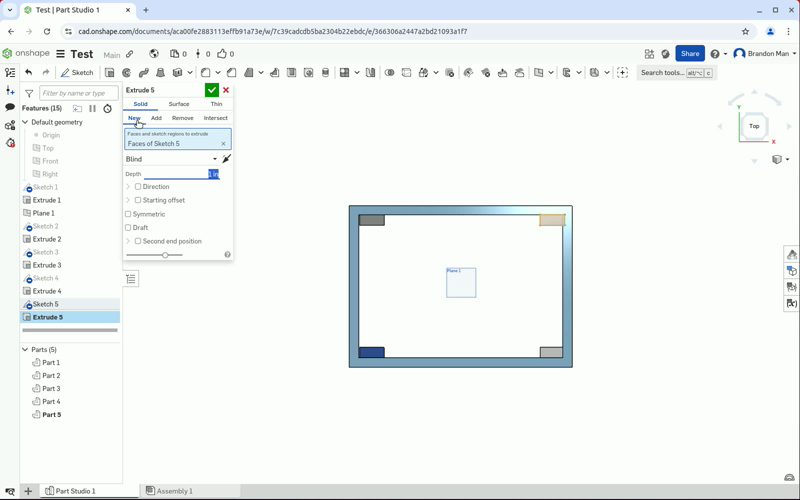
text(-20.46)
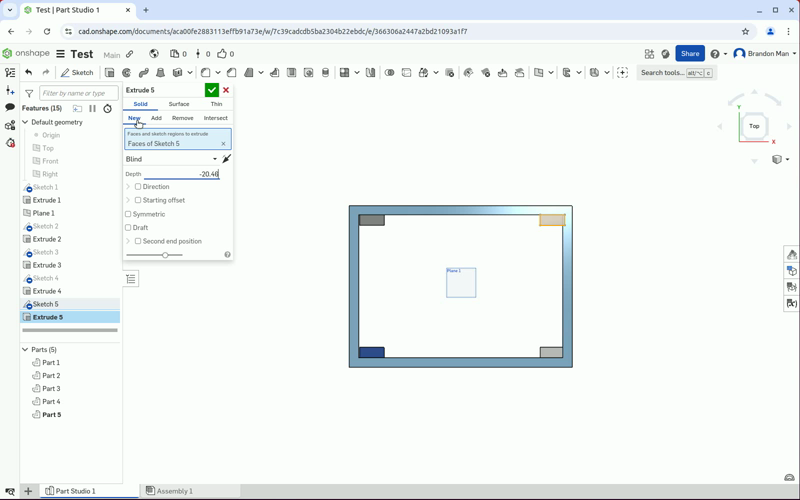
key(enter)
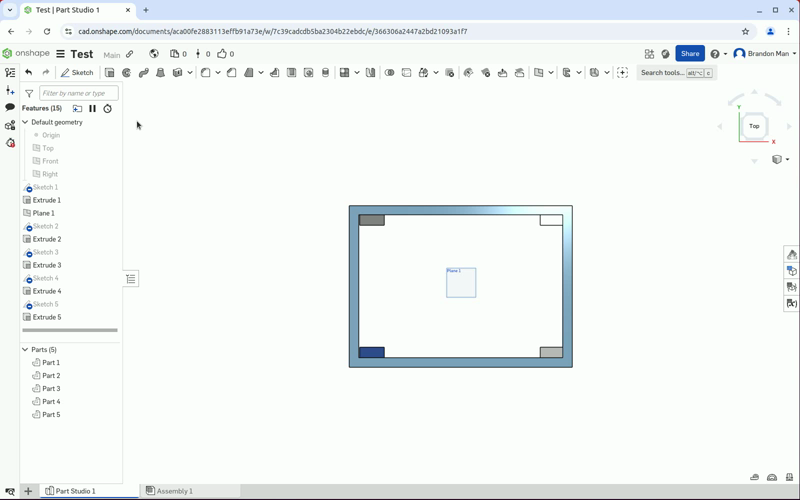
key(shift+h)
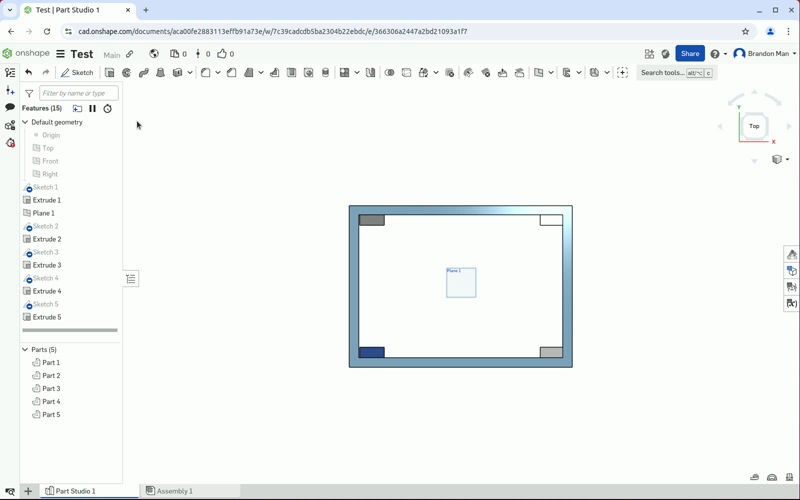
key(shift+h)
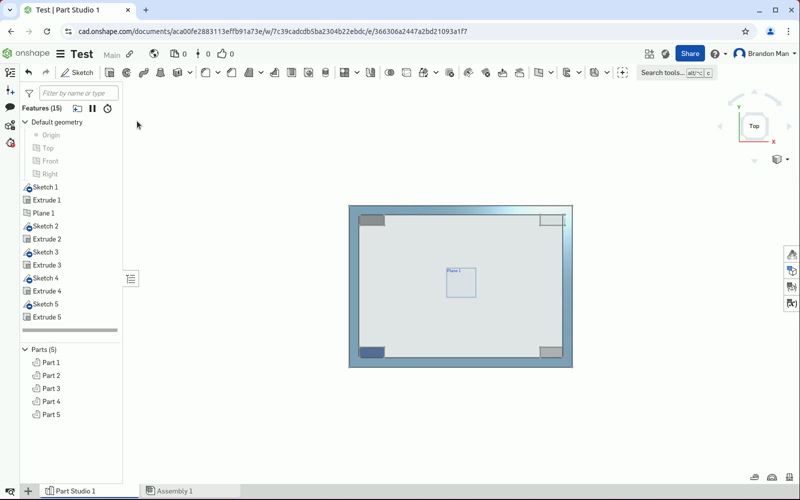
key(shift+7)
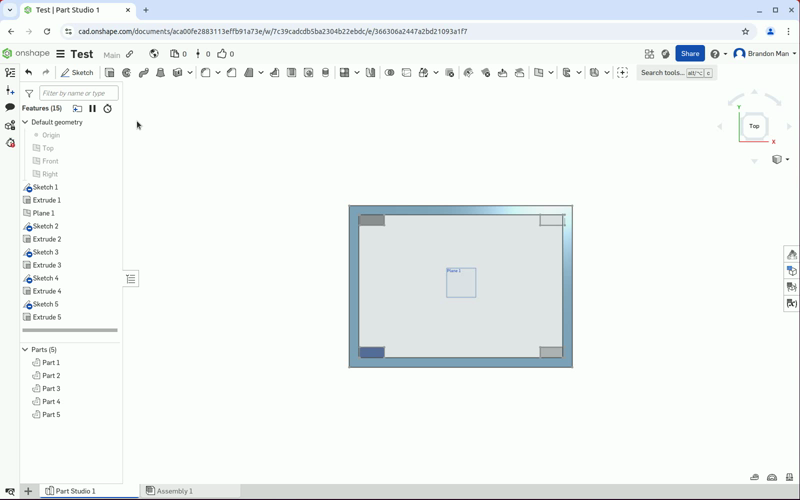
key(up, 3)
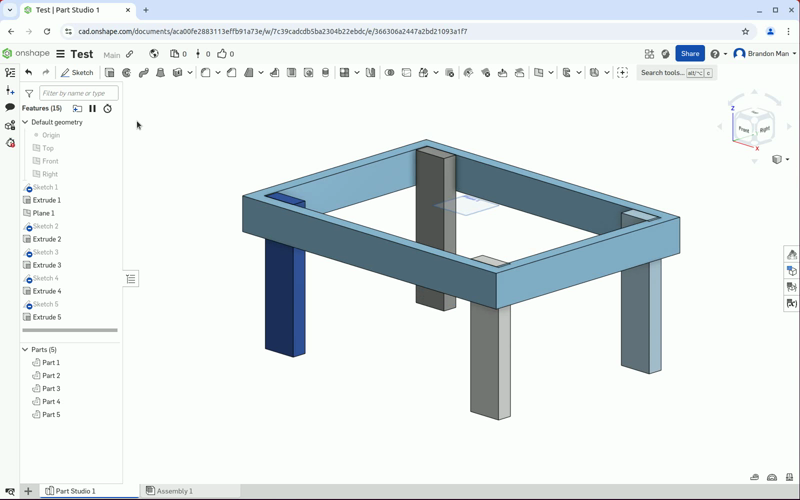
key(left, 3)
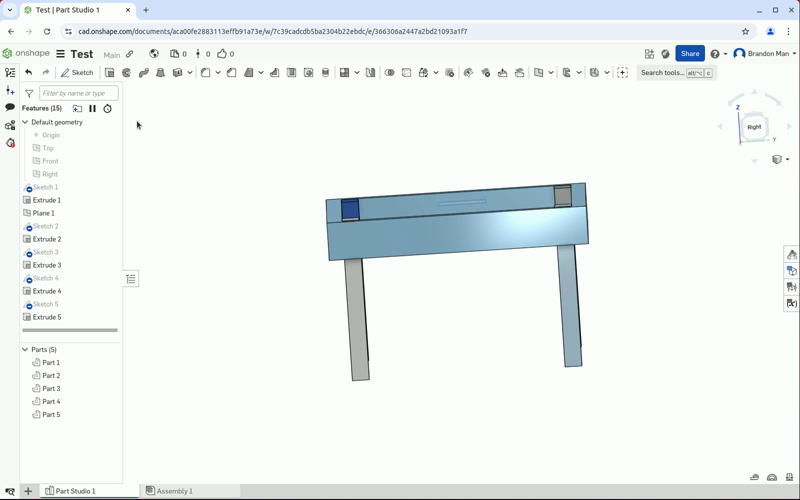
key(right, 3)
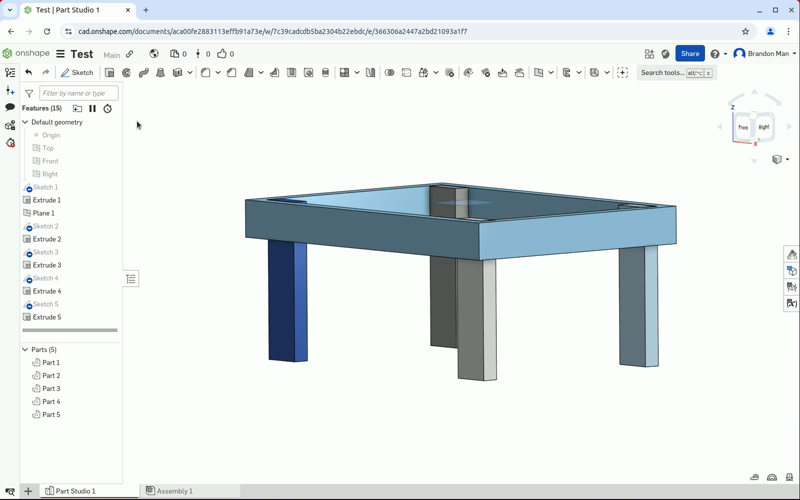
key(down, 3)
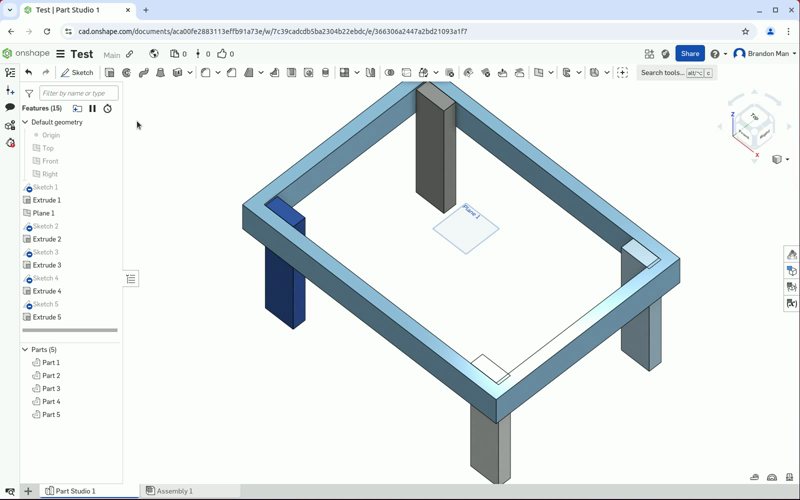
mouse_move(73, 189)
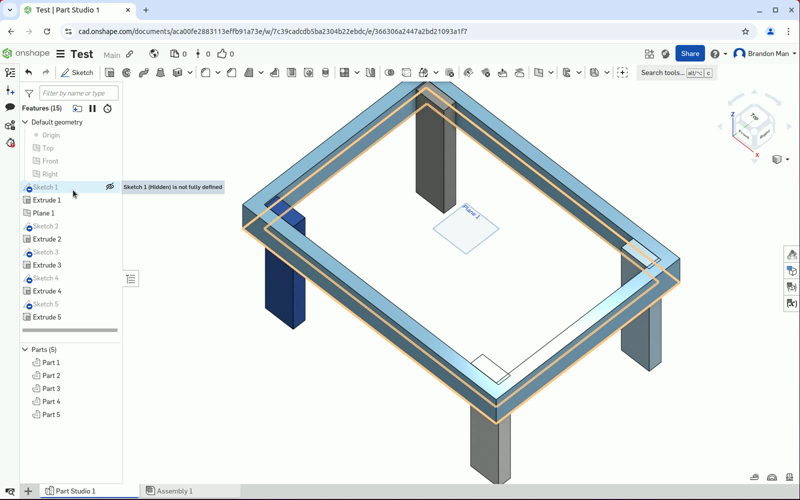
click(73, 189)